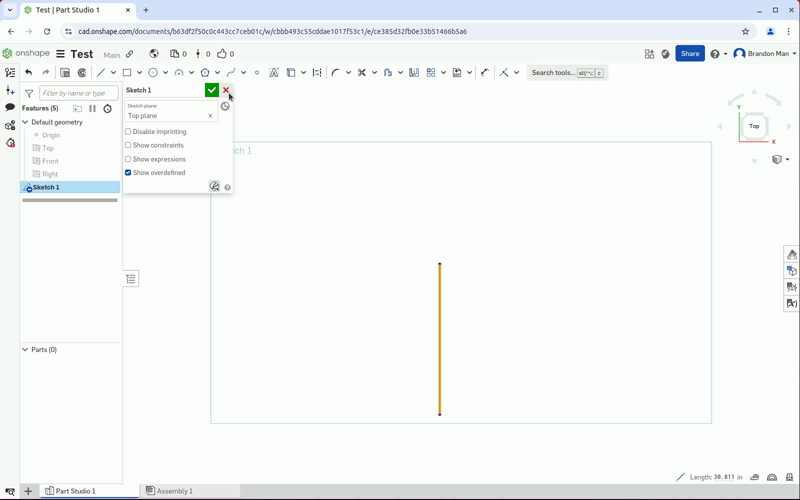
key(shift+h)
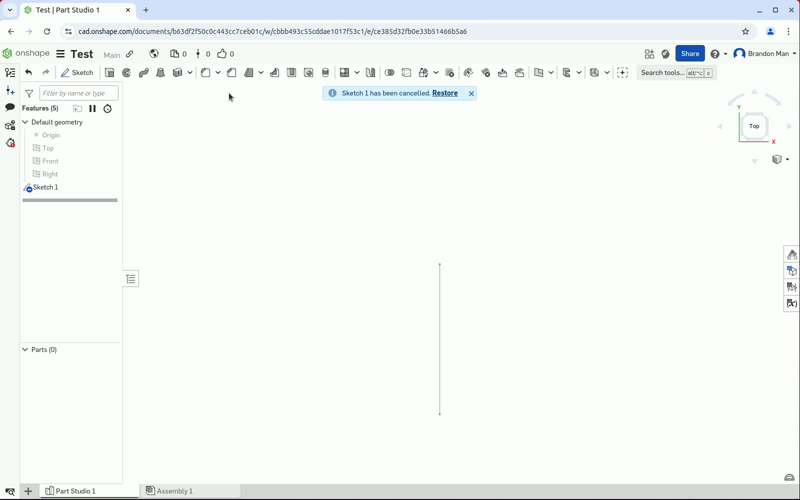
key(shift+s)
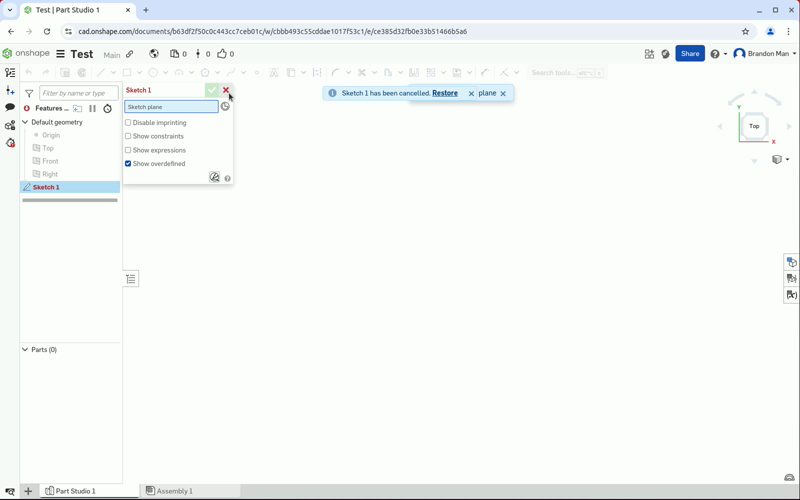
mouse_move(73, 150)
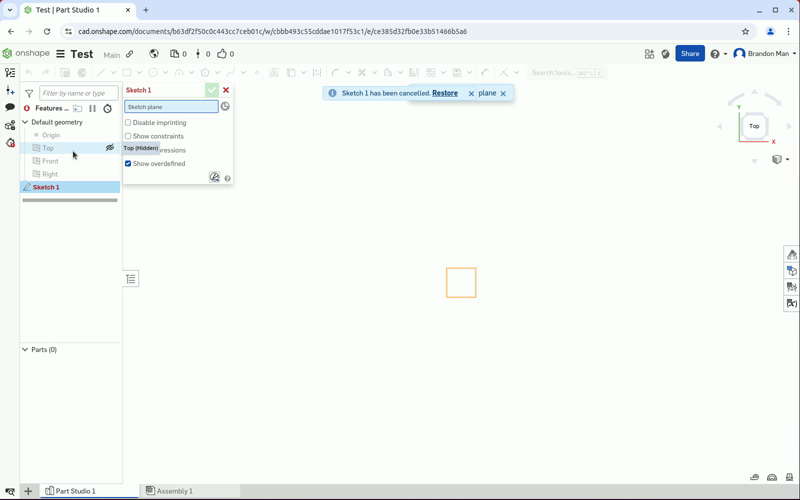
click(73, 150)
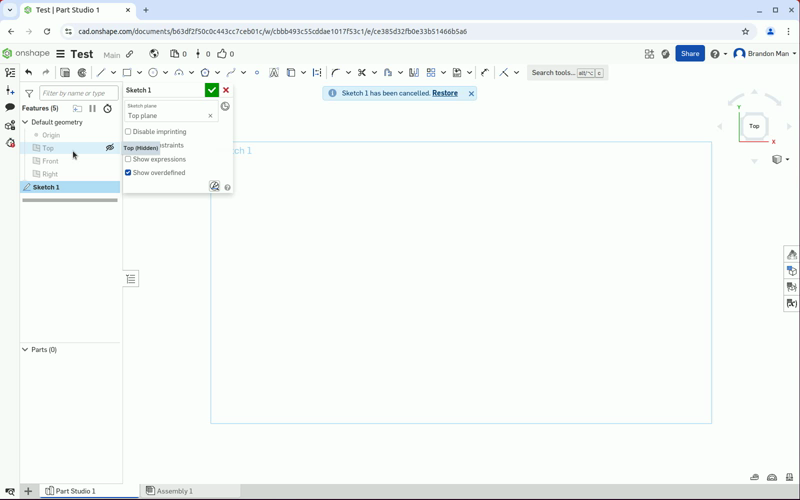
mouse_move(73, 352)
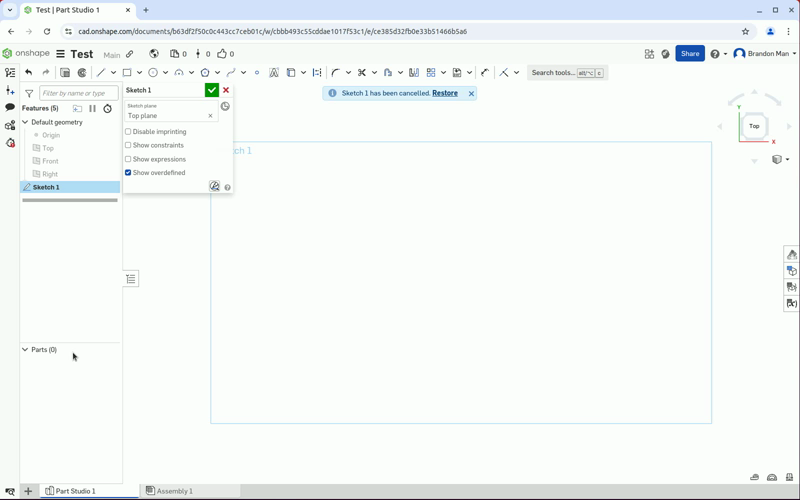
key(y)
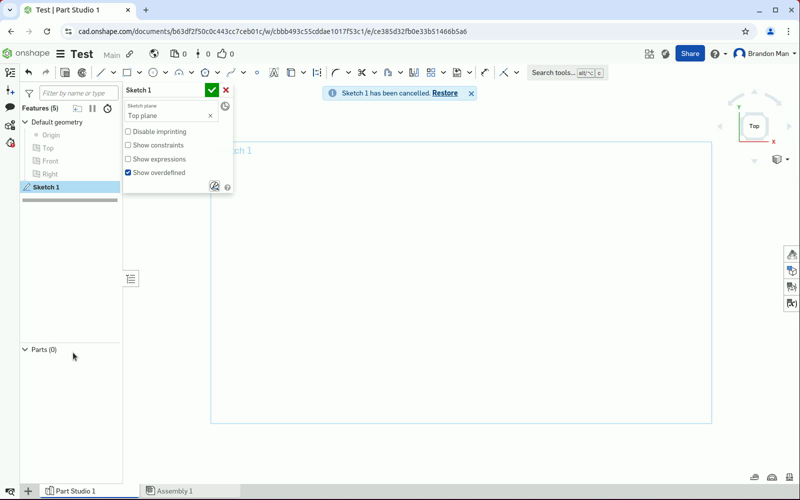
key(l)
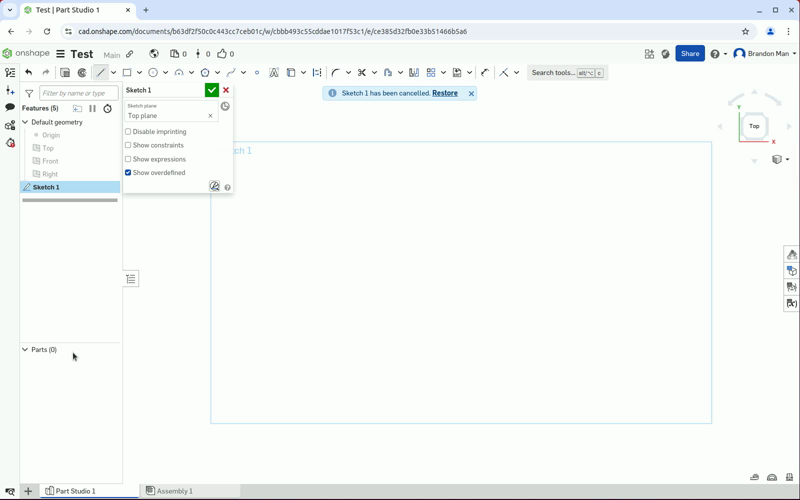
key_down(shift)
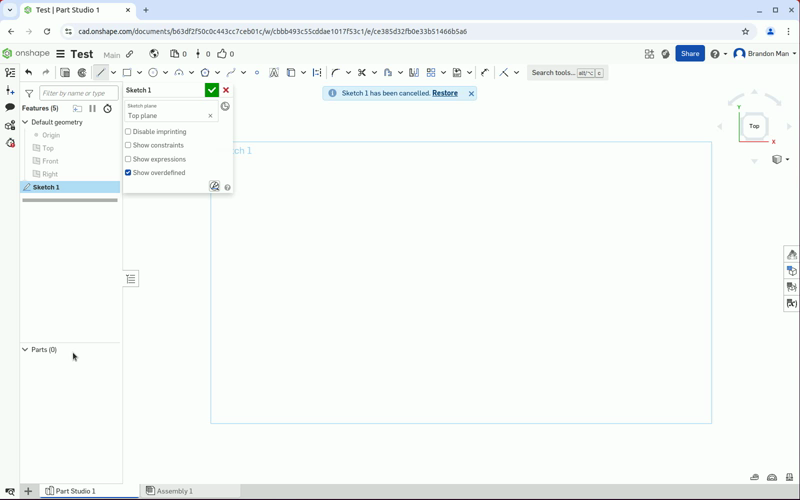
mouse_move(460, 183)
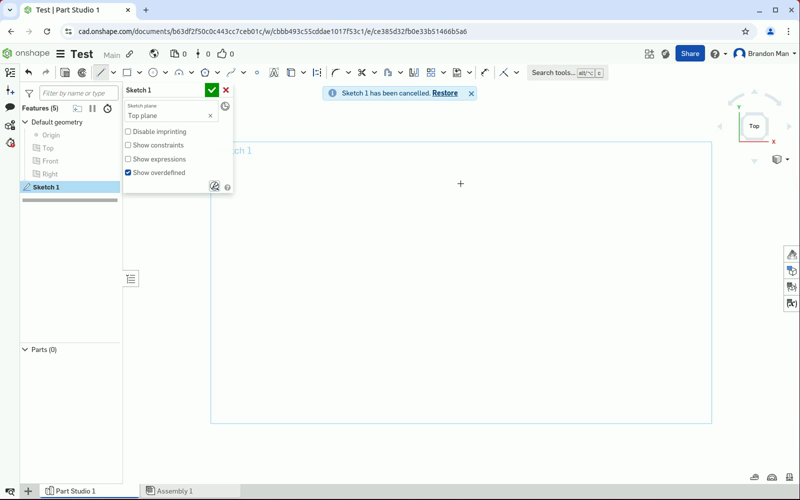
click(460, 183)
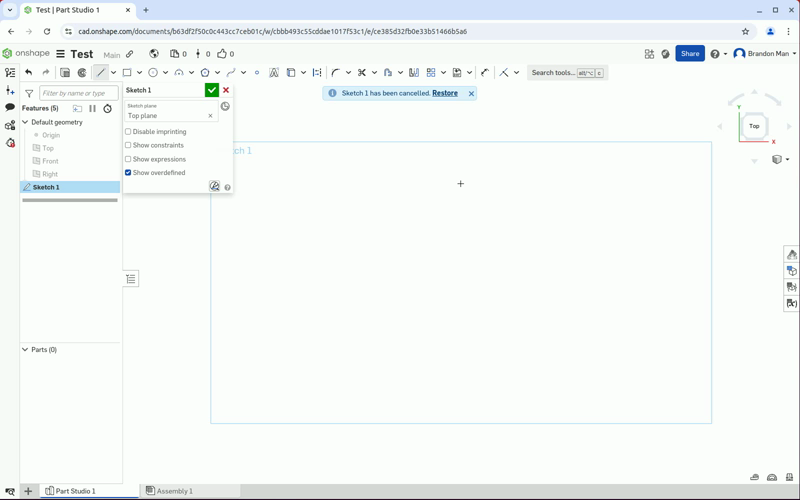
key_up(shift)
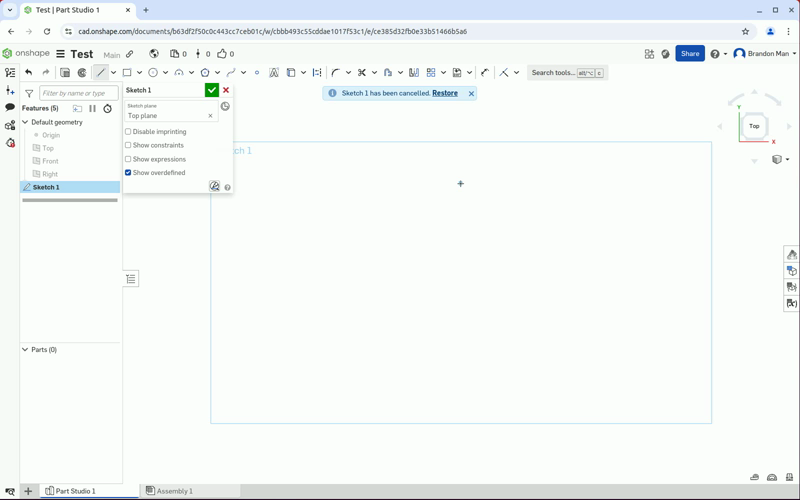
key_down(shift)
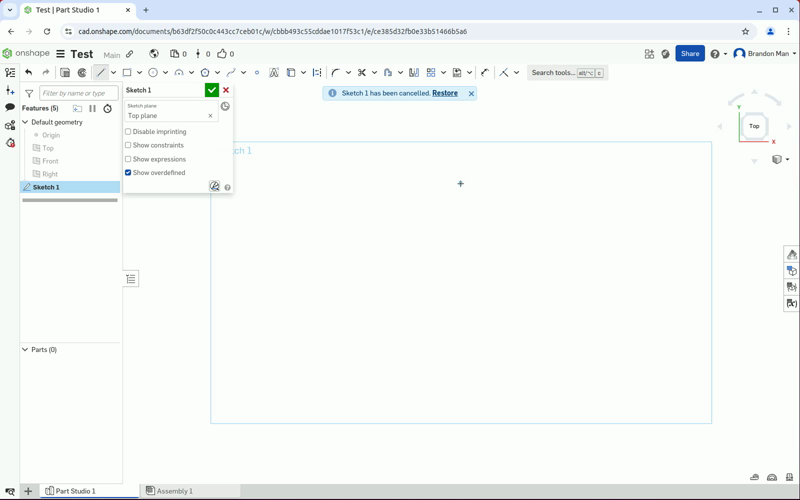
mouse_move(490, 183)
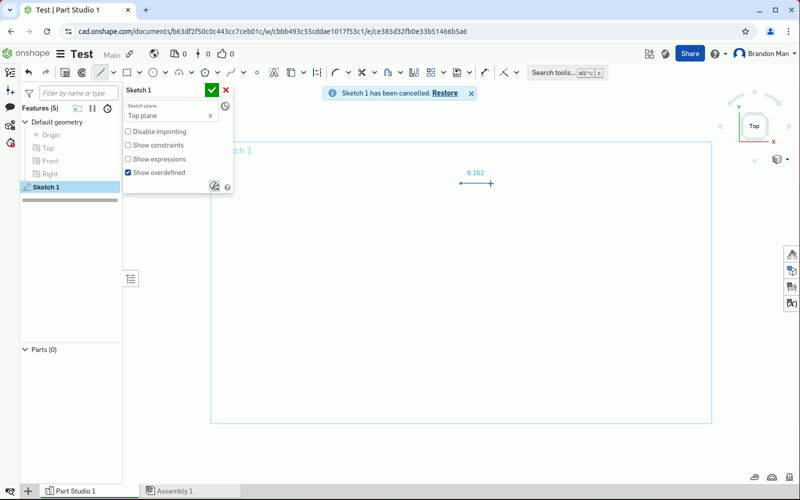
mouse_move(467, 218)
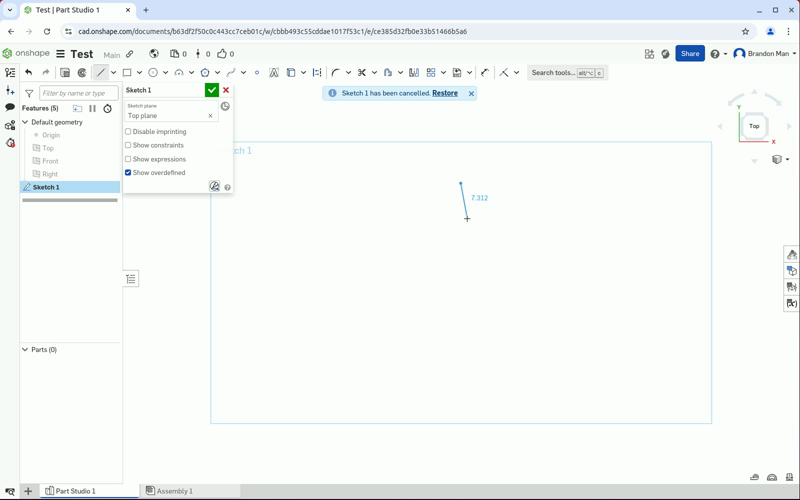
click(467, 218)
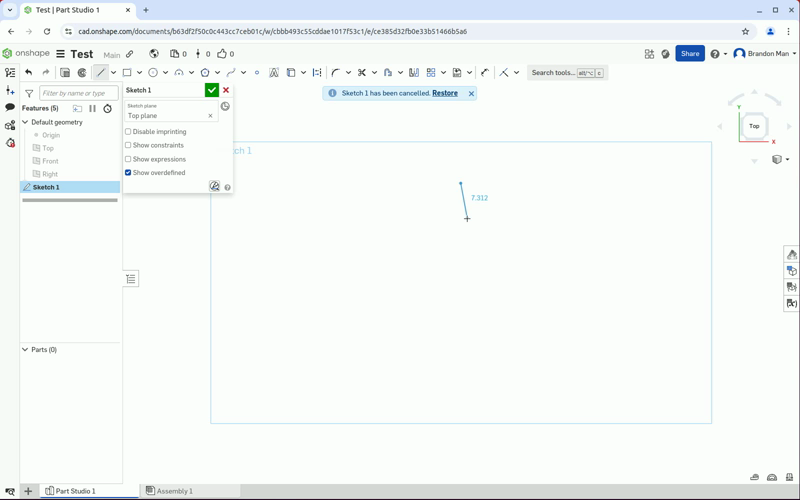
key_up(shift)
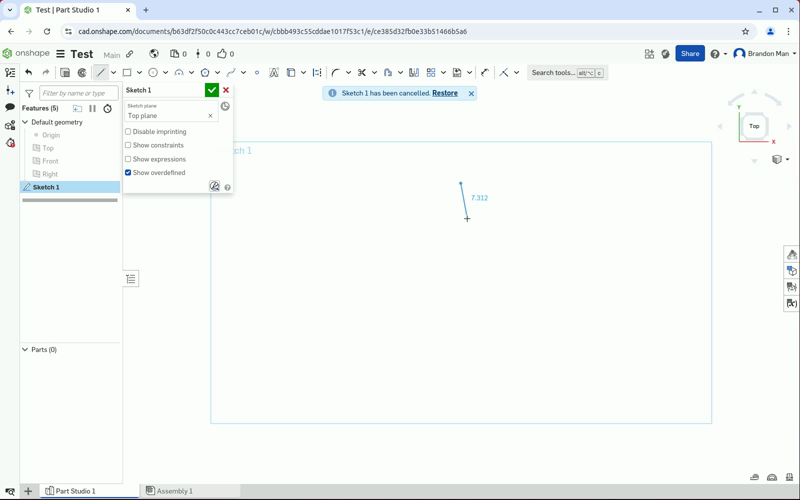
key_down(shift)
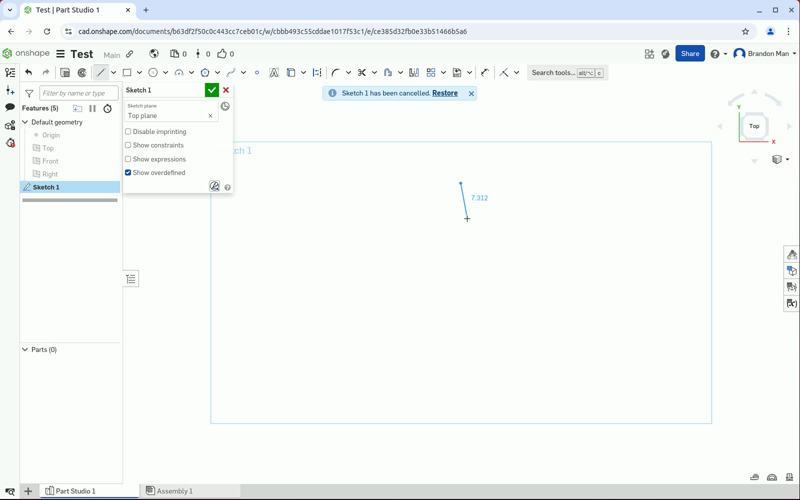
mouse_move(497, 218)
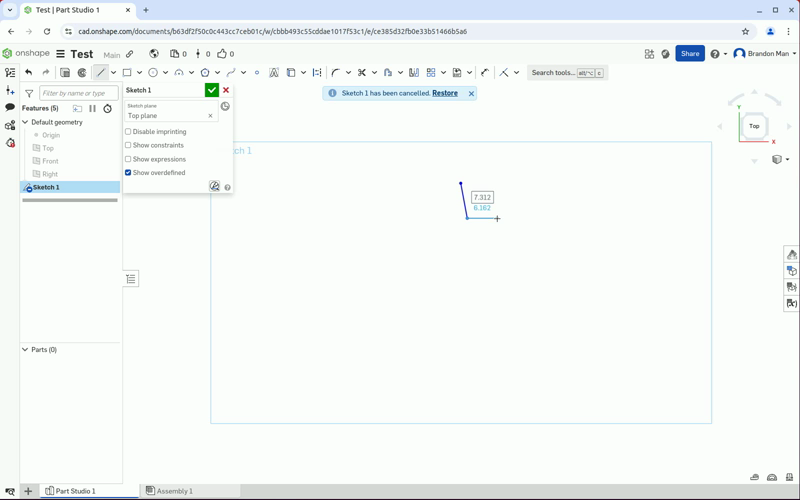
mouse_move(467, 170)
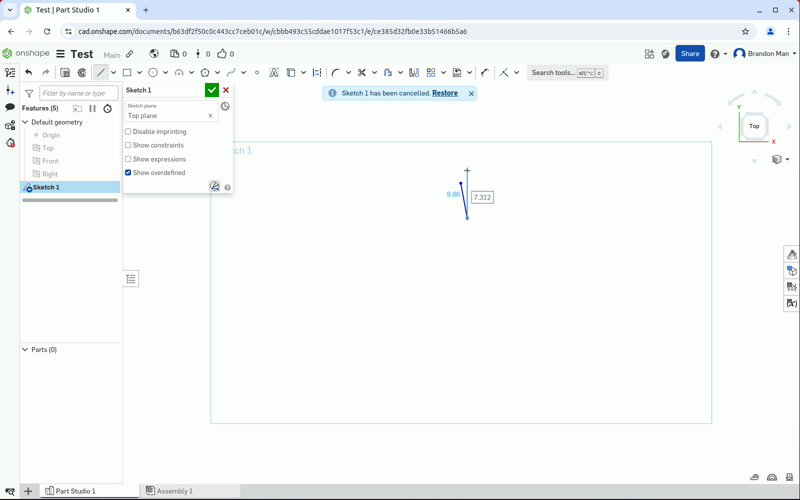
click(467, 170)
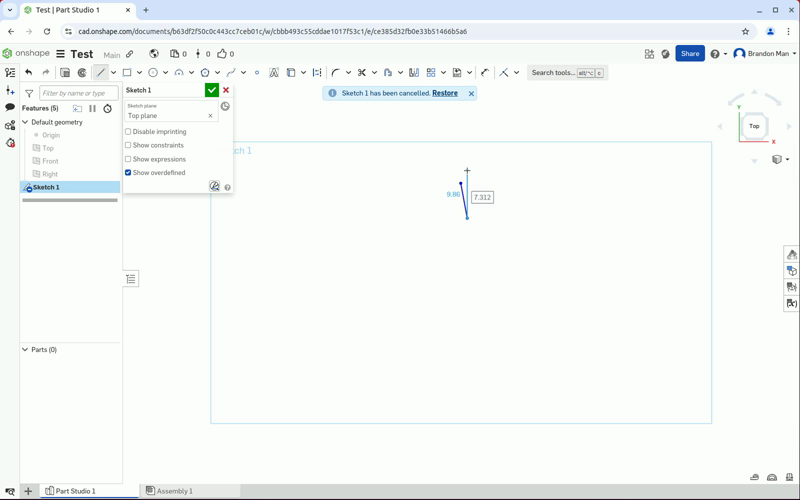
key_up(shift)
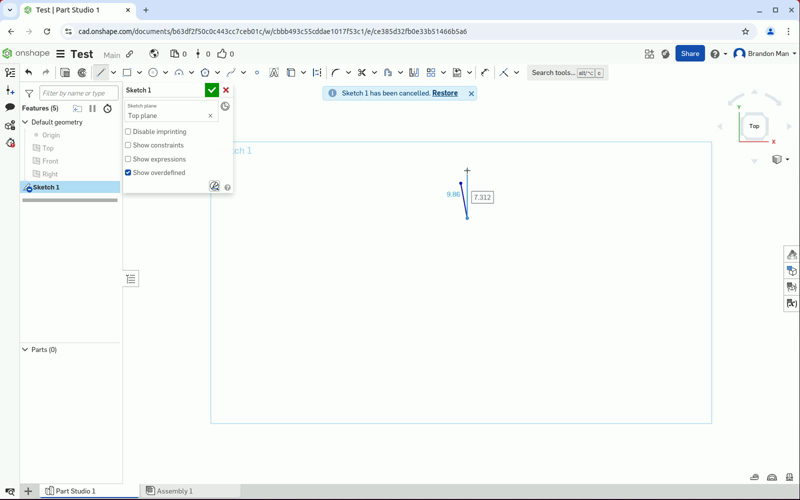
key_down(shift)
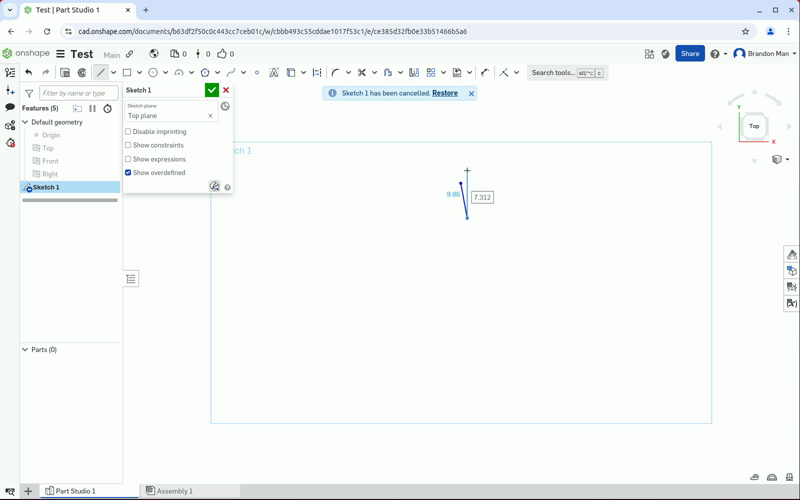
mouse_move(497, 170)
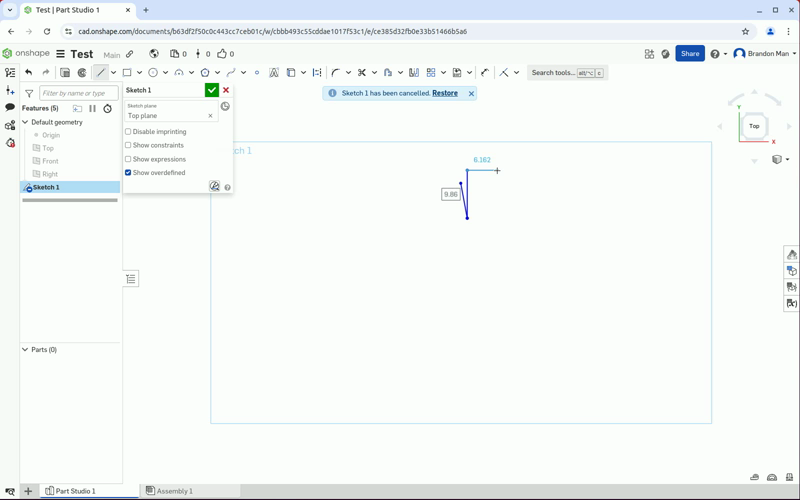
mouse_move(460, 170)
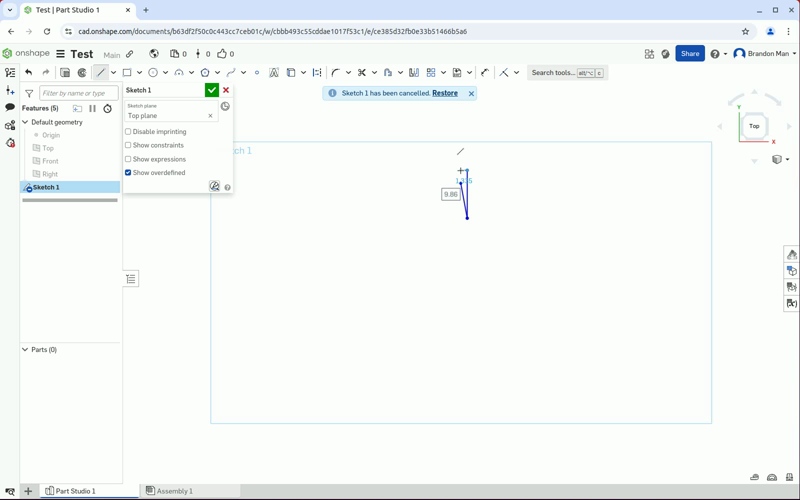
scroll(6)
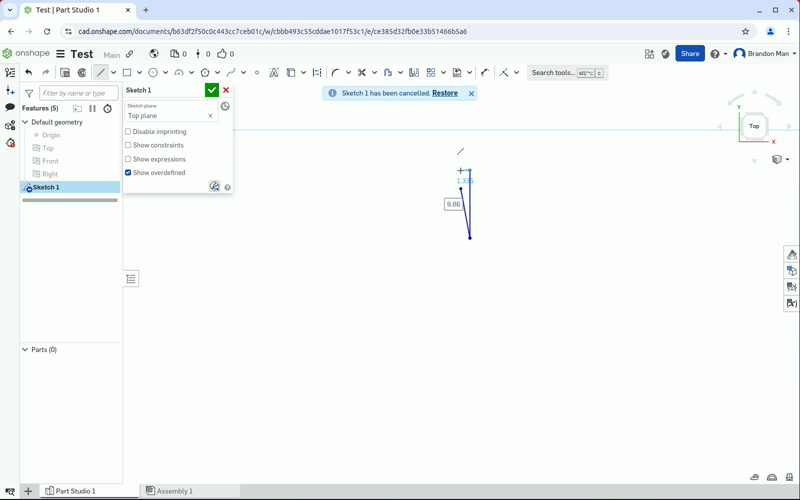
scroll(6)
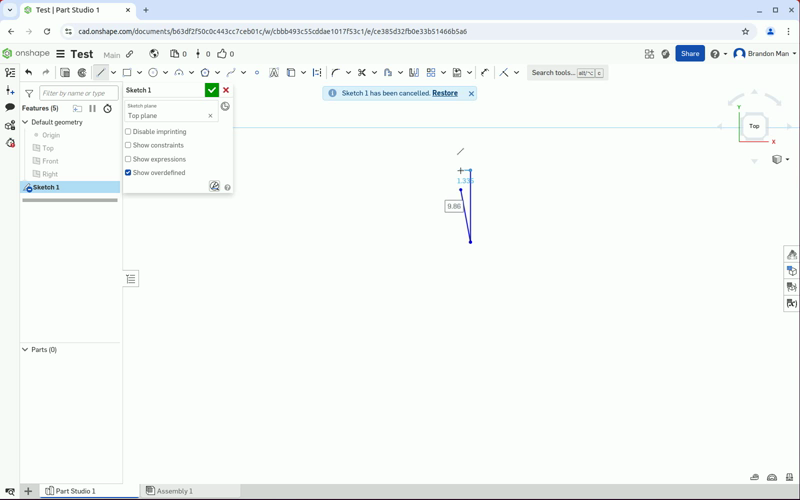
scroll(6)
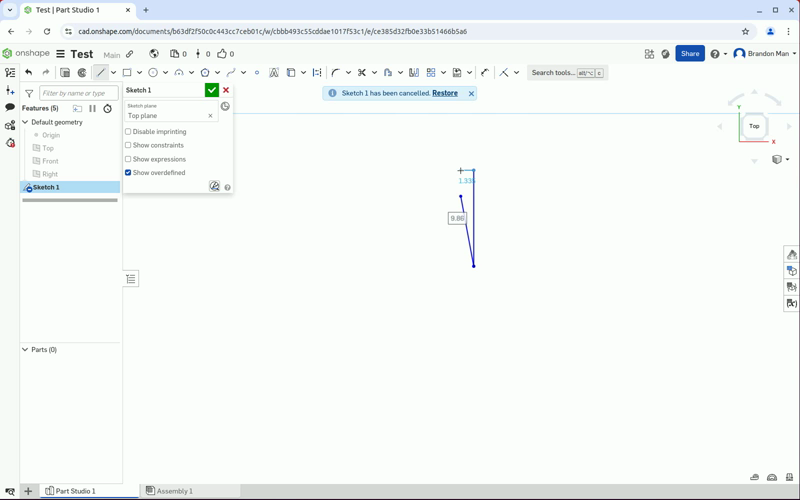
scroll(6)
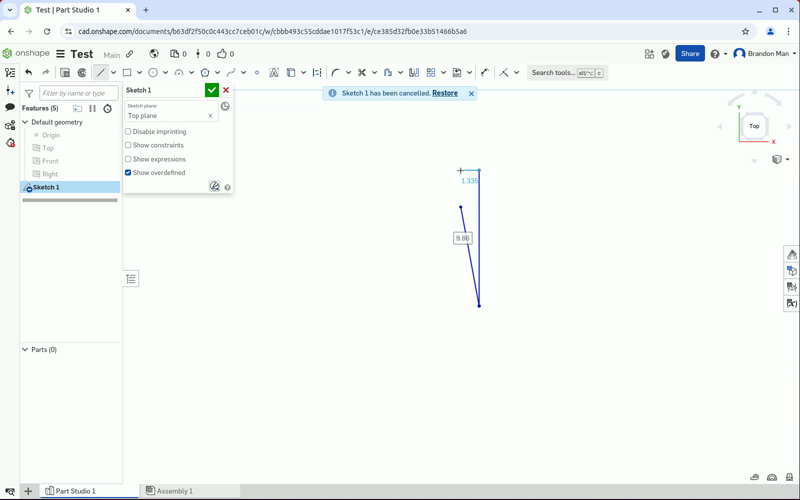
scroll(6)
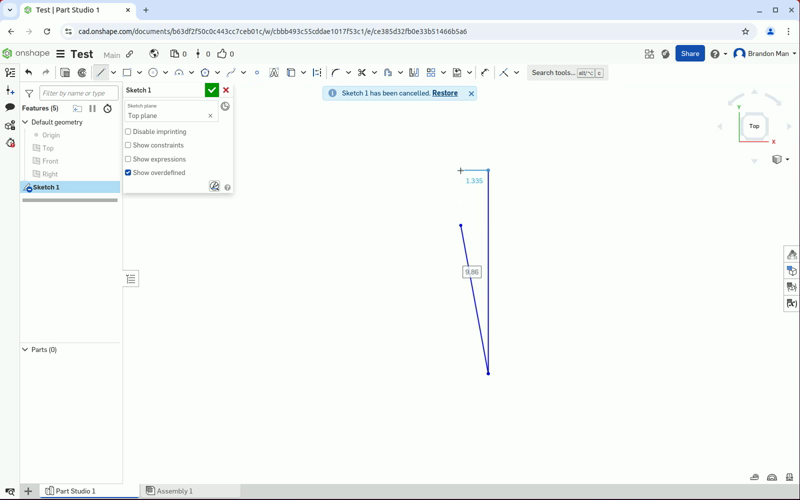
scroll(6)
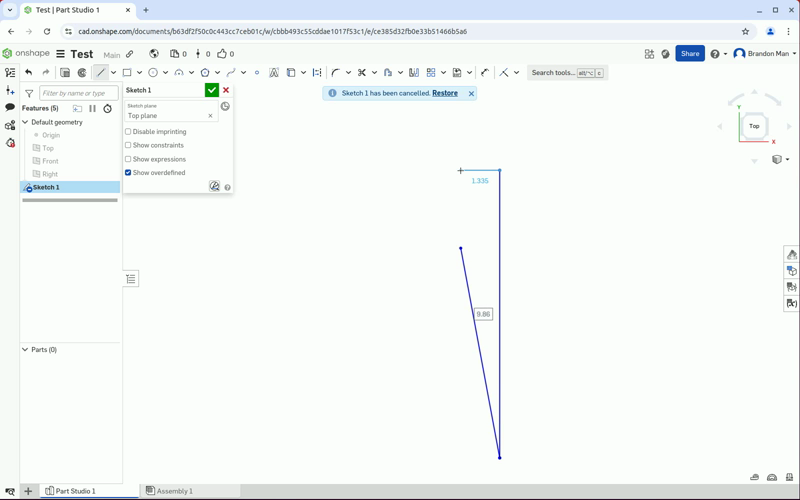
scroll(6)
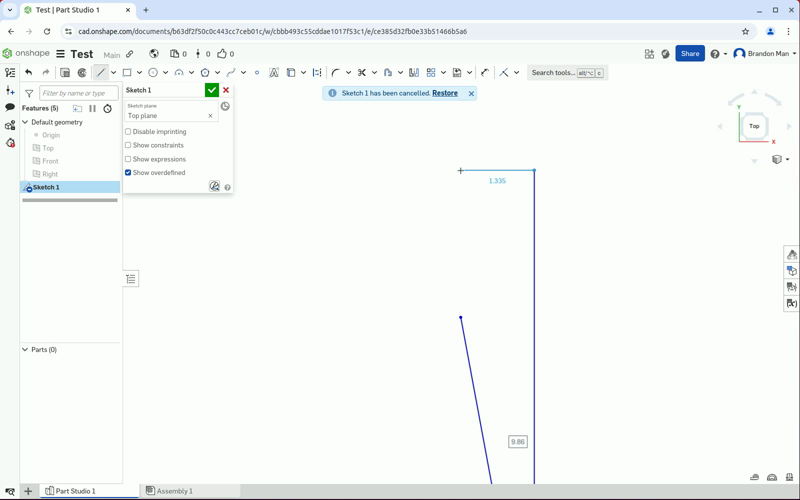
click(460, 170)
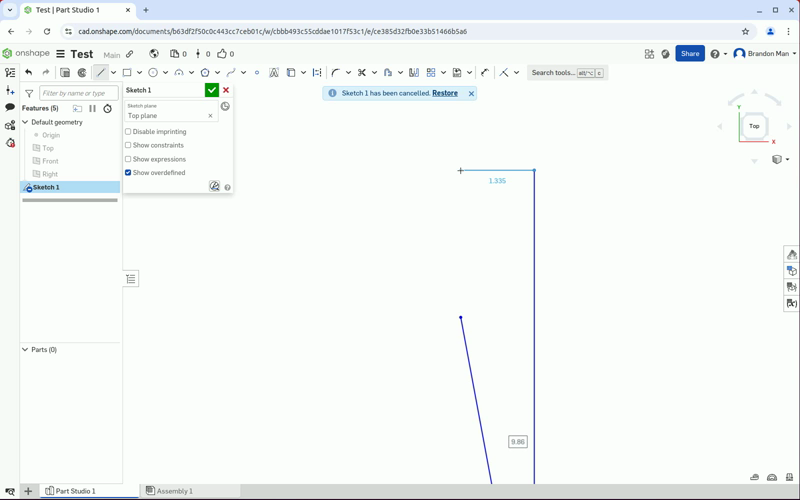
scroll(-6)
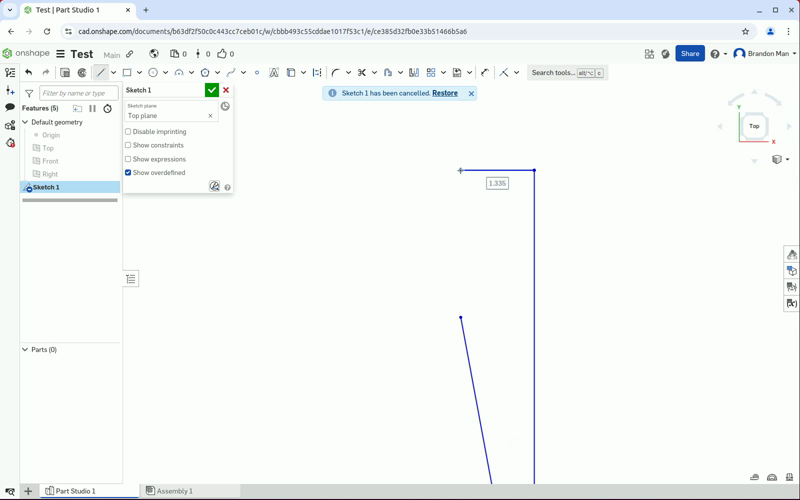
scroll(-6)
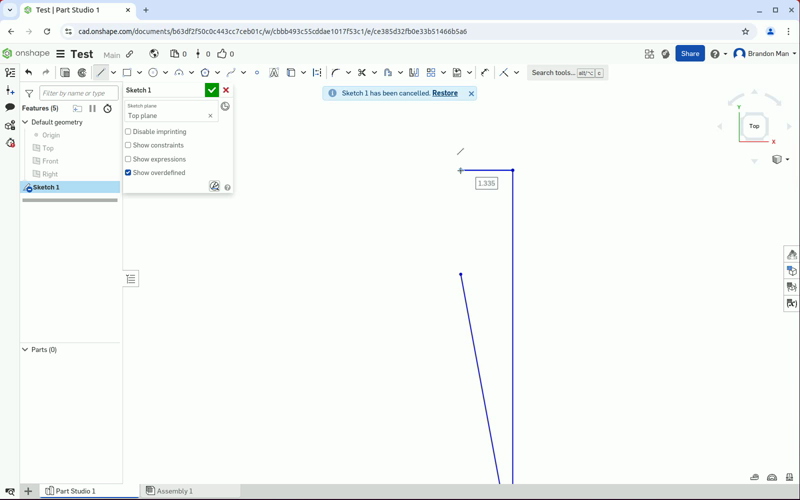
scroll(-6)
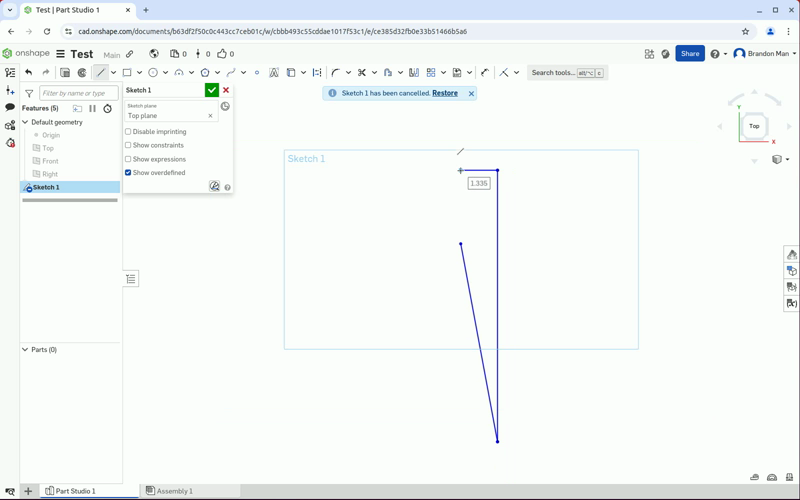
scroll(-6)
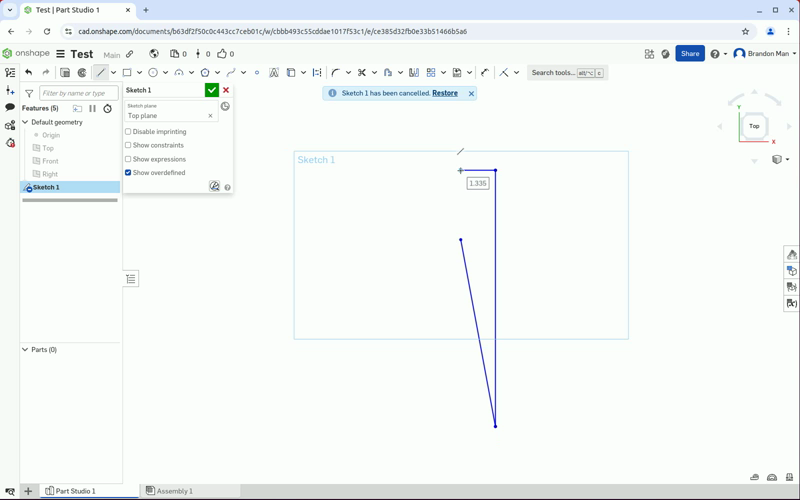
scroll(-6)
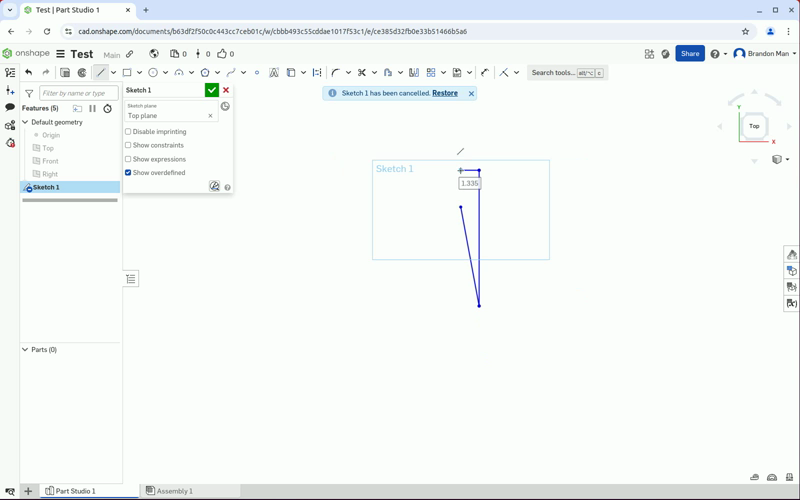
scroll(-6)
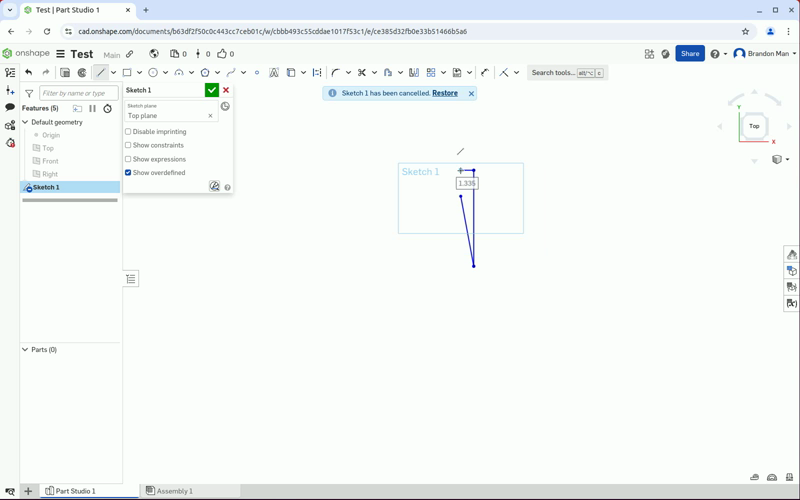
scroll(-6)
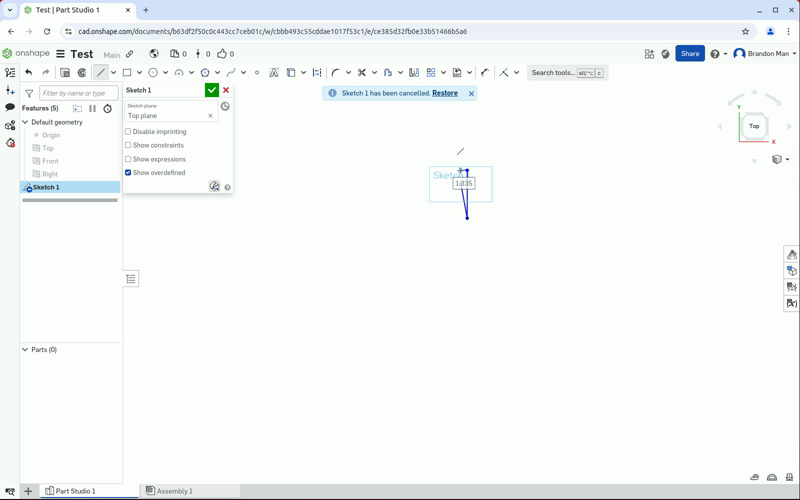
key_up(shift)
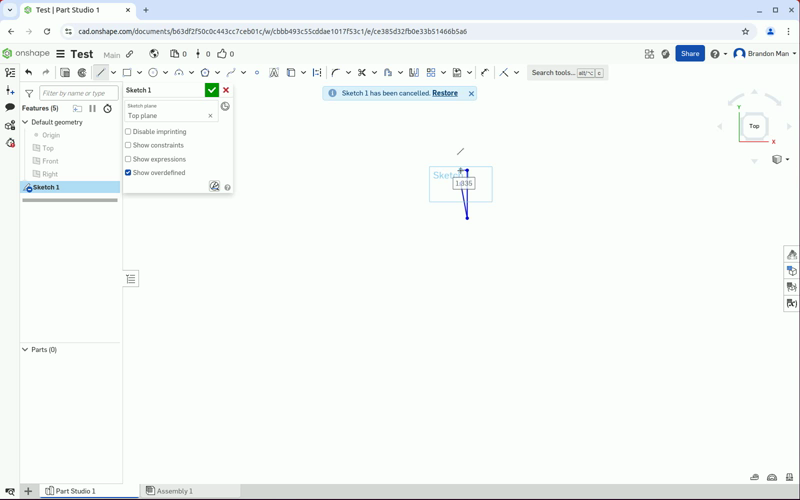
mouse_move(490, 170)
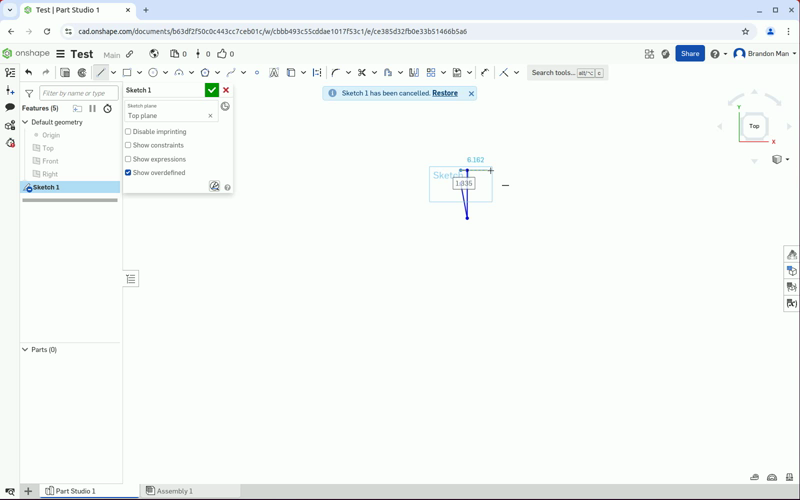
key_down(shift)
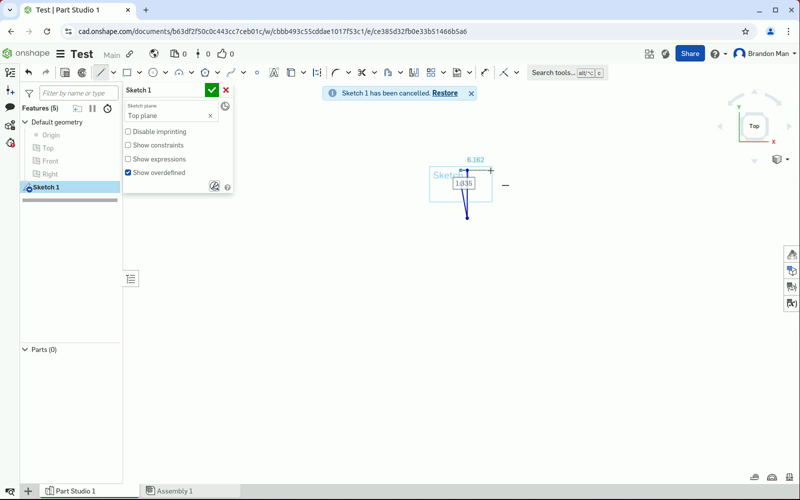
mouse_move(460, 183)
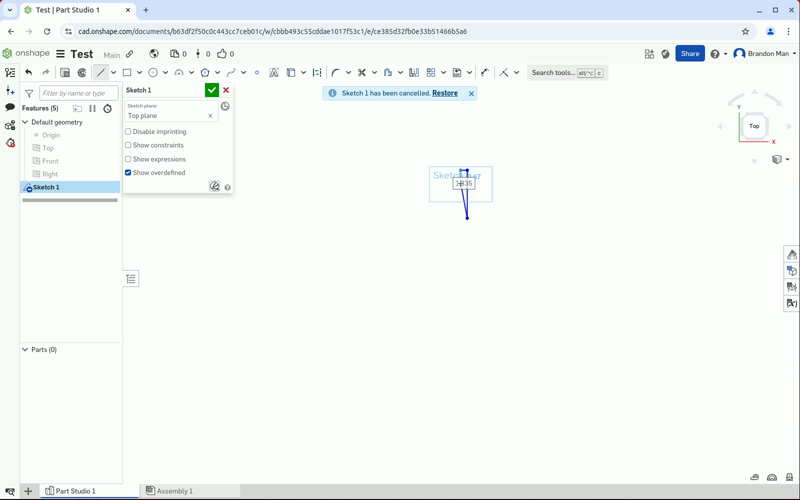
key_up(shift)
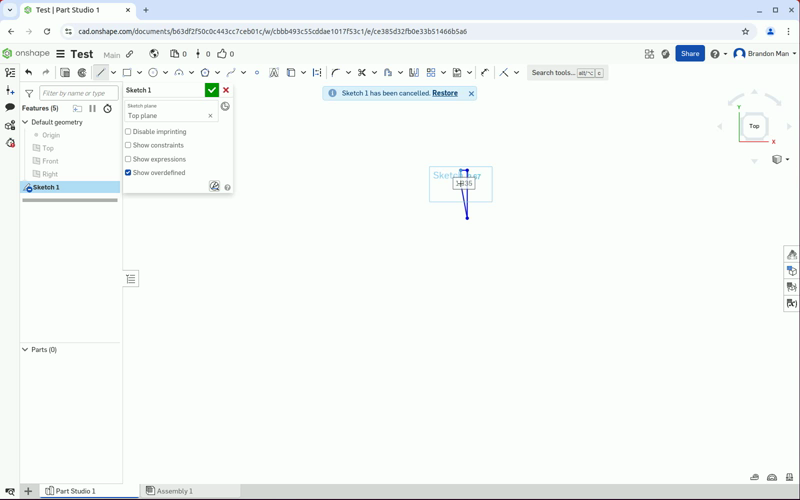
click(460, 183)
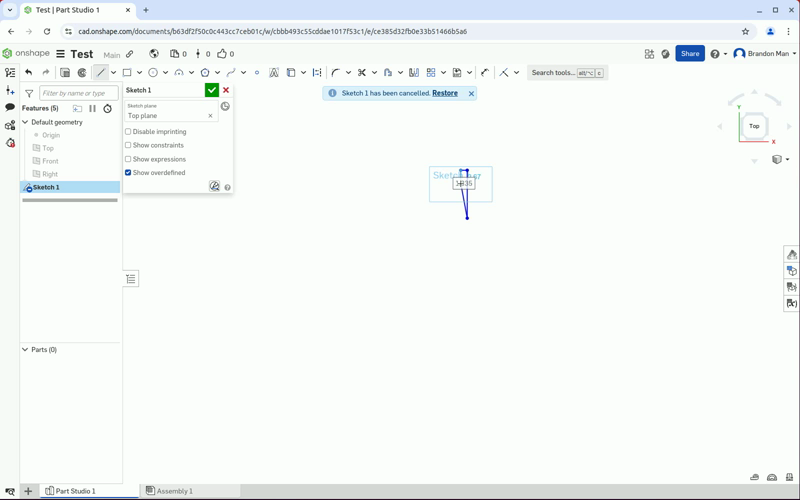
key(esc)
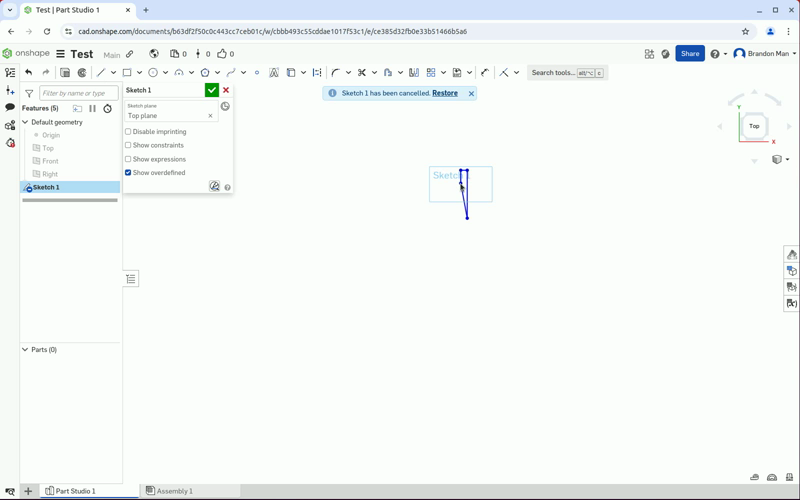
mouse_move(466, 197)
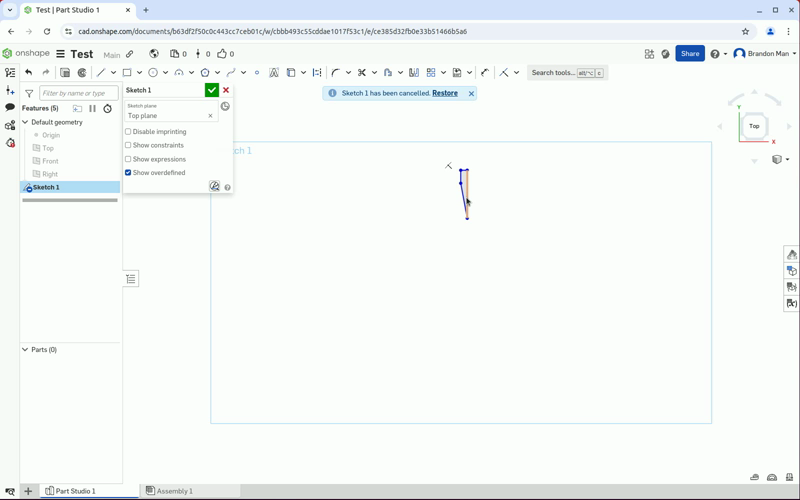
scroll(6)
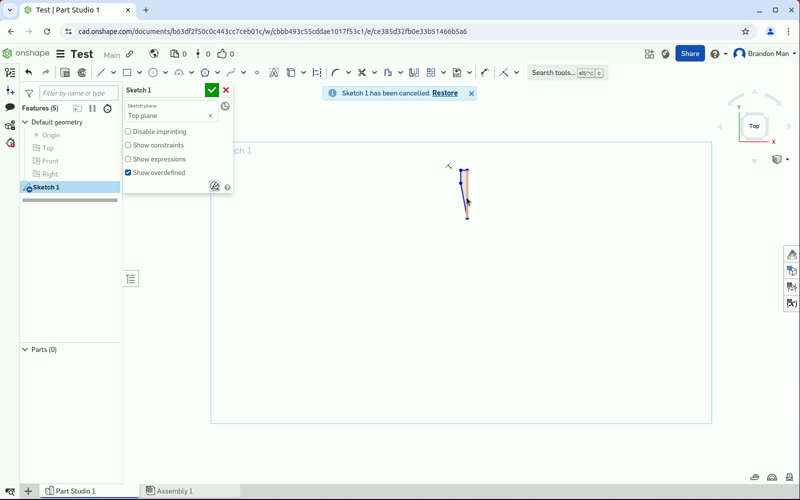
scroll(6)
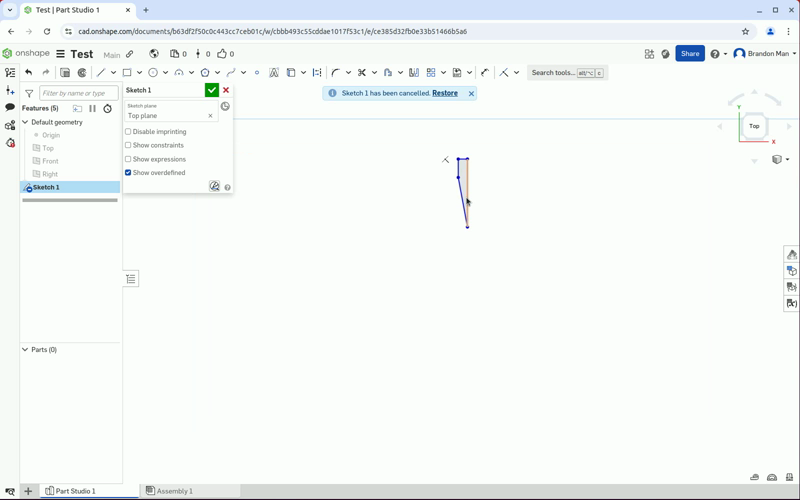
scroll(6)
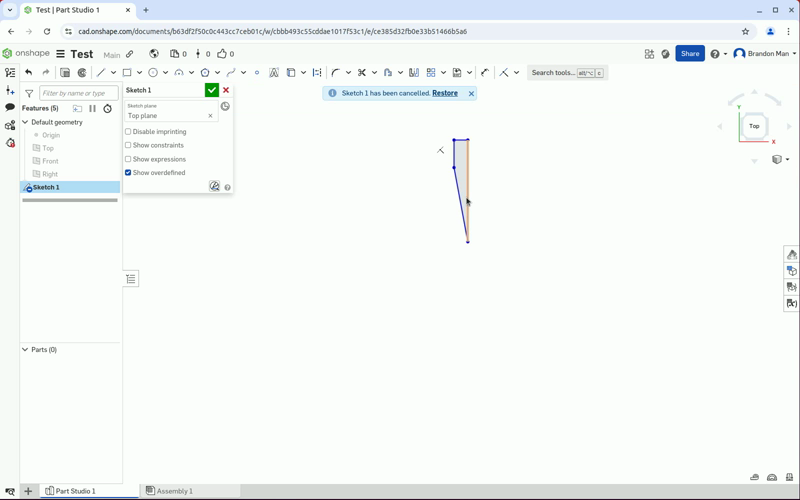
scroll(6)
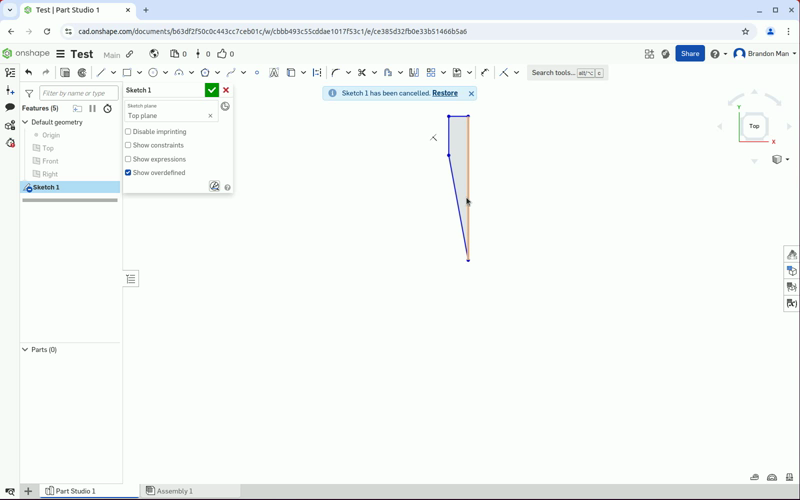
scroll(6)
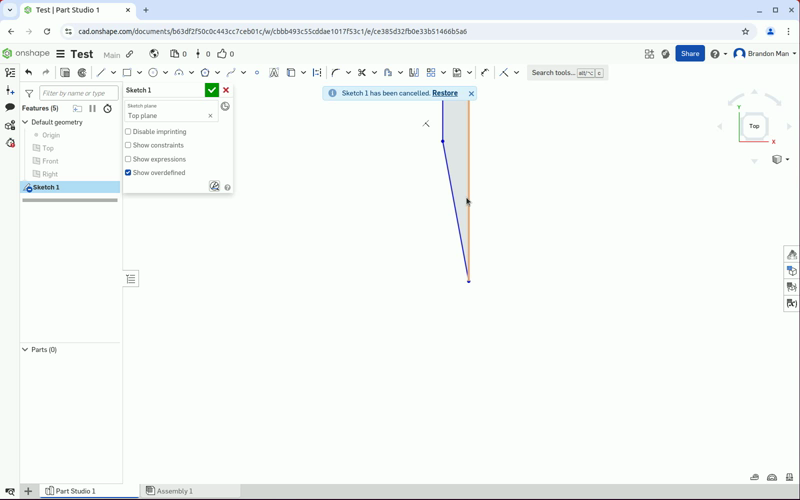
scroll(6)
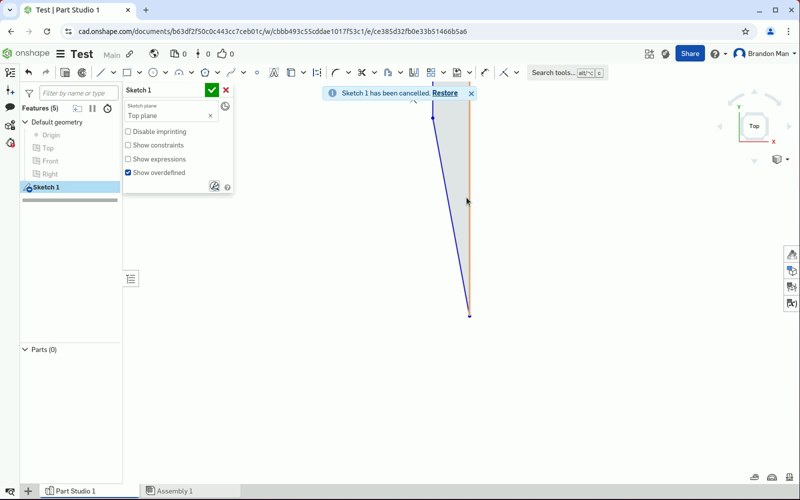
scroll(6)
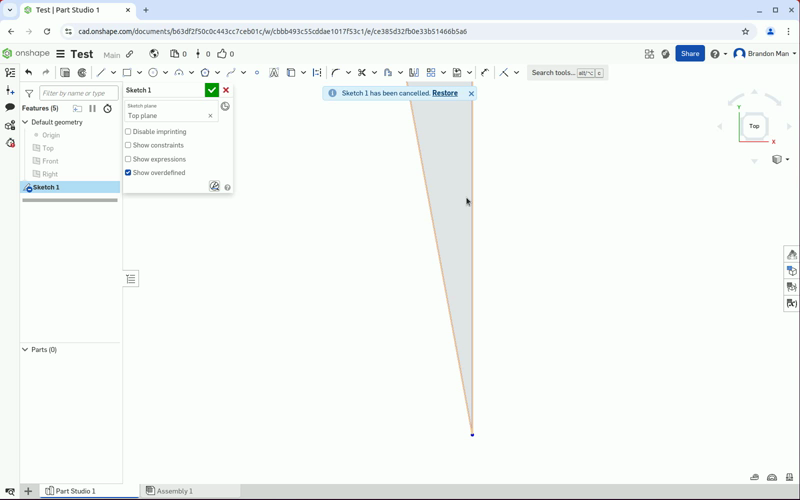
click(466, 197)
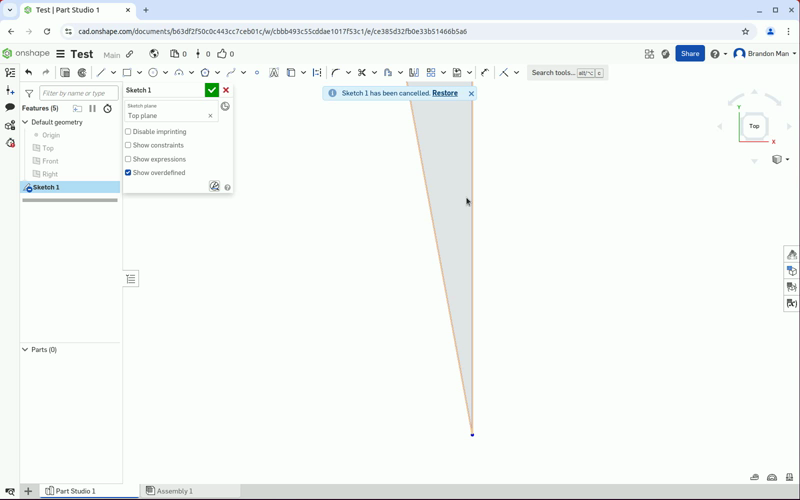
scroll(-6)
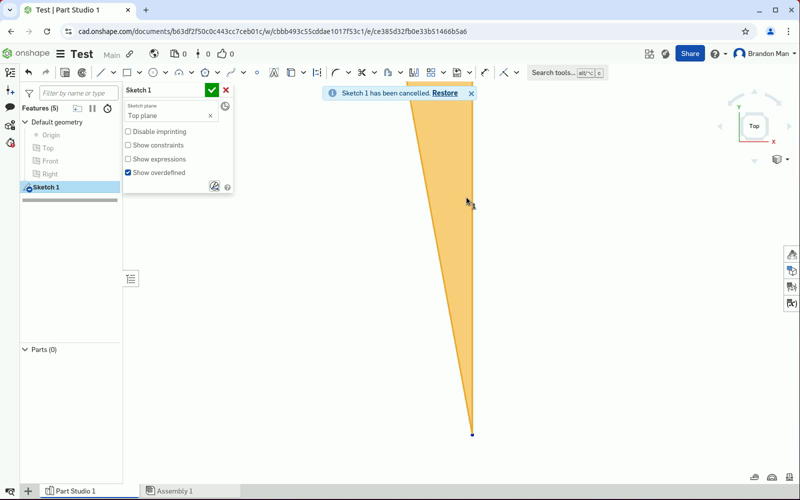
scroll(-6)
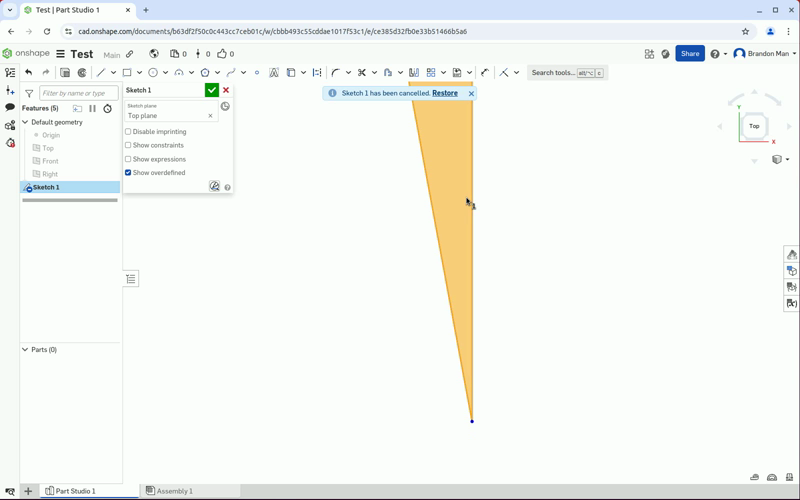
scroll(-6)
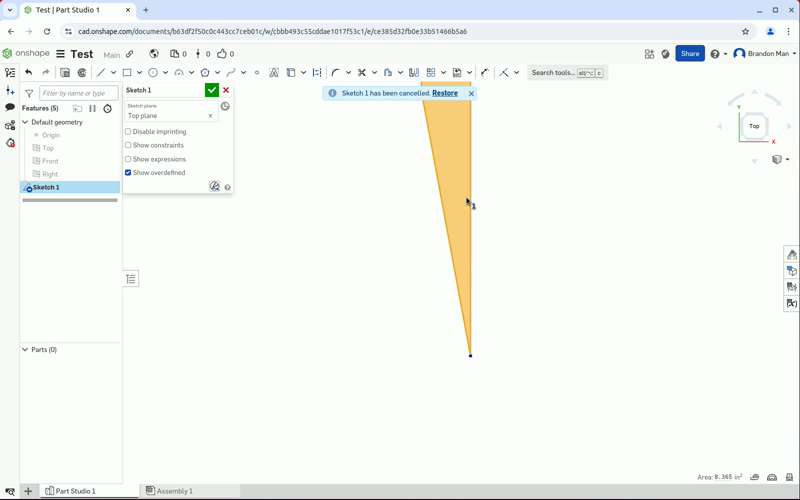
scroll(-6)
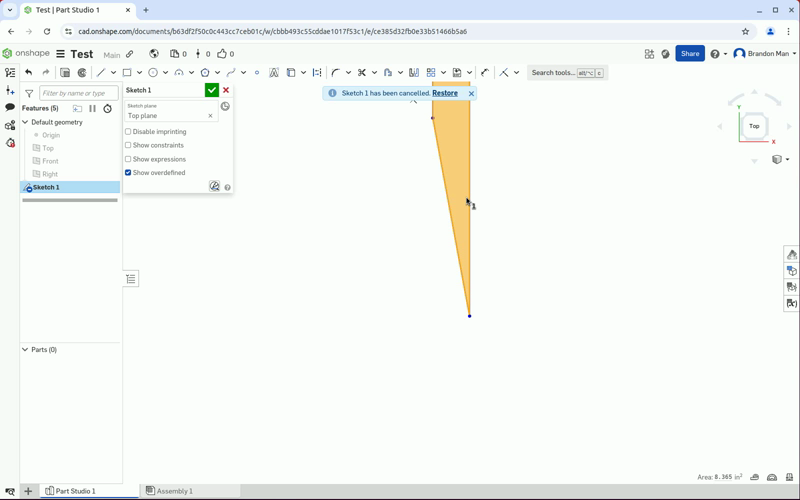
scroll(-6)
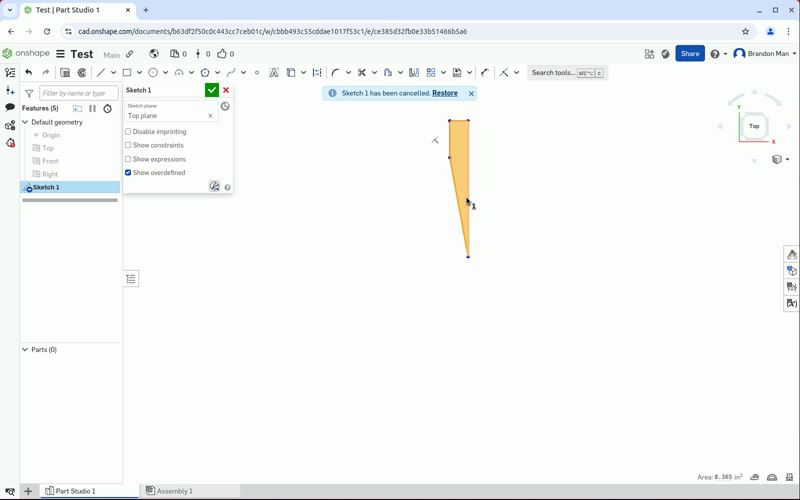
scroll(-6)
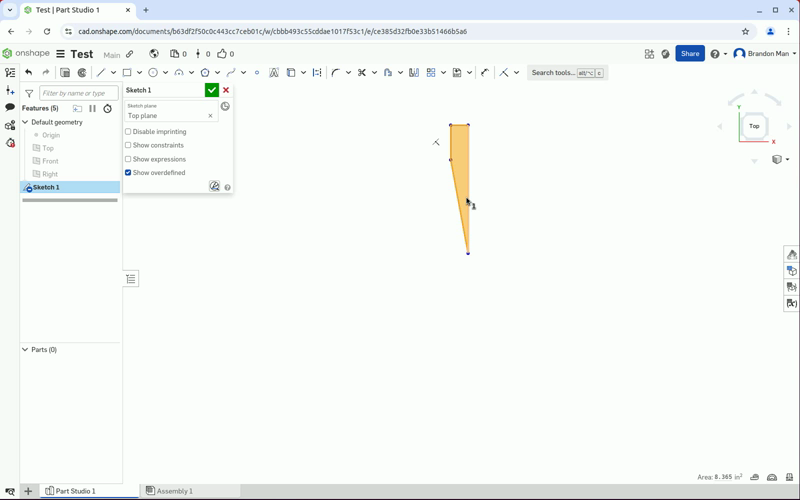
scroll(-6)
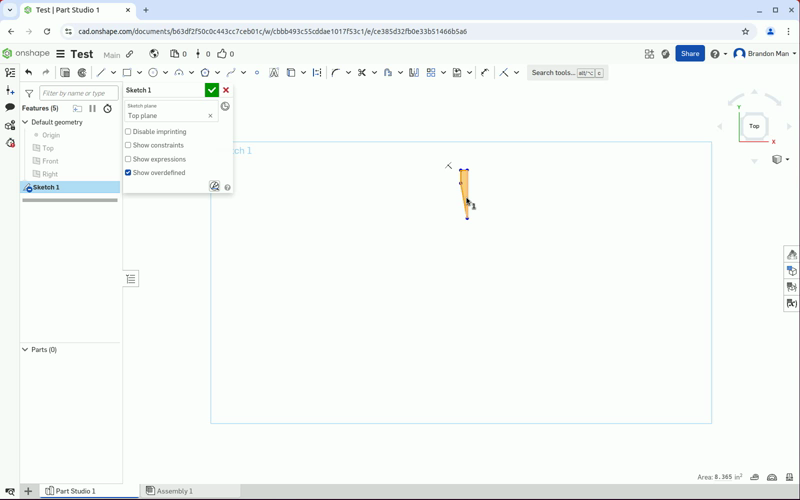
mouse_move(73, 352)
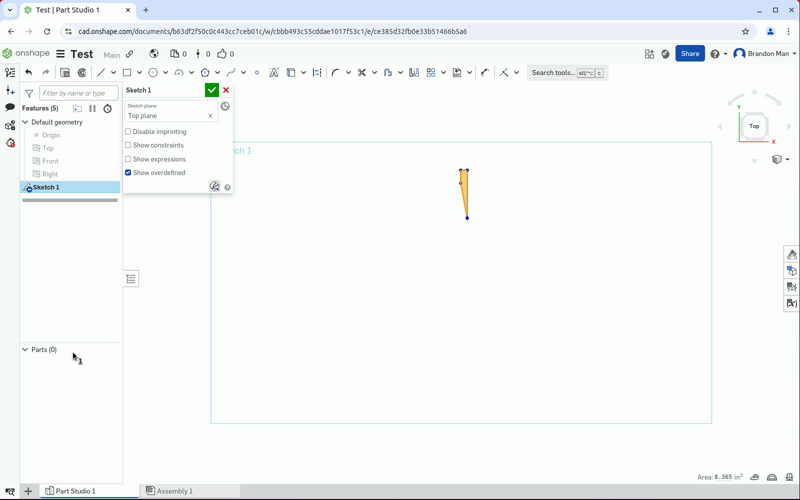
key(shift+y)
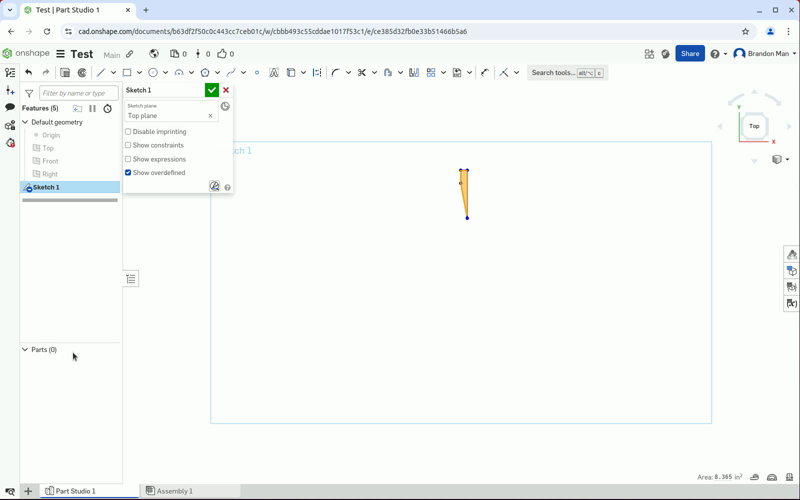
key(shift+e)
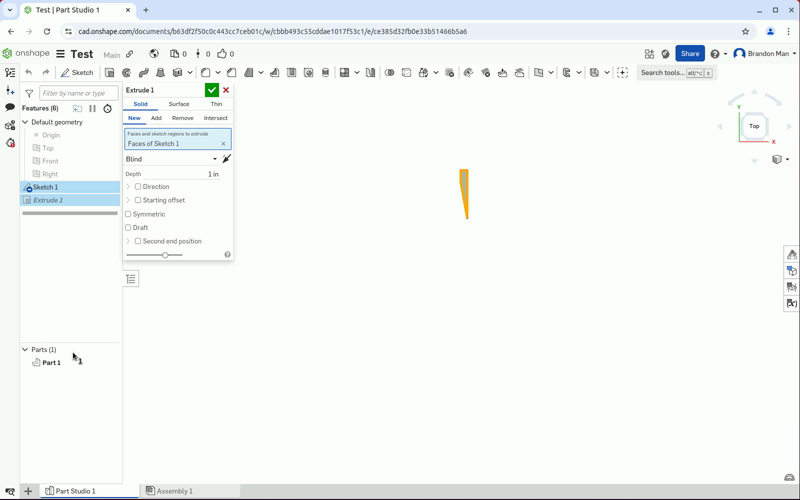
mouse_move(143, 106)
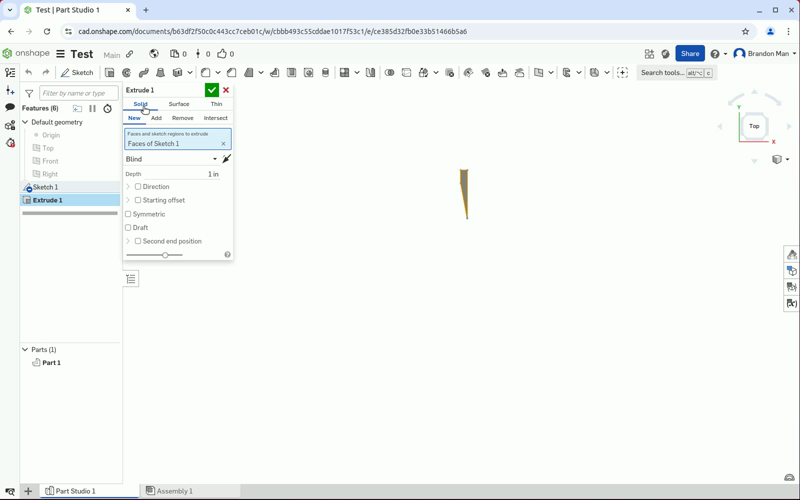
click(143, 106)
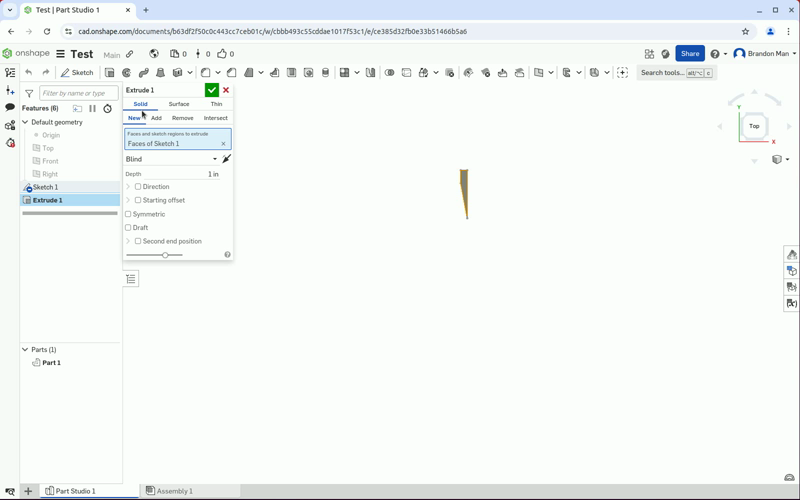
mouse_move(137, 120)
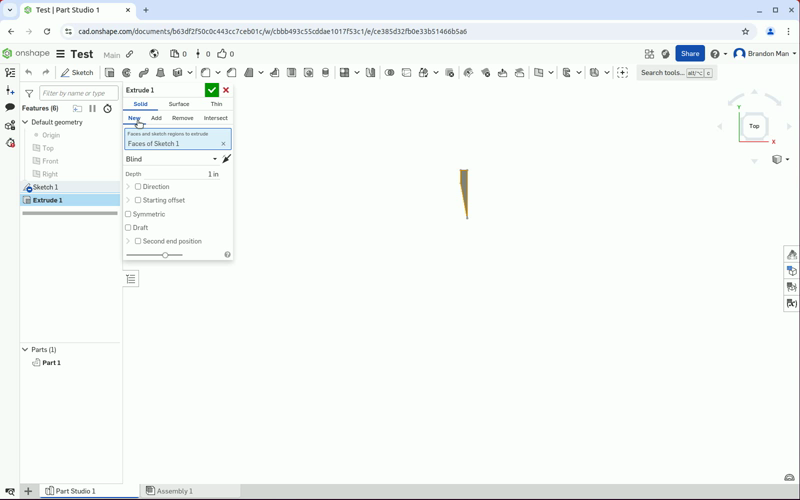
click(137, 120)
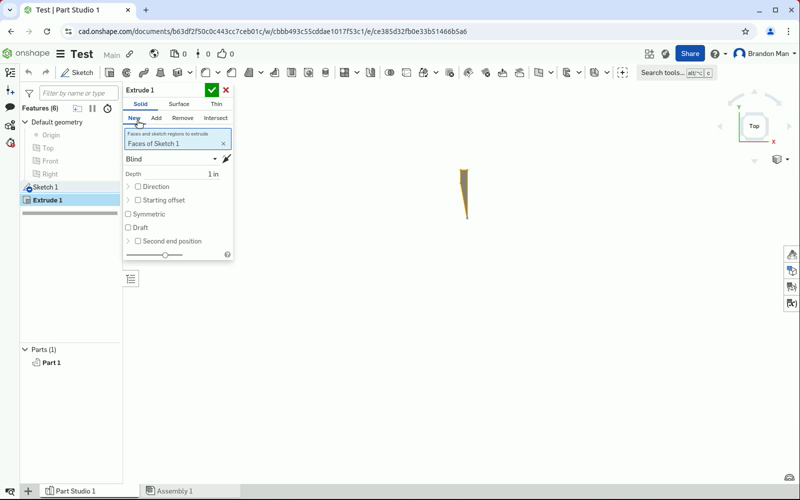
key(tab, 4)
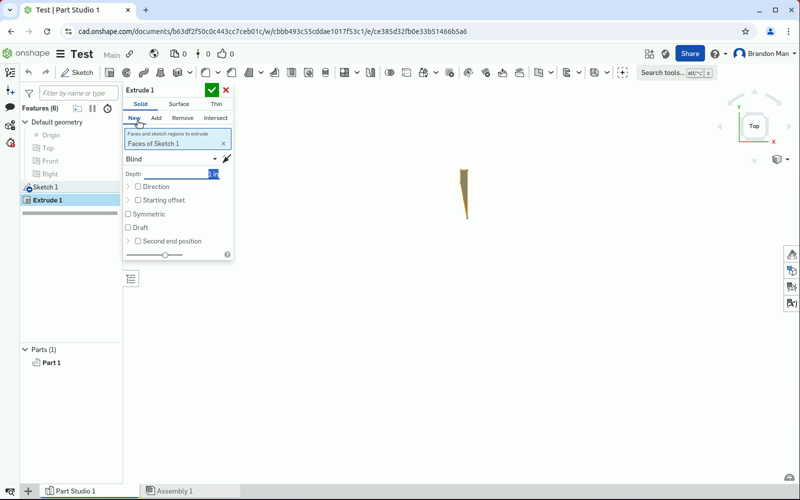
text(7.221)
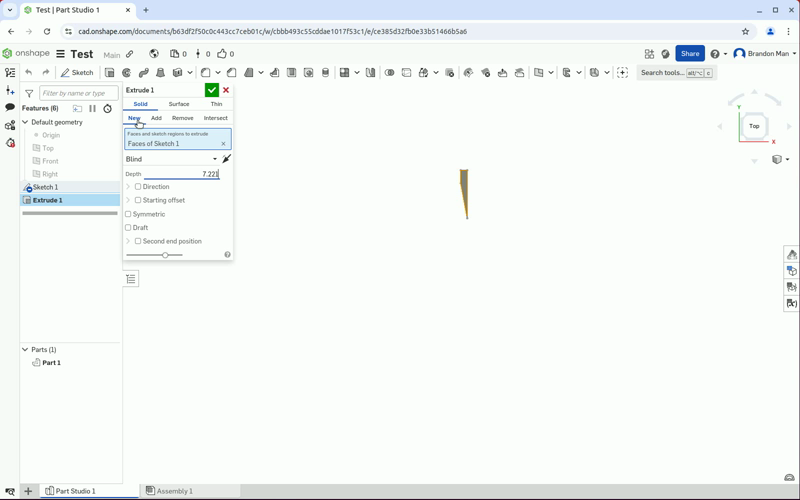
key(enter)
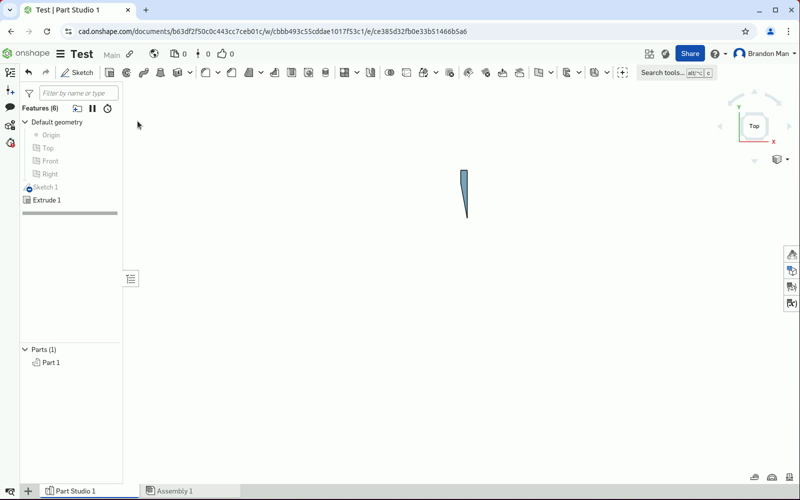
key(shift+h)
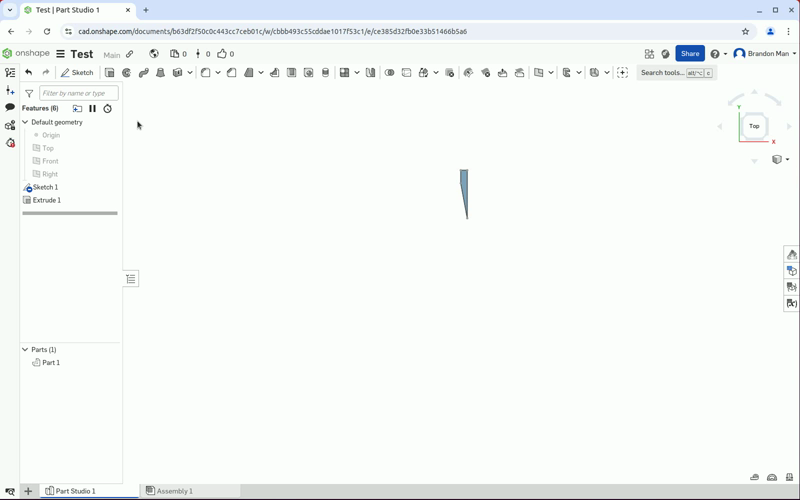
key(shift+h)
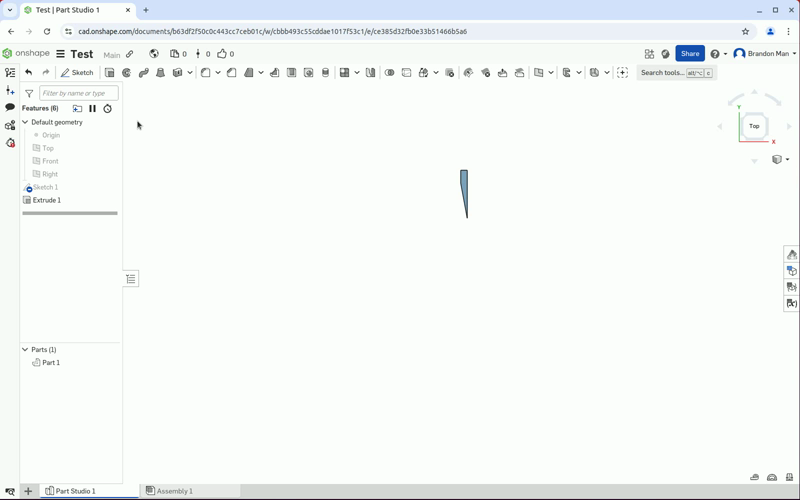
mouse_move(73, 189)
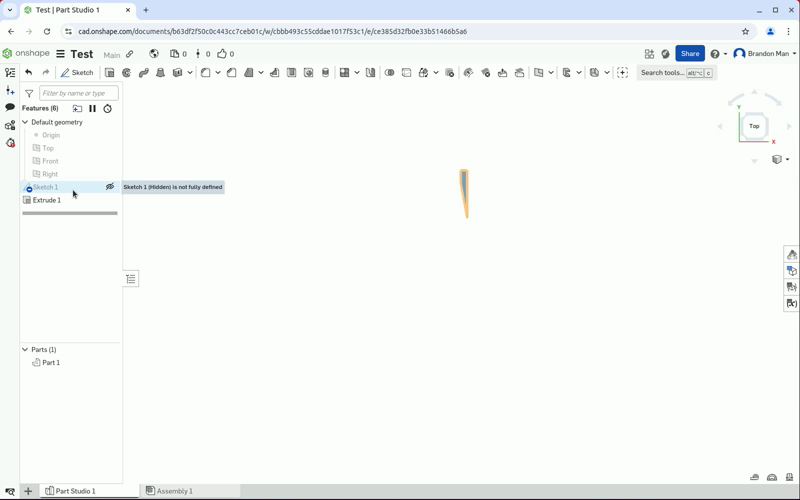
click(73, 189)
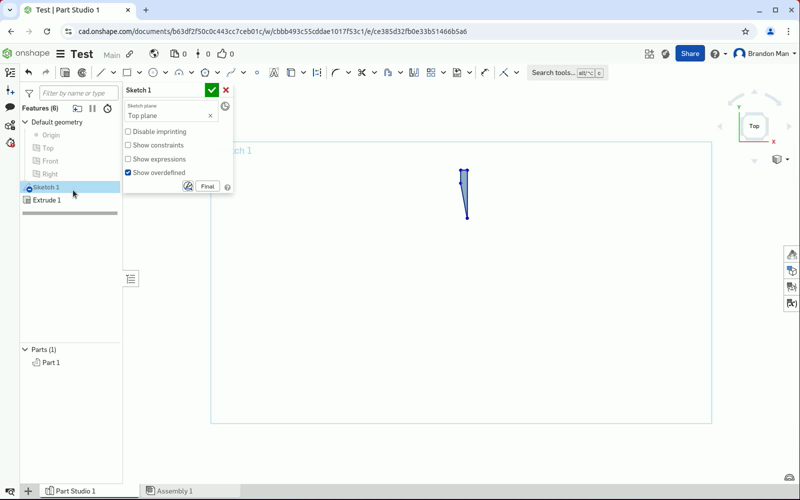
mouse_move(229, 92)
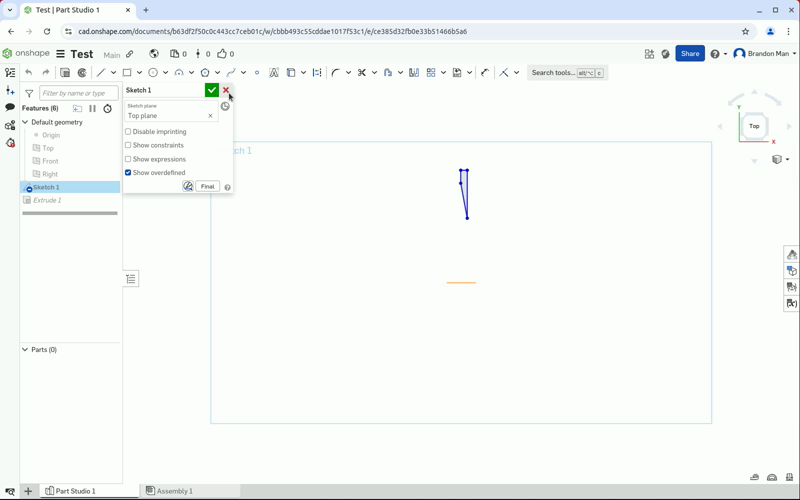
click(229, 92)
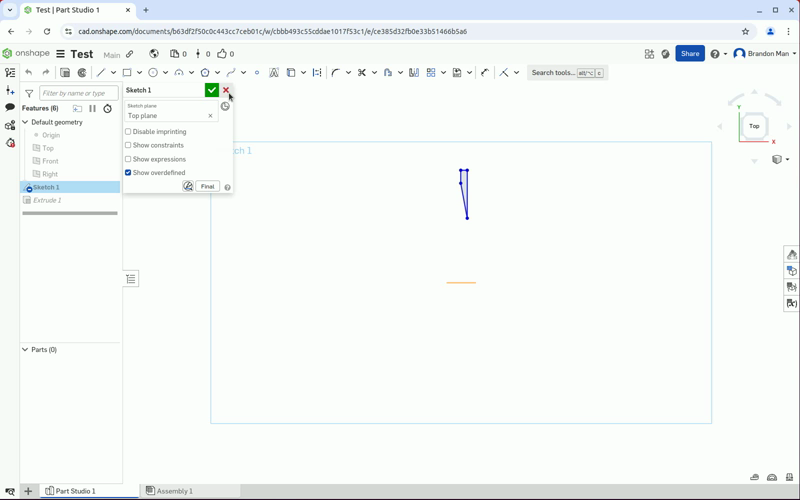
key(shift+s)
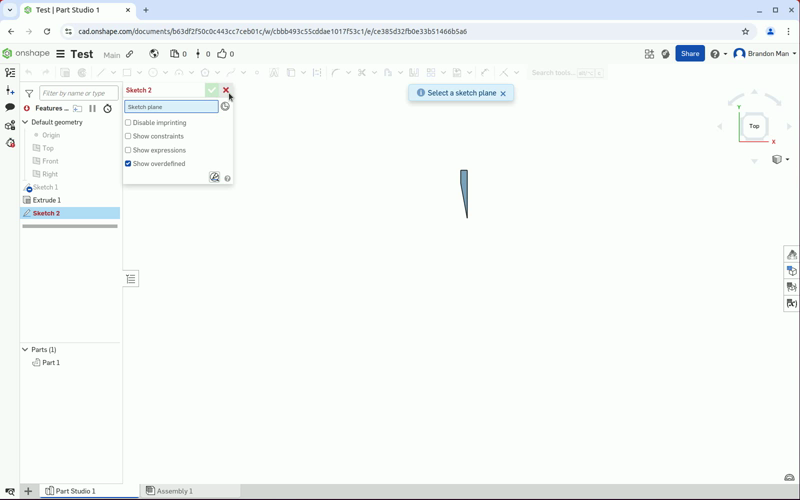
mouse_move(73, 150)
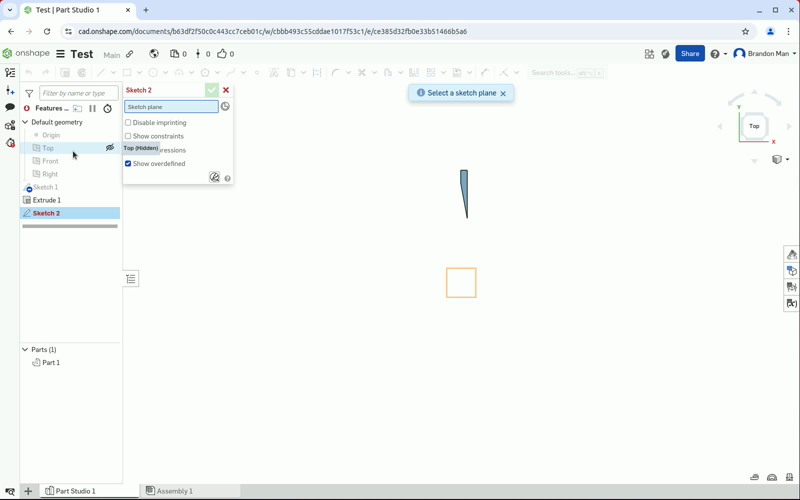
click(73, 150)
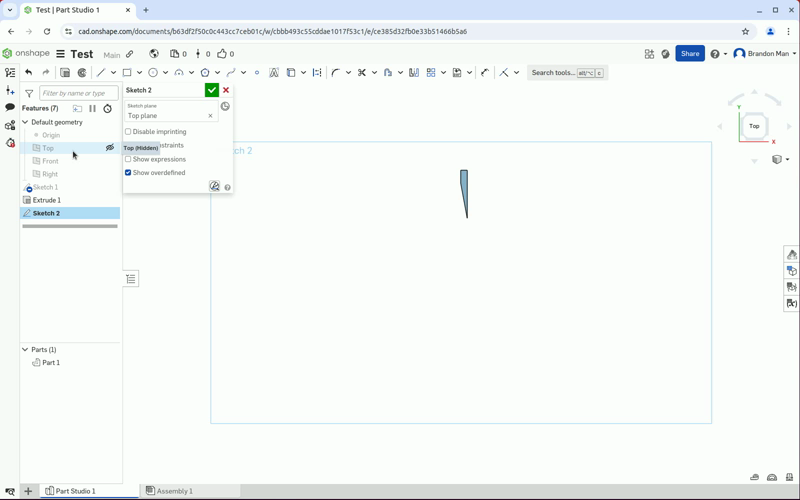
mouse_move(73, 352)
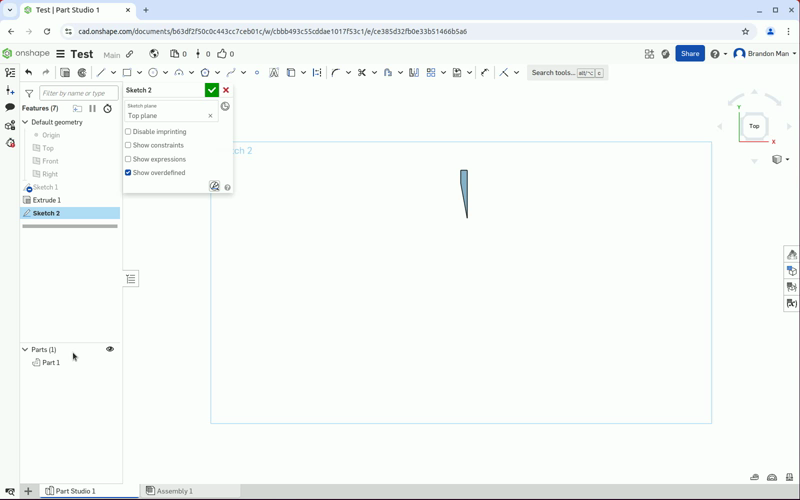
key(y)
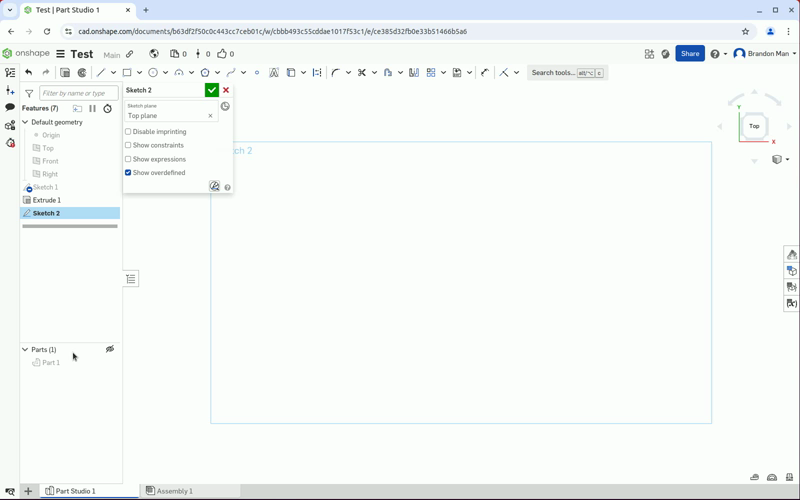
key(l)
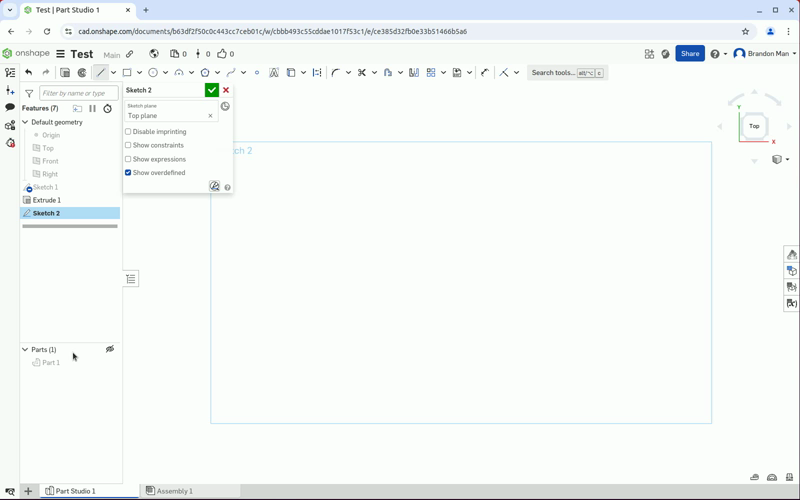
key_down(shift)
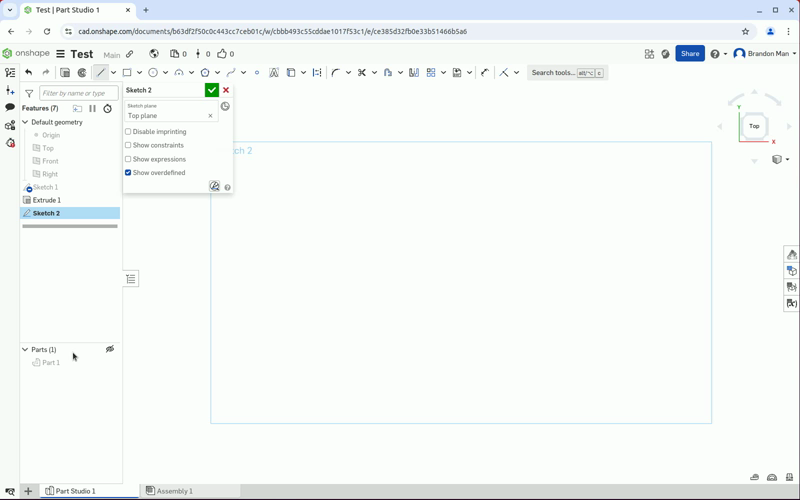
mouse_move(460, 282)
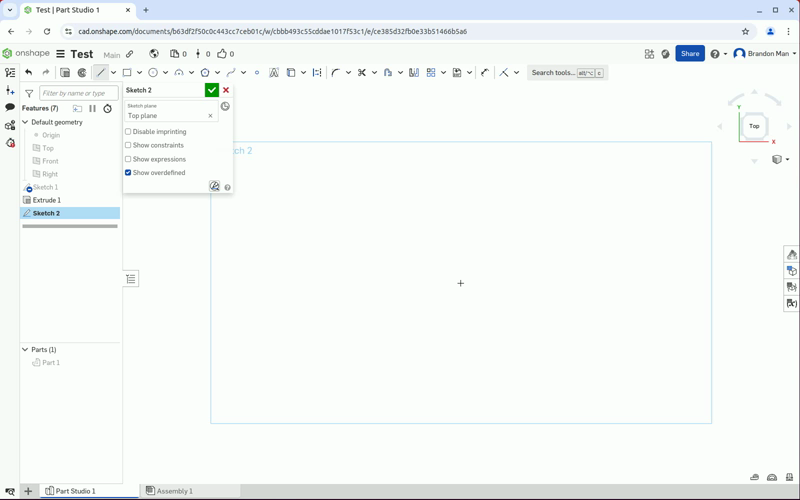
click(460, 282)
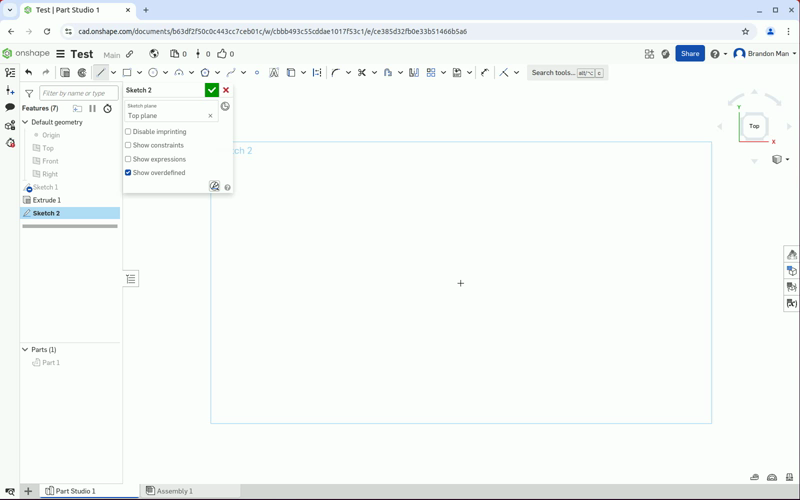
key_up(shift)
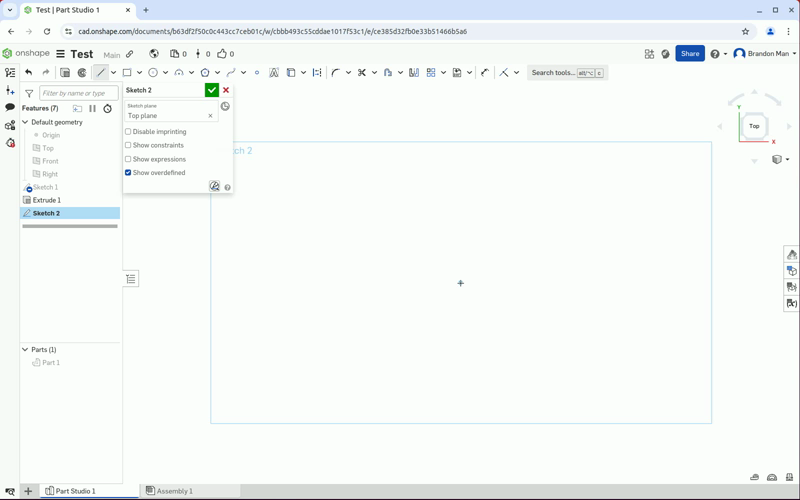
key_down(shift)
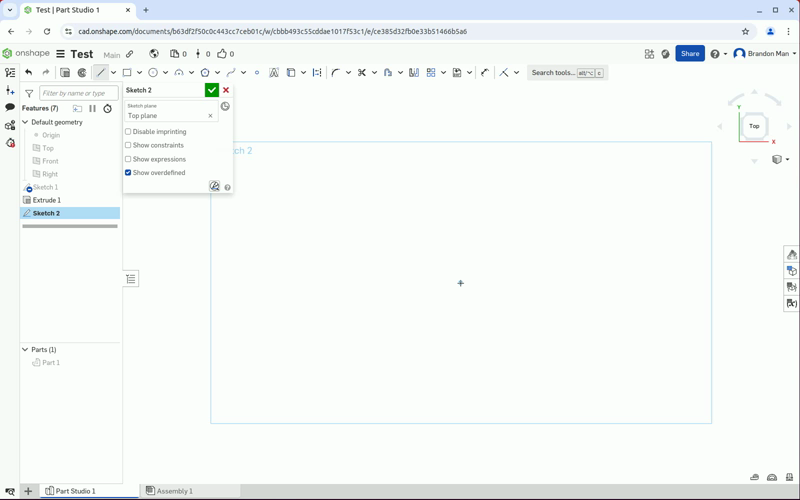
mouse_move(490, 282)
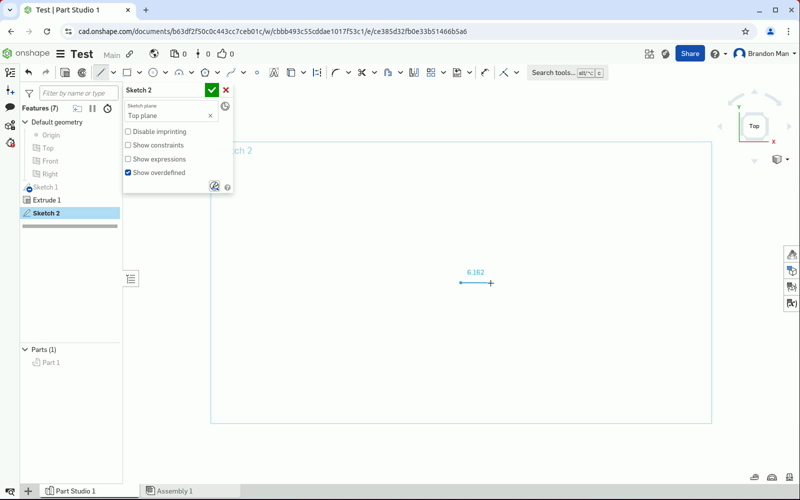
mouse_move(508, 282)
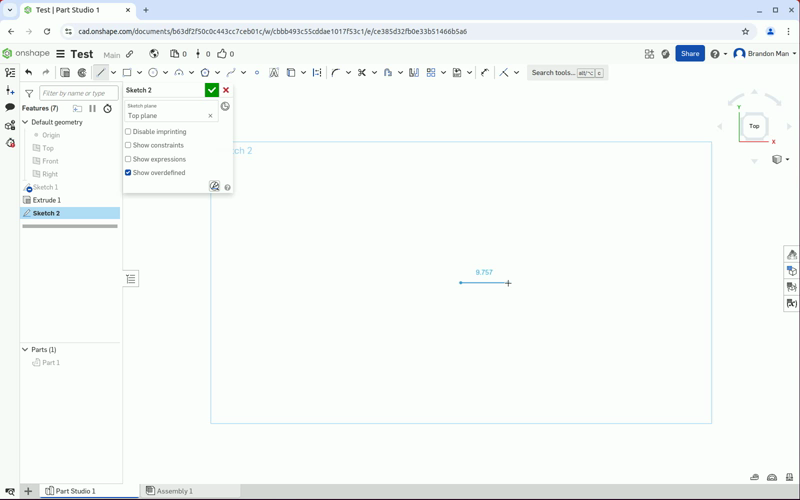
click(508, 282)
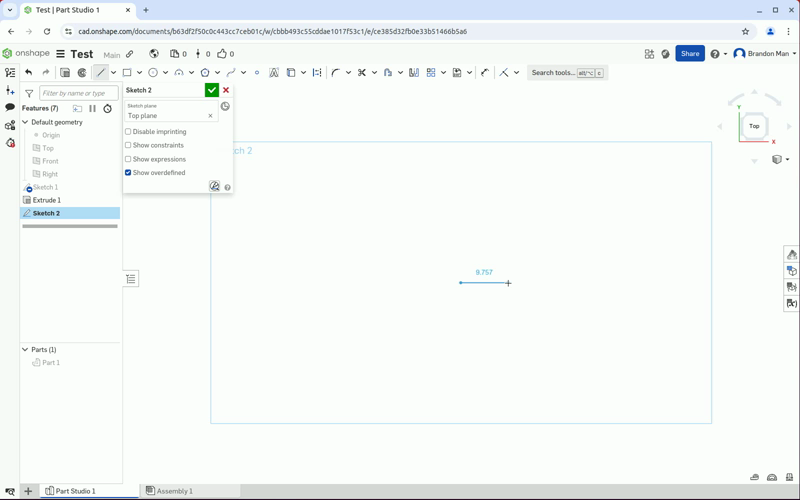
key_up(shift)
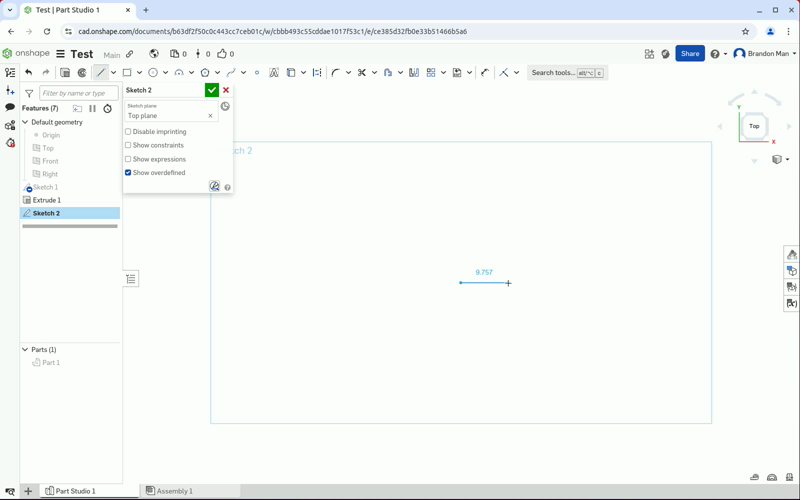
key_down(shift)
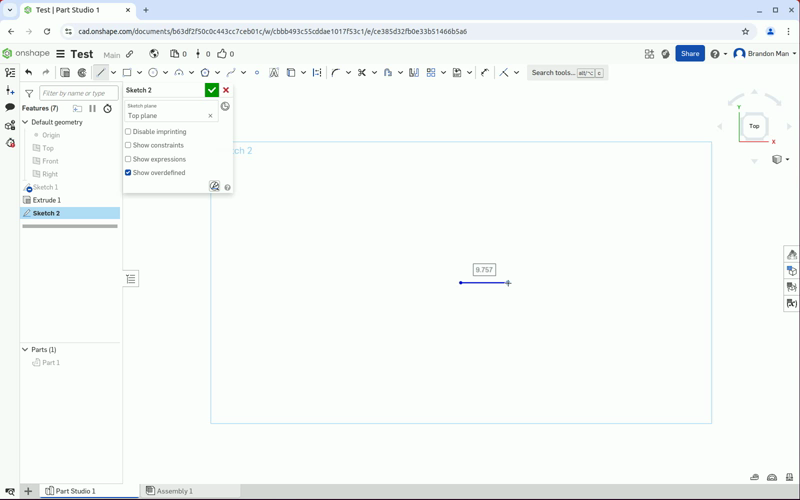
mouse_move(508, 170)
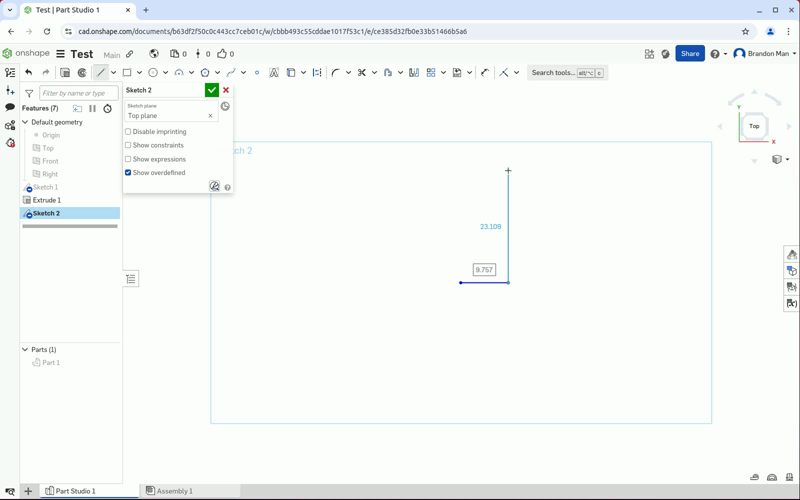
click(508, 170)
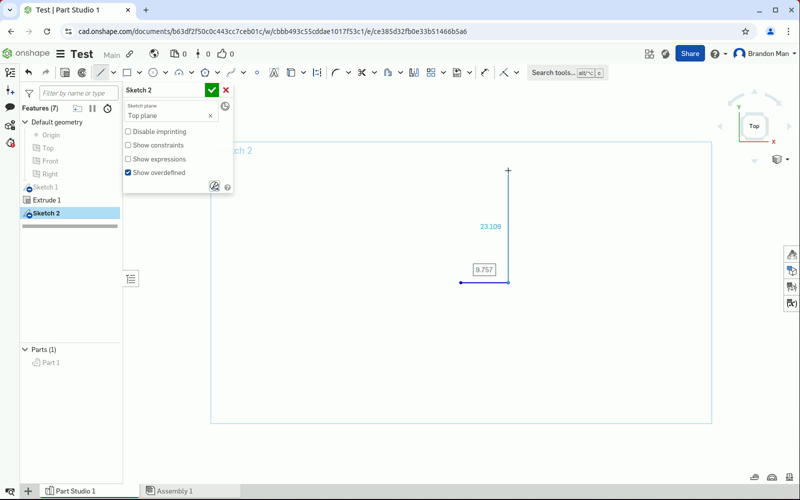
key_up(shift)
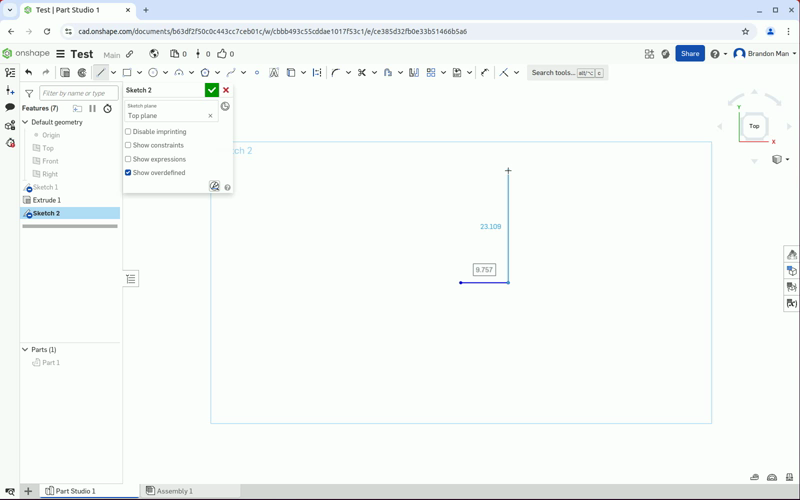
key_down(shift)
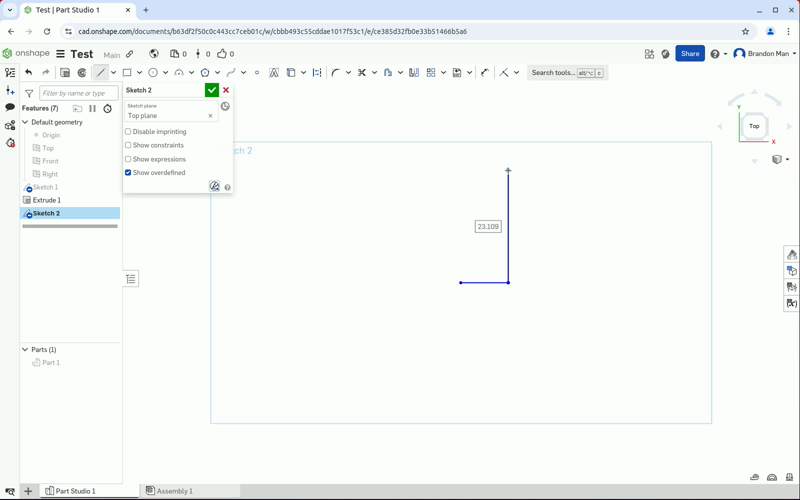
mouse_move(538, 170)
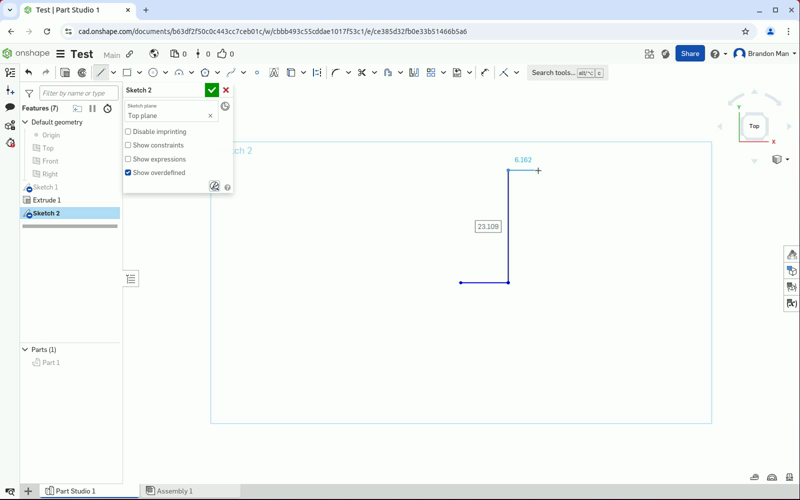
mouse_move(502, 170)
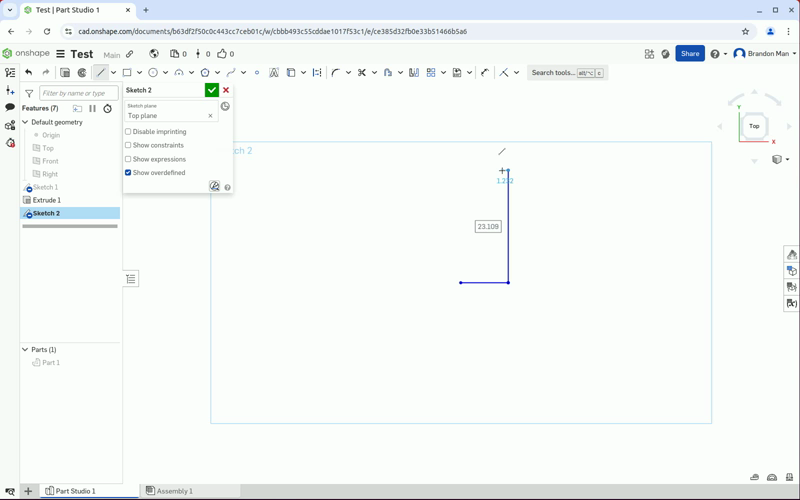
scroll(6)
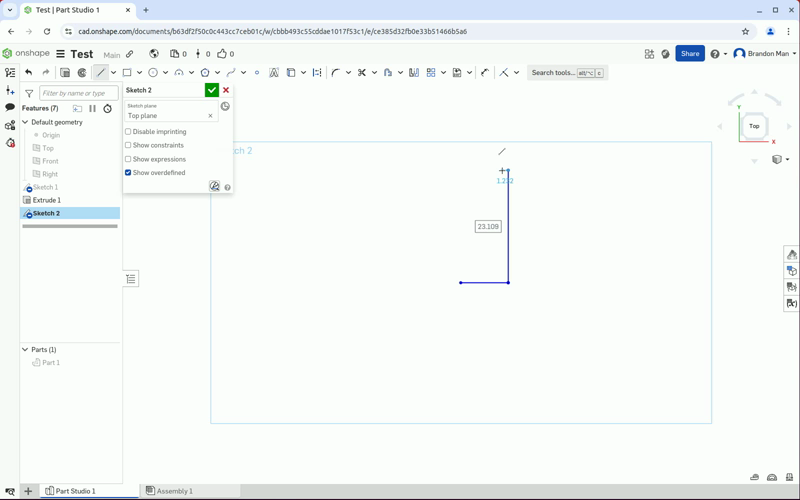
scroll(6)
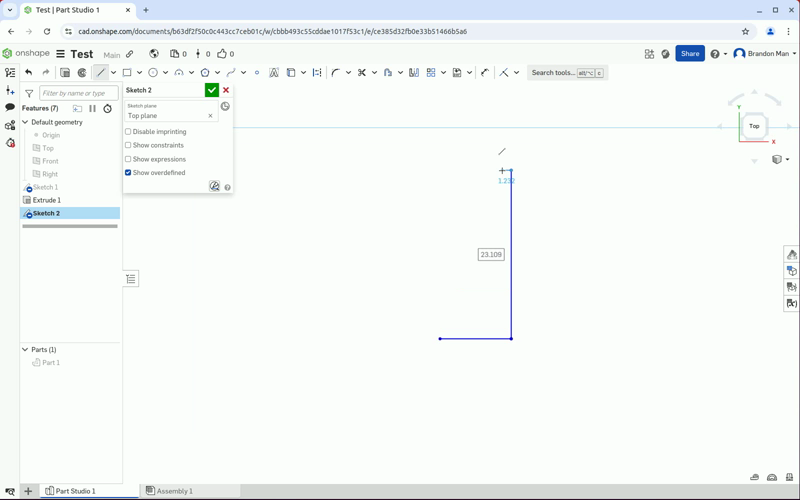
scroll(6)
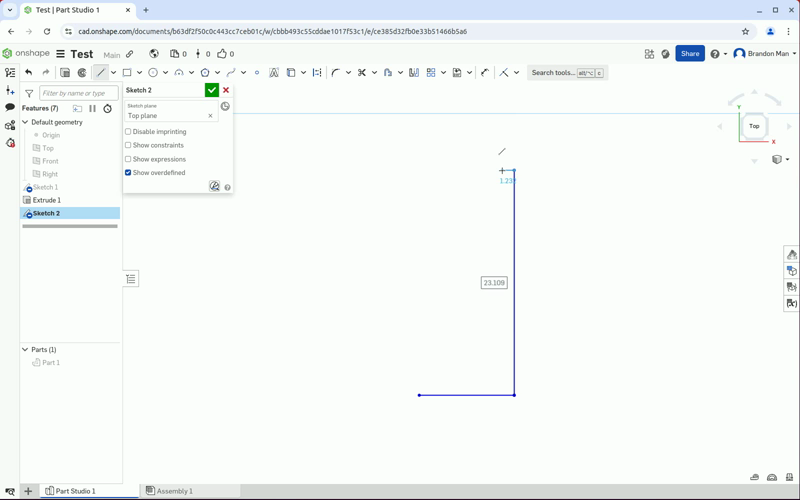
scroll(6)
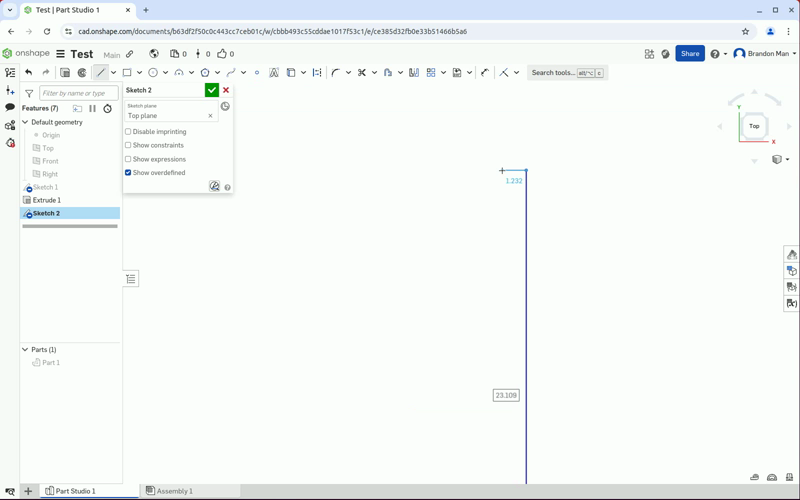
scroll(6)
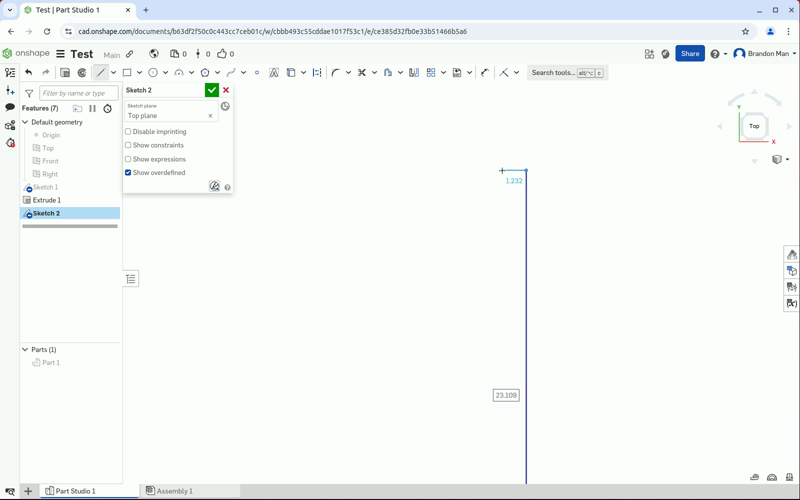
scroll(6)
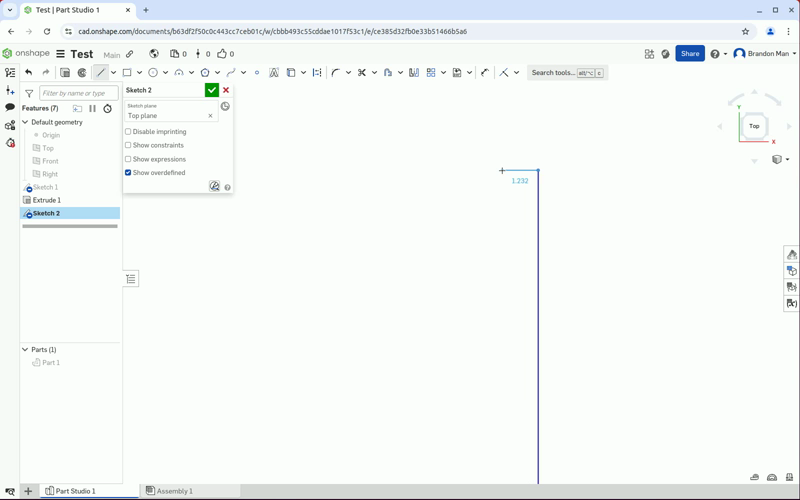
scroll(6)
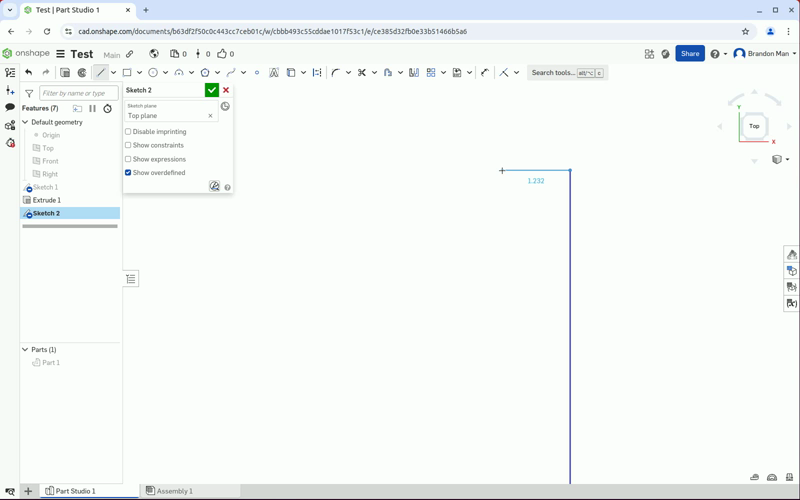
click(502, 170)
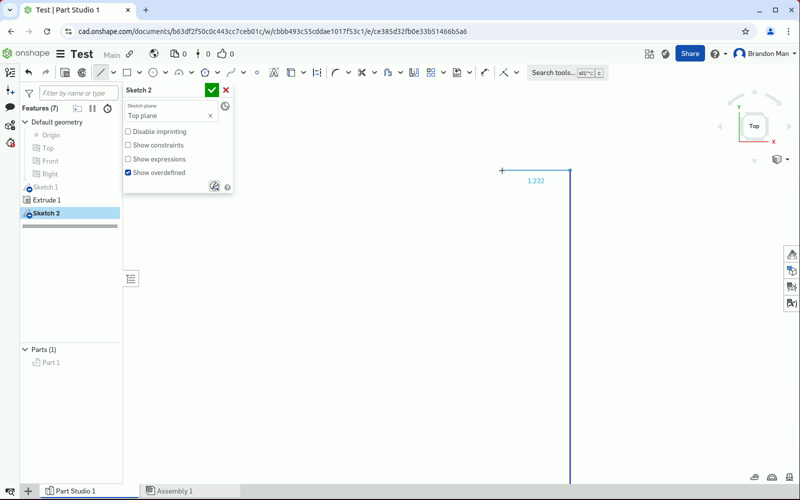
scroll(-6)
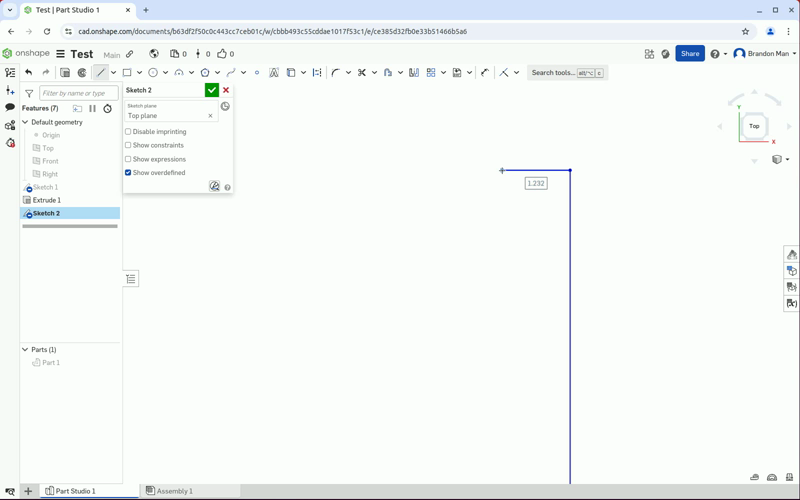
scroll(-6)
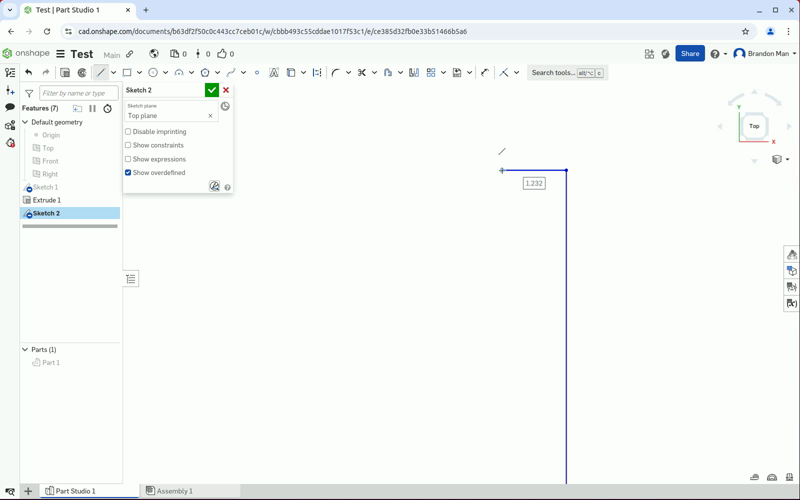
scroll(-6)
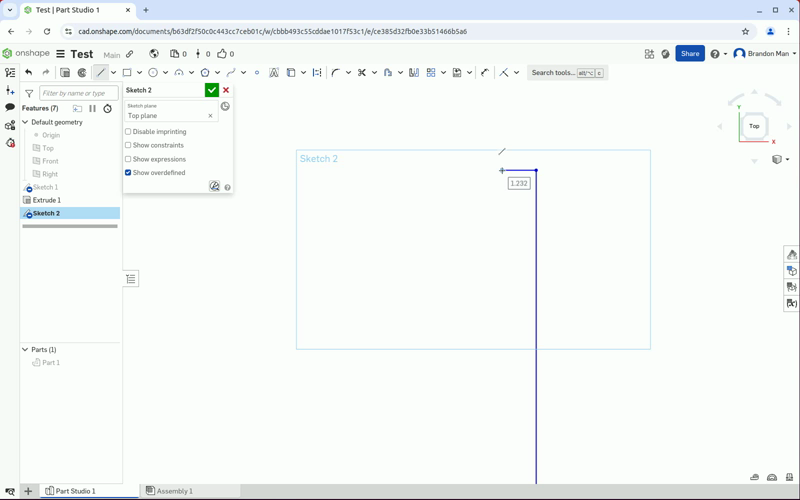
scroll(-6)
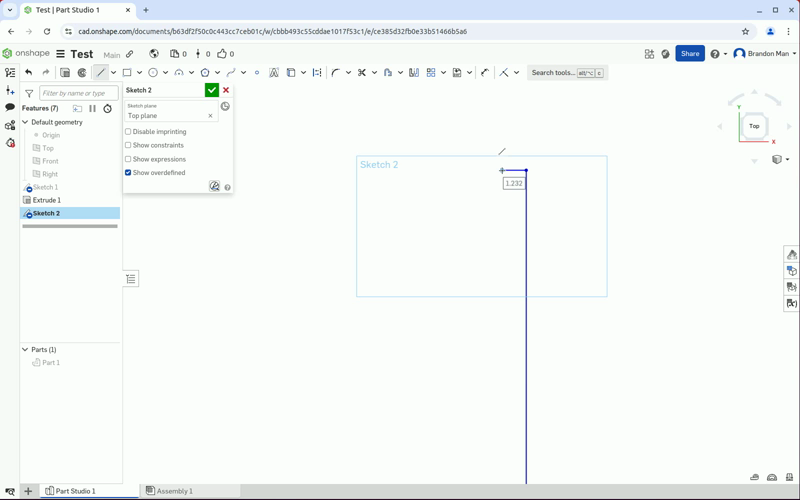
scroll(-6)
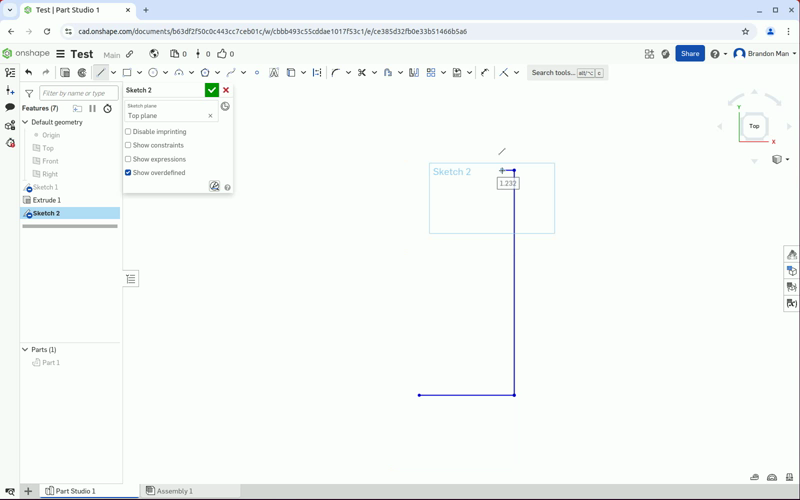
scroll(-6)
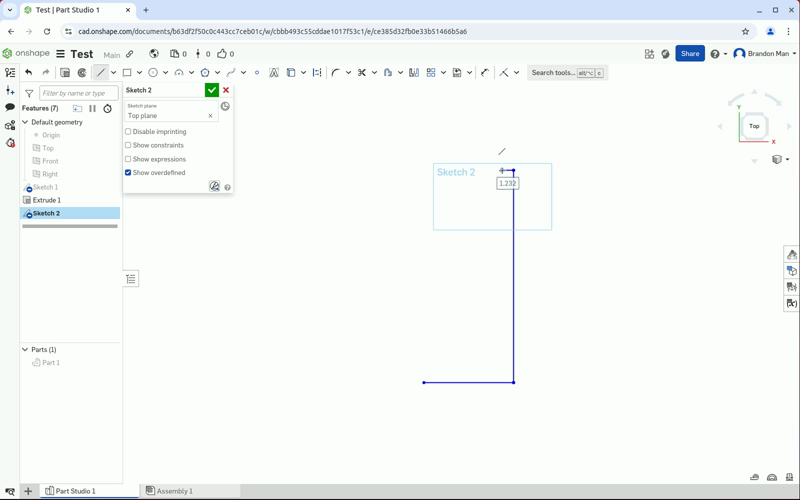
scroll(-6)
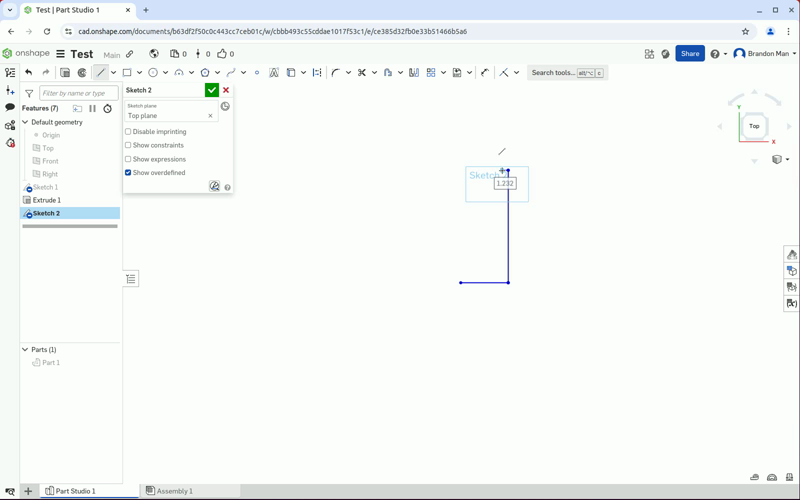
key_up(shift)
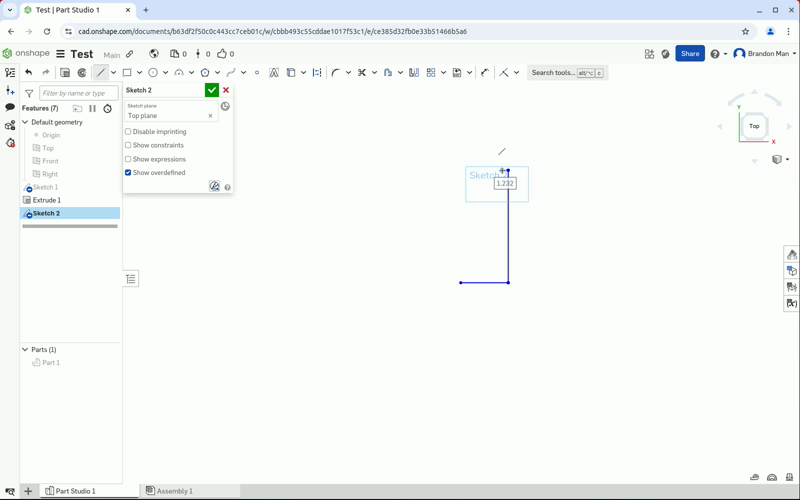
key_down(shift)
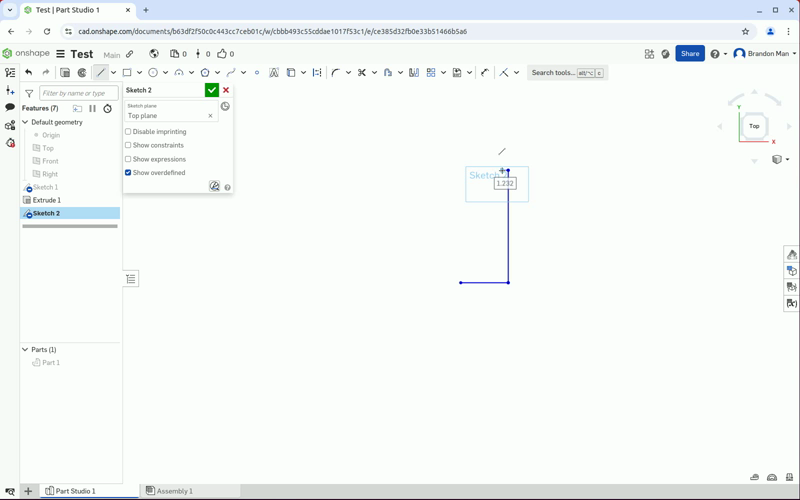
mouse_move(502, 243)
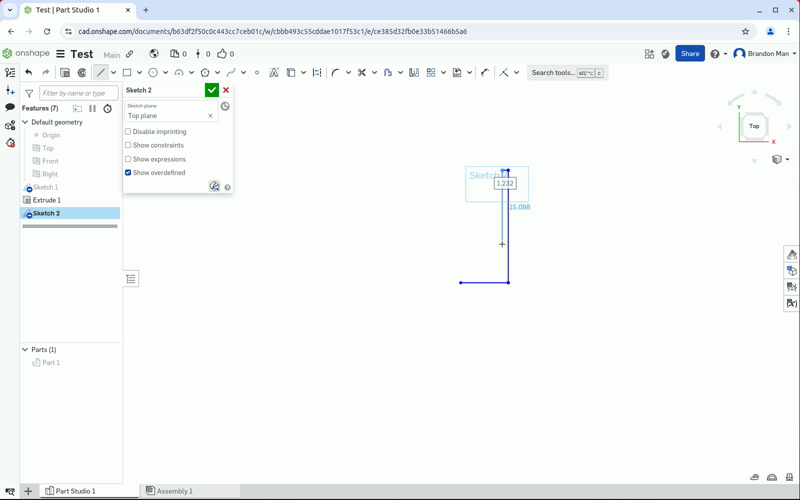
click(502, 243)
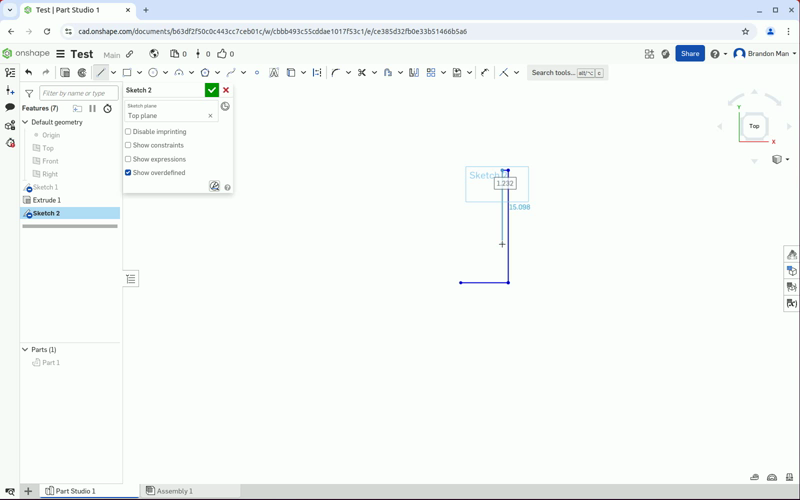
key_up(shift)
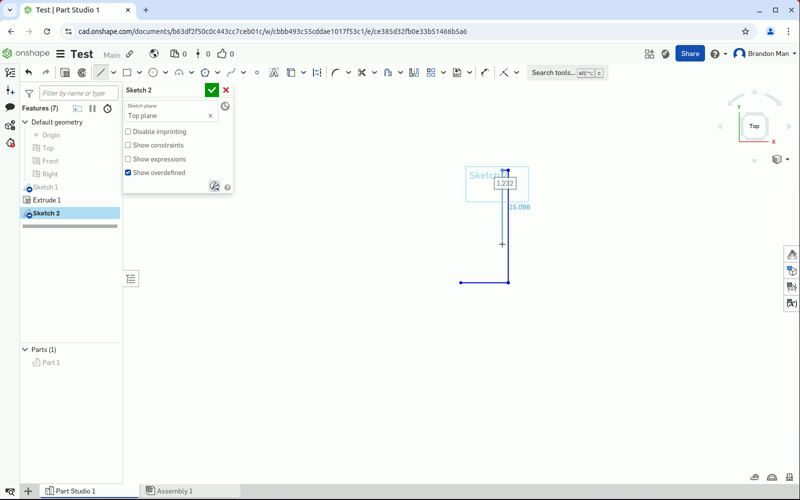
key_down(shift)
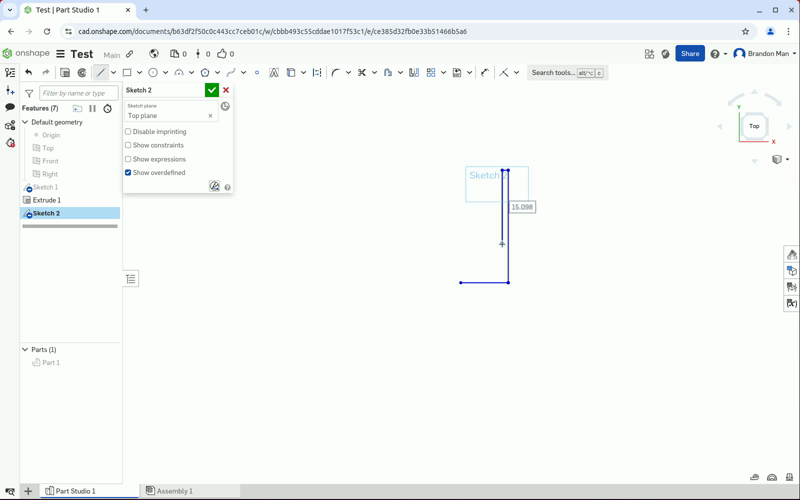
mouse_move(532, 243)
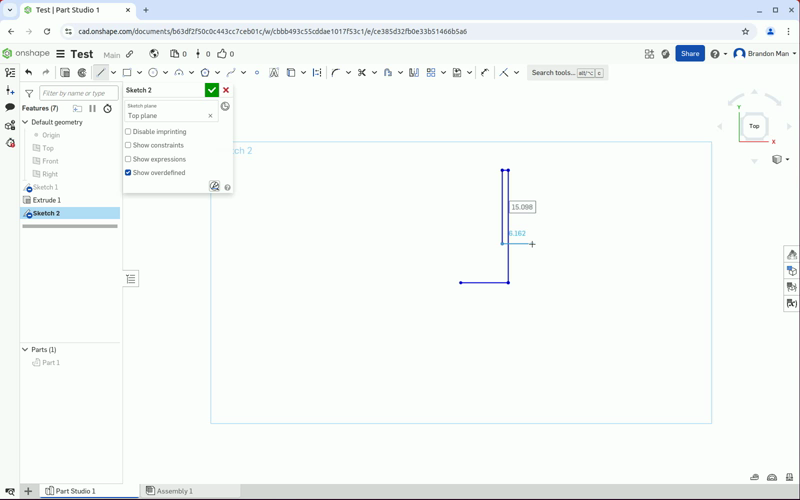
mouse_move(474, 234)
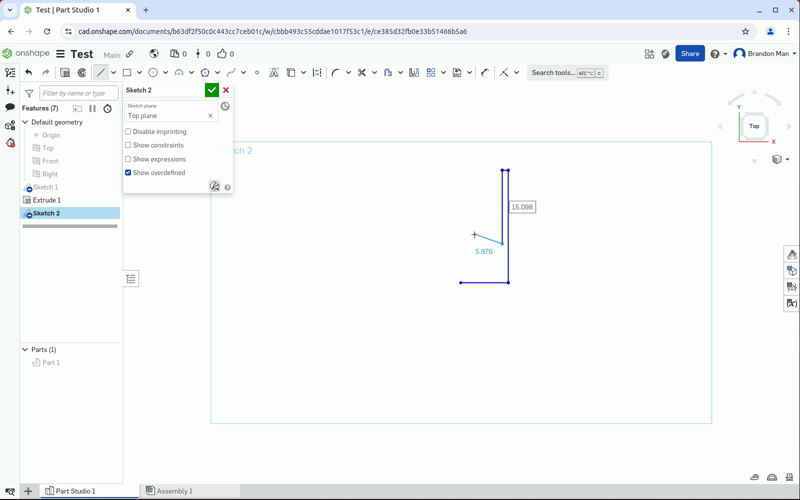
click(474, 234)
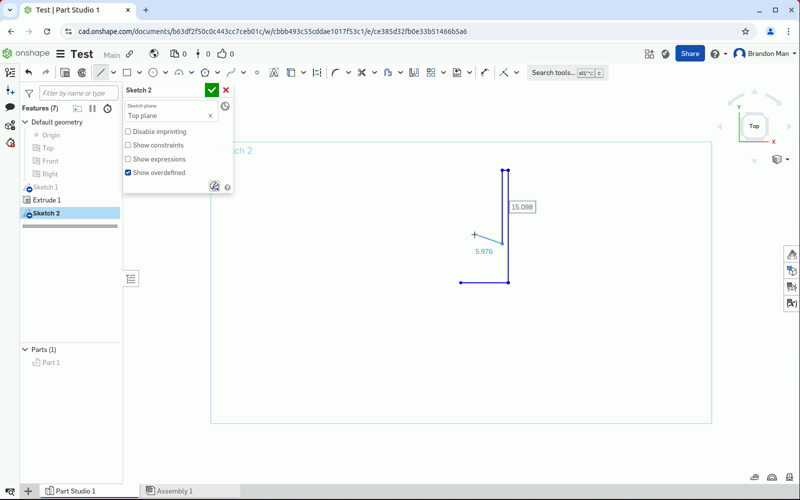
key_up(shift)
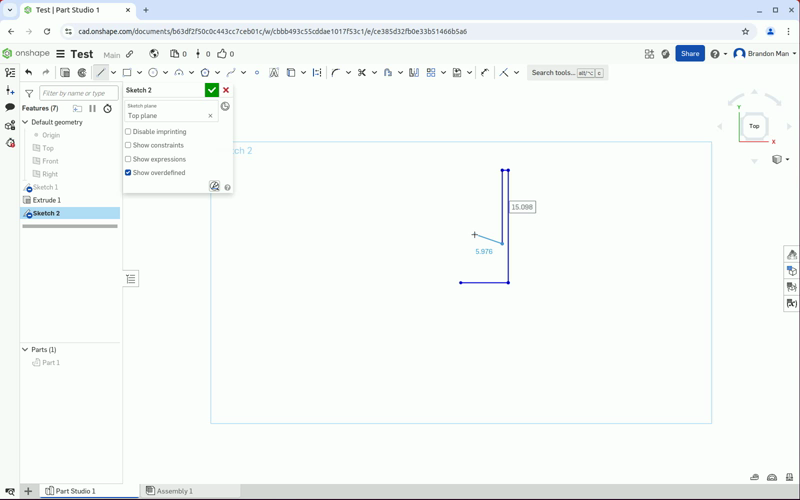
key_down(shift)
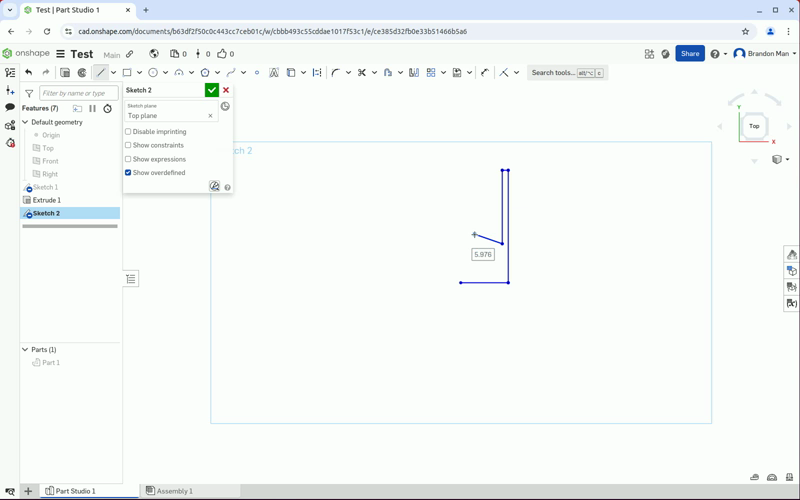
mouse_move(504, 234)
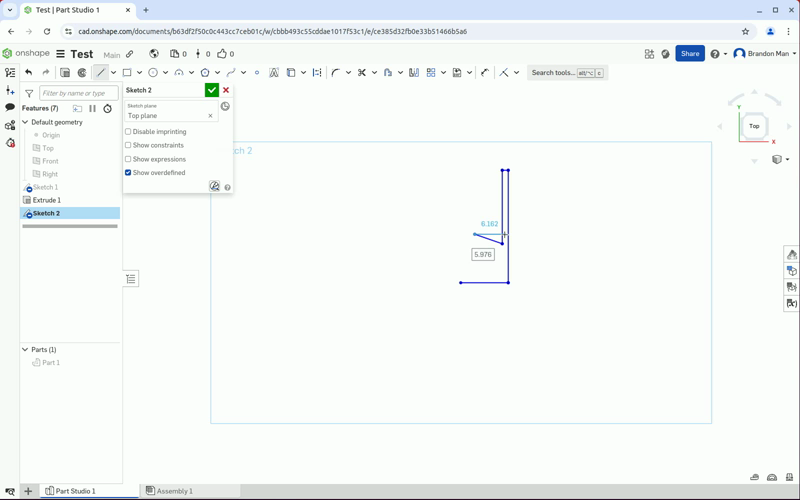
mouse_move(467, 234)
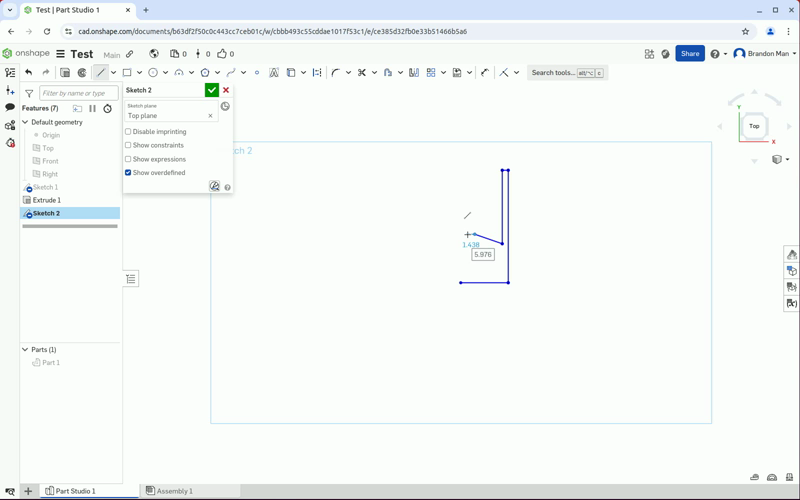
scroll(6)
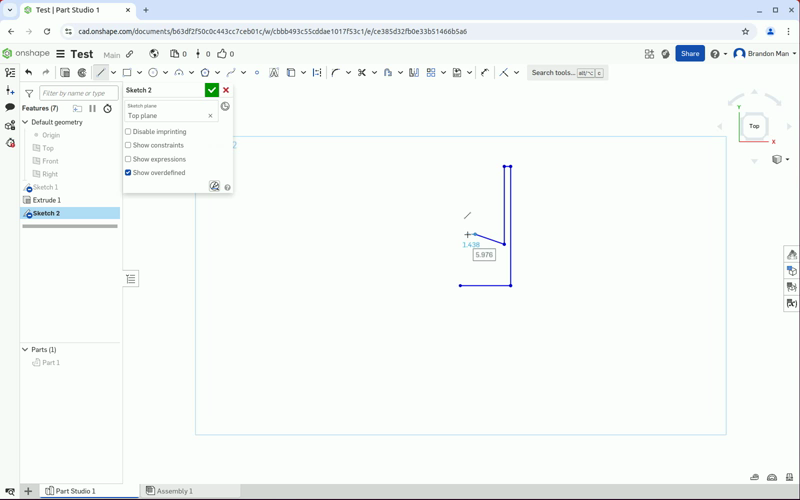
scroll(6)
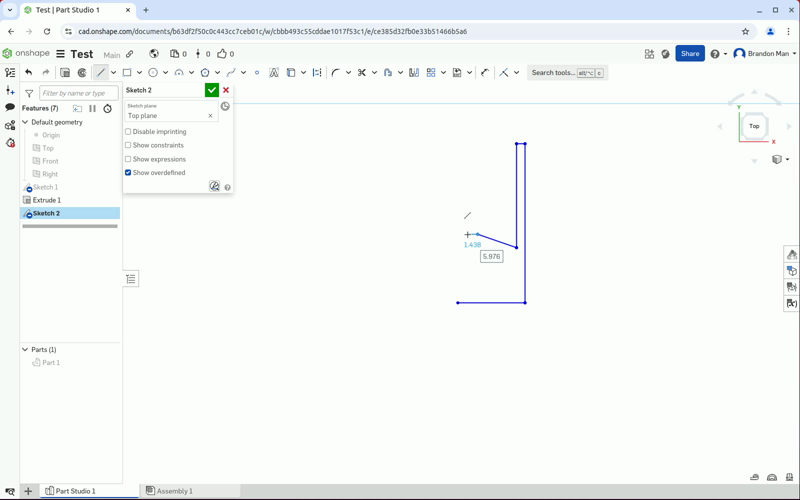
scroll(6)
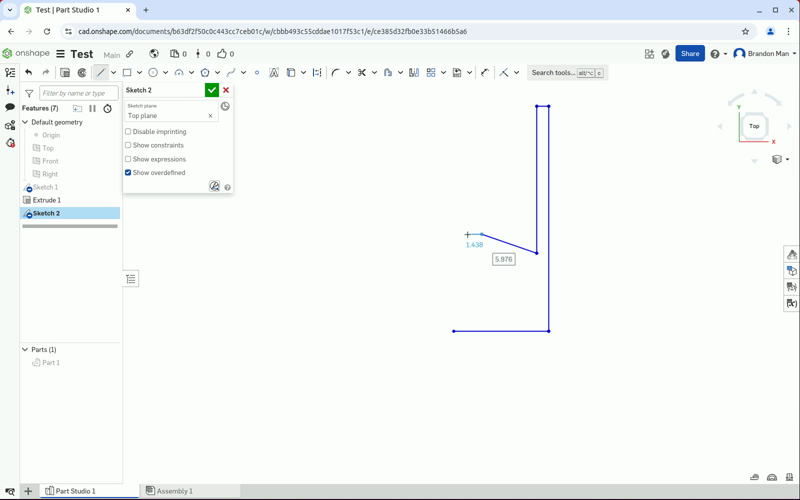
scroll(6)
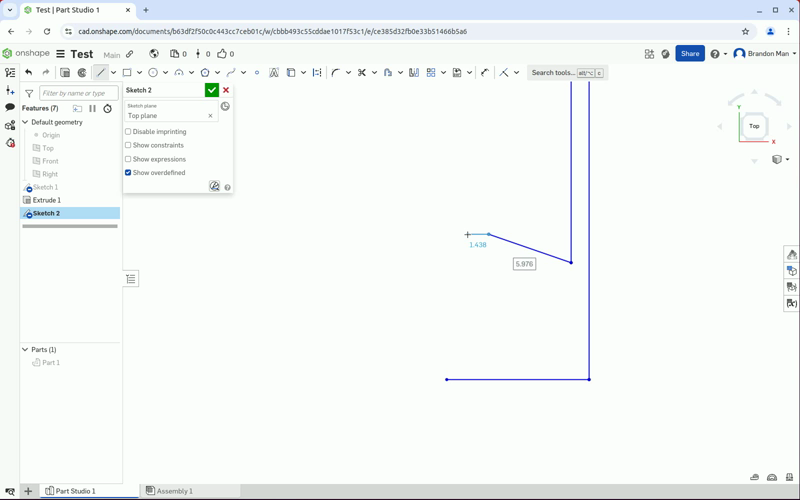
scroll(6)
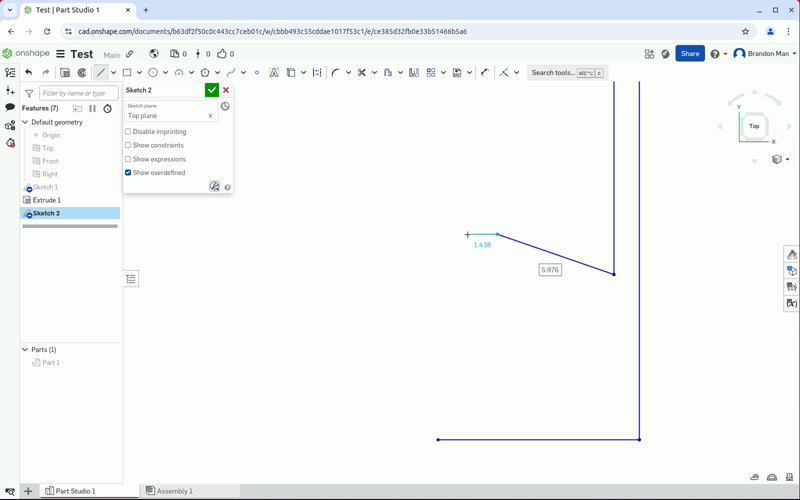
scroll(6)
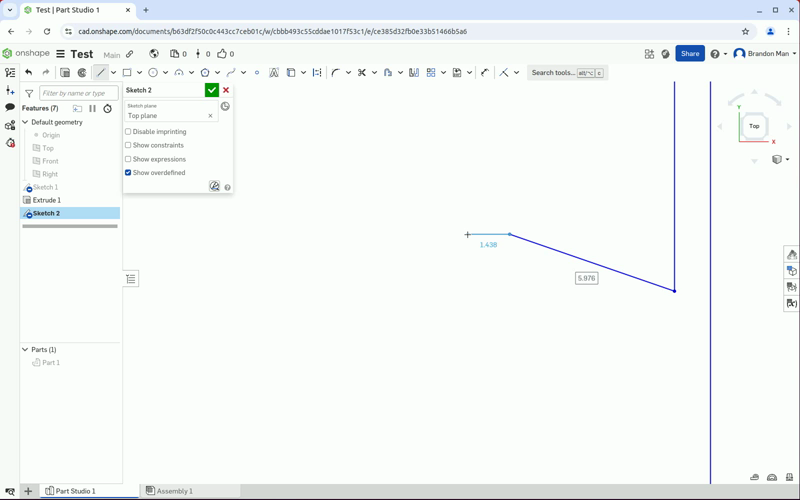
scroll(6)
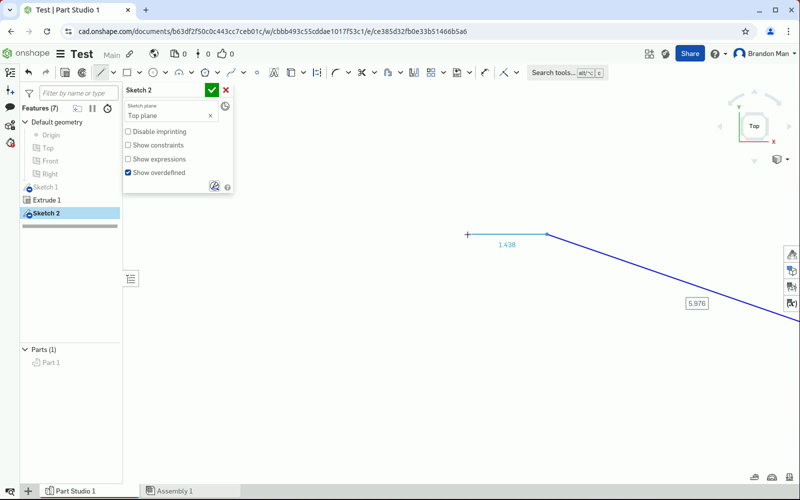
click(467, 234)
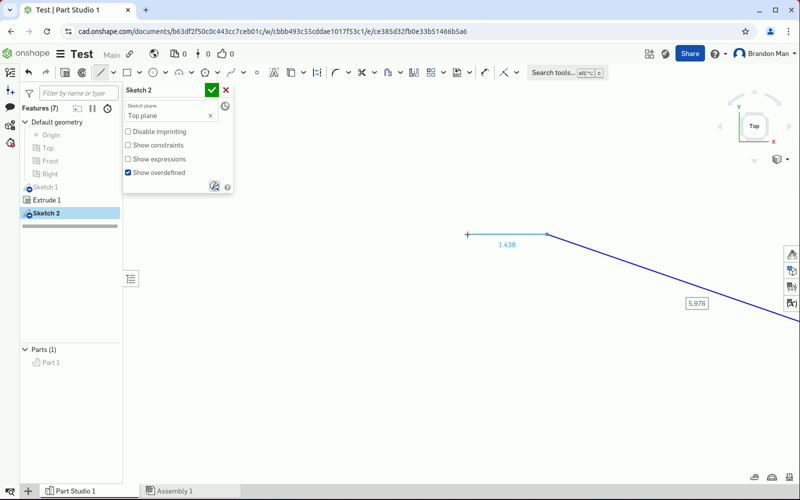
scroll(-6)
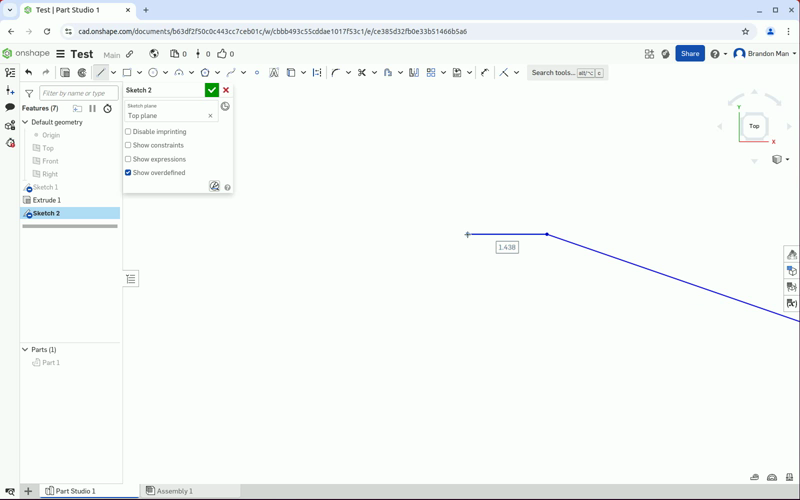
scroll(-6)
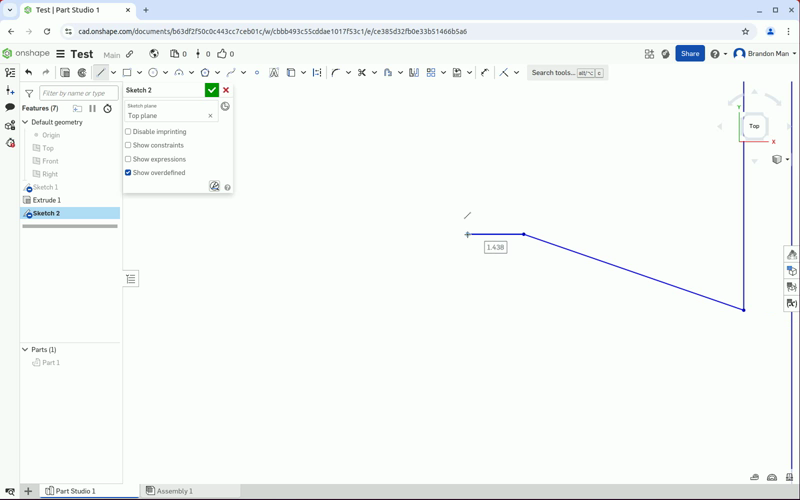
scroll(-6)
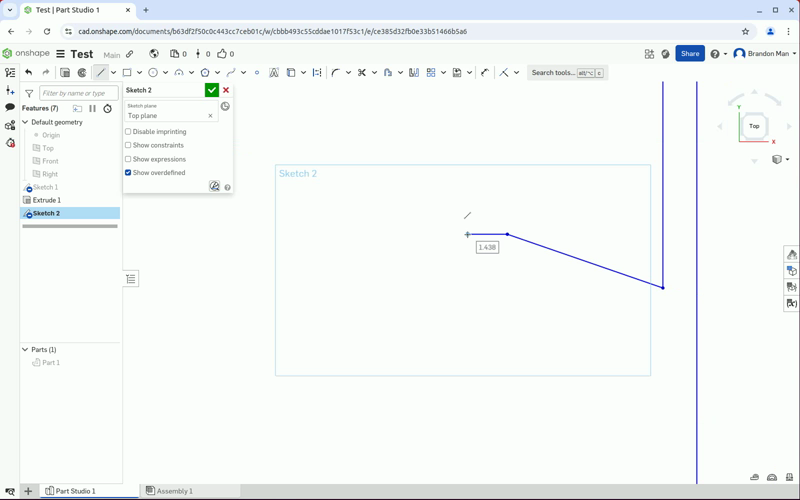
scroll(-6)
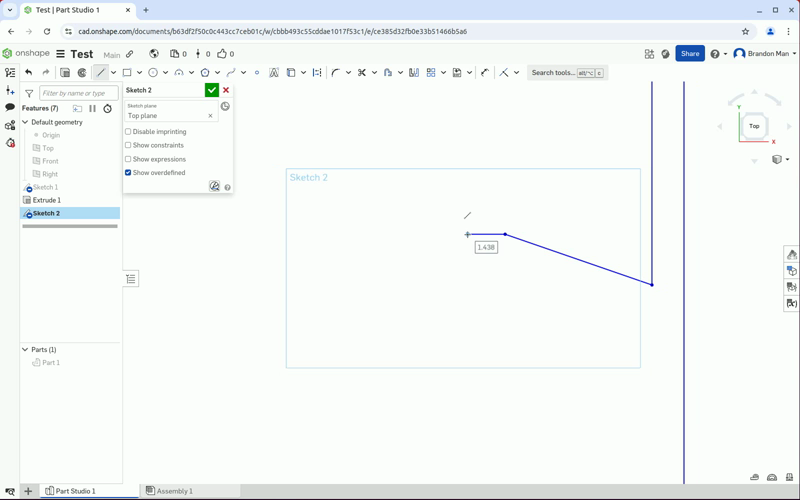
scroll(-6)
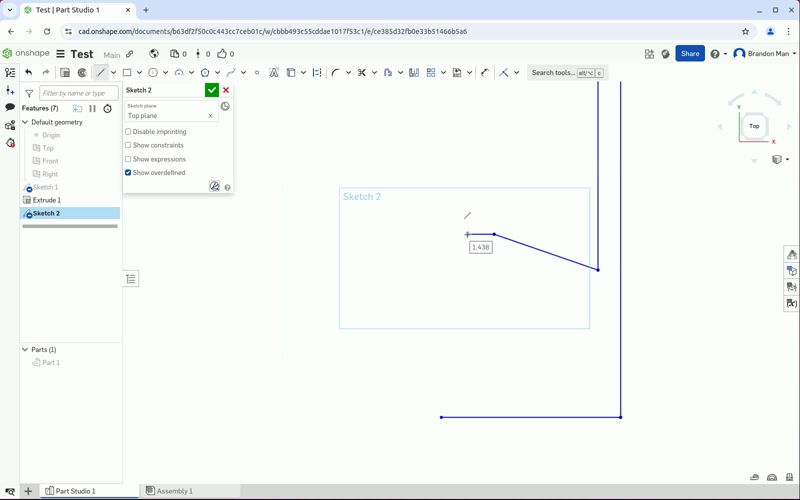
scroll(-6)
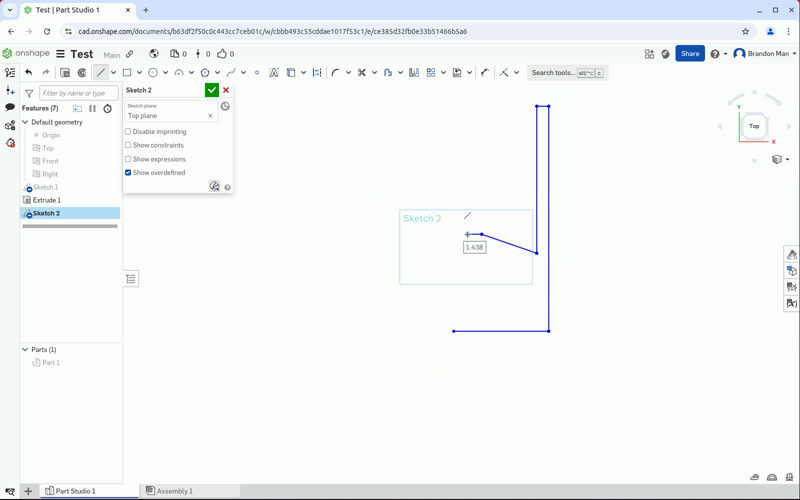
scroll(-6)
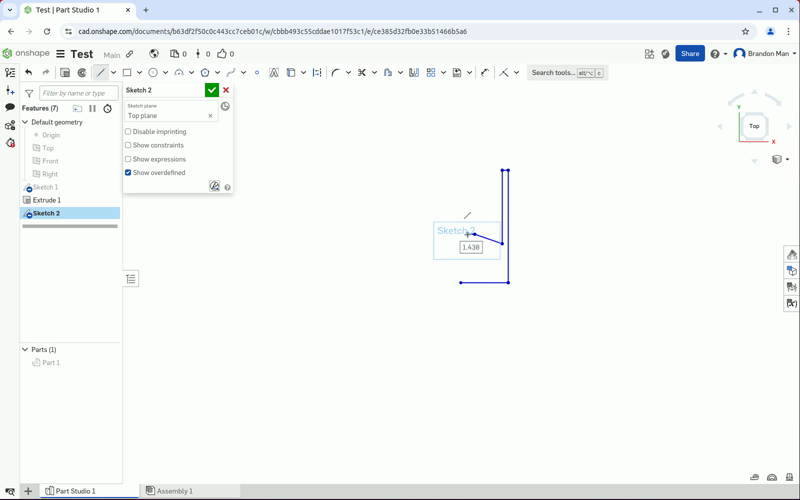
key_up(shift)
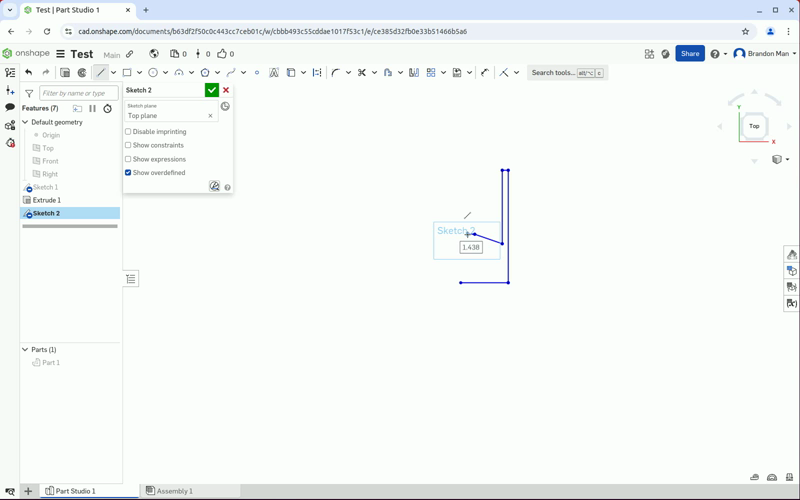
key(esc)
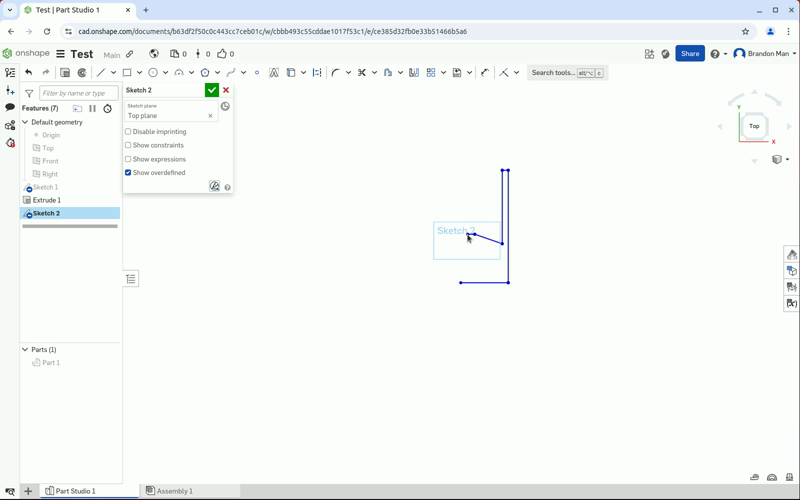
key(a)
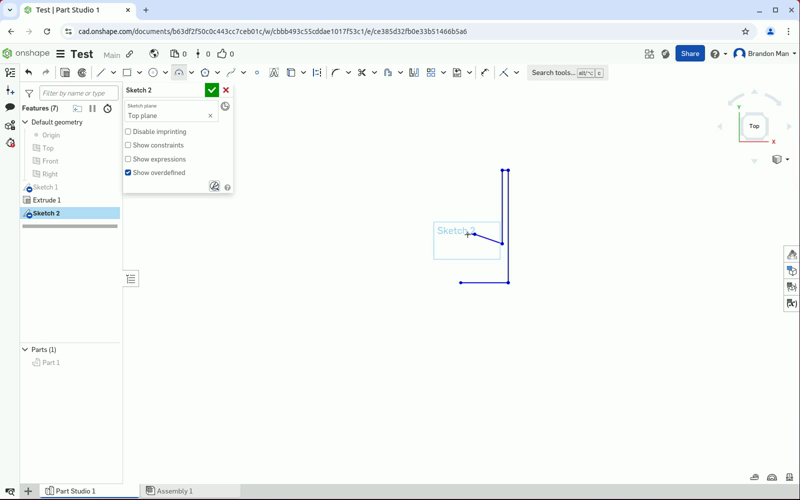
mouse_move(467, 234)
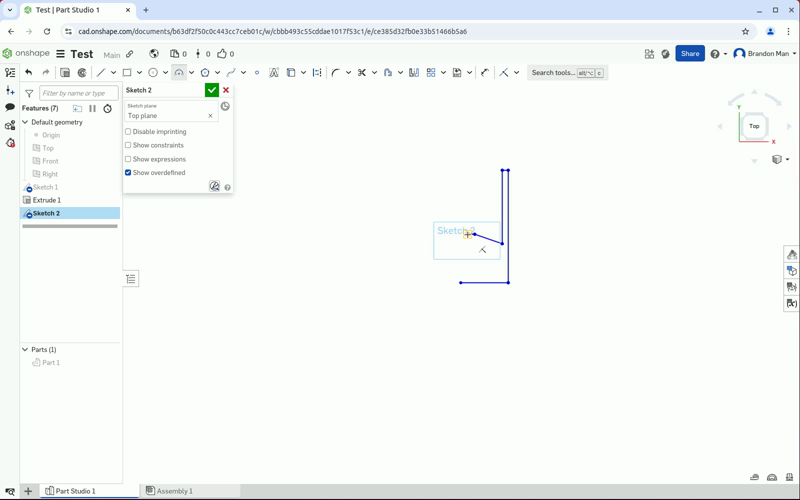
click(467, 234)
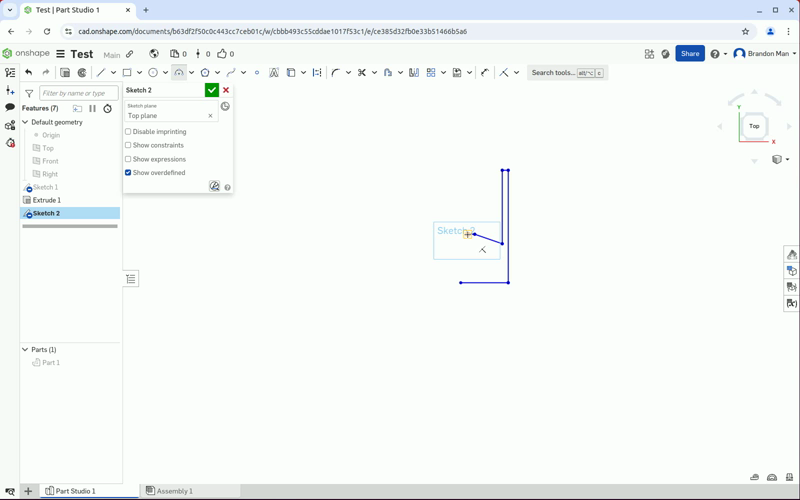
key_down(shift)
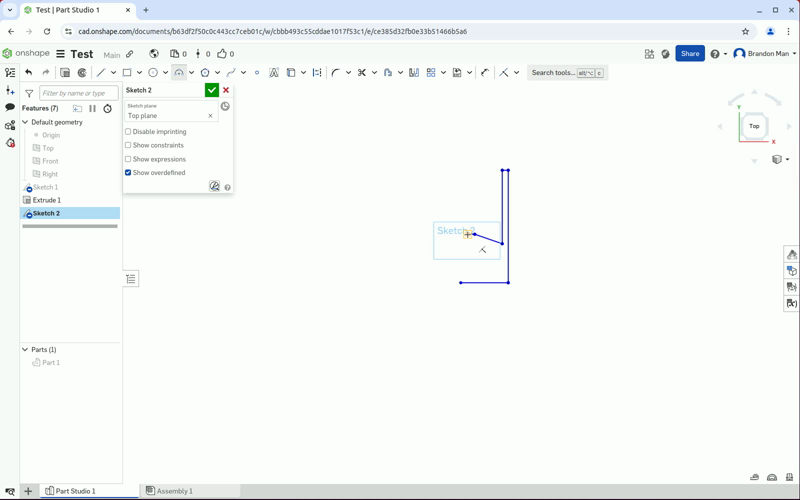
mouse_move(472, 241)
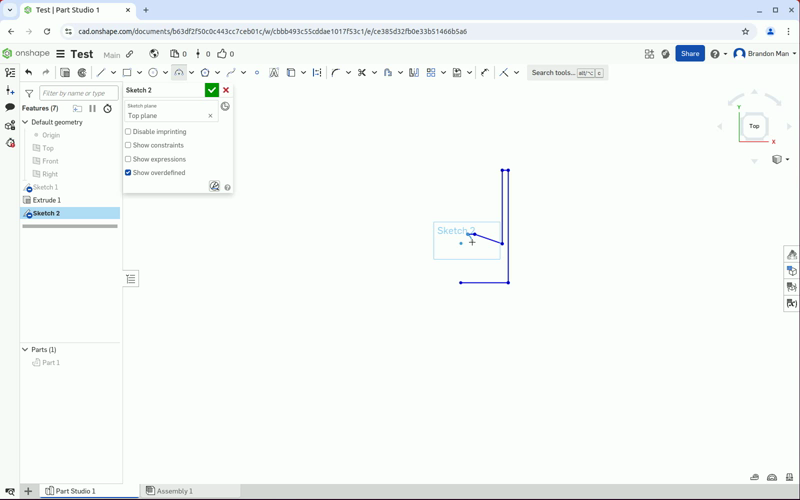
click(472, 241)
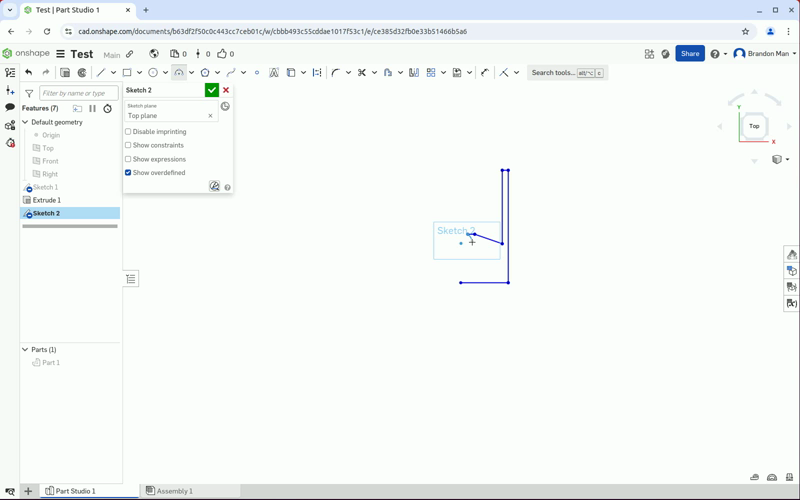
mouse_move(469, 238)
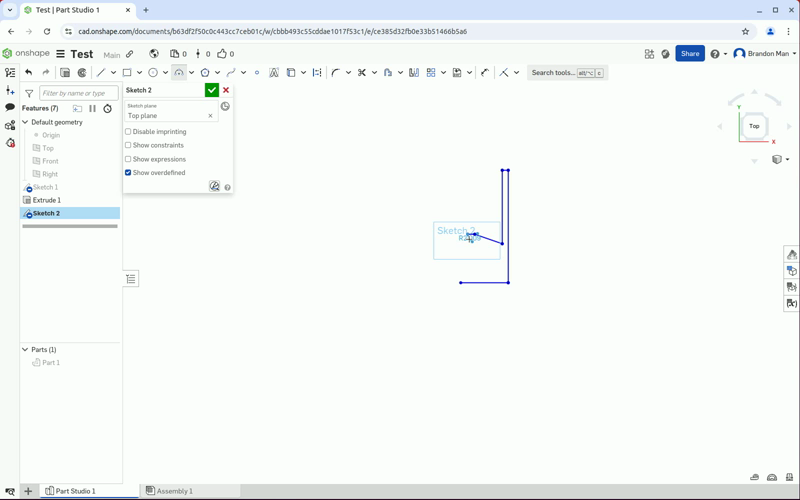
click(469, 238)
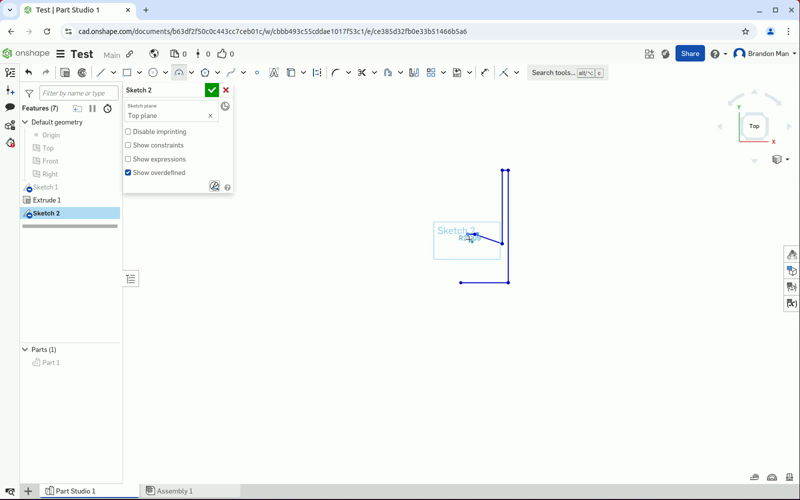
key_up(shift)
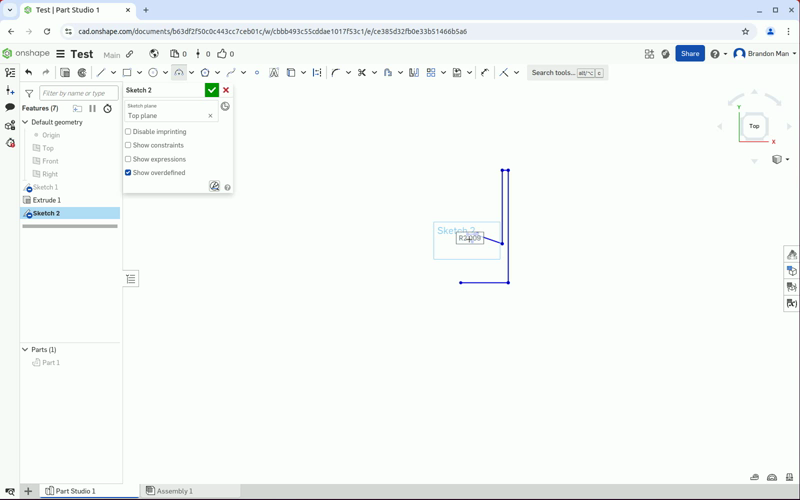
key(esc)
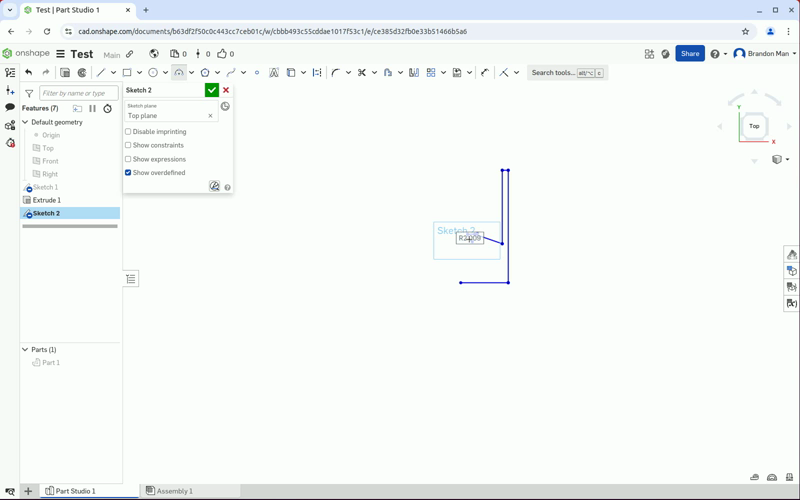
key(l)
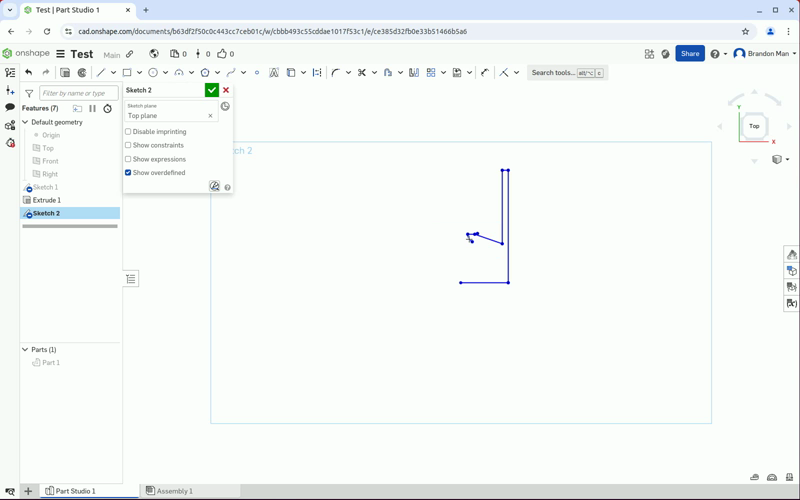
mouse_move(472, 241)
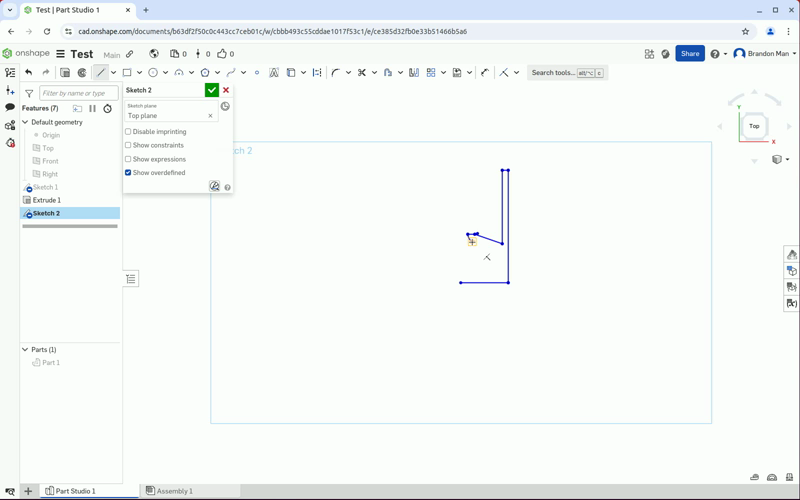
scroll(6)
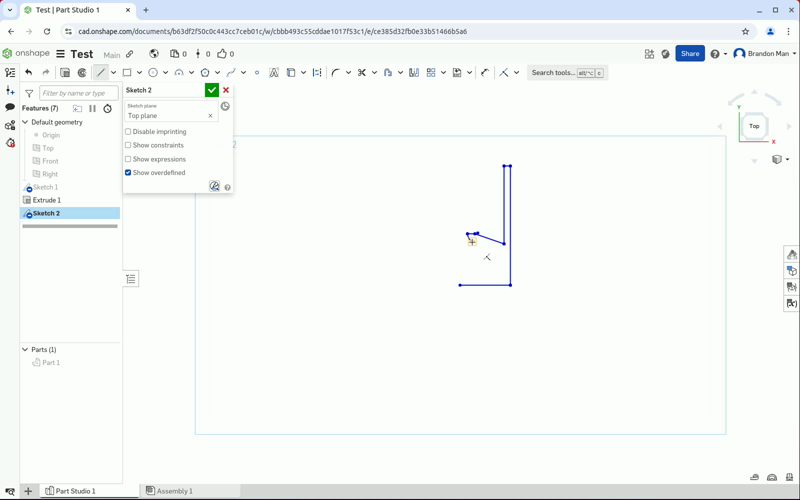
scroll(6)
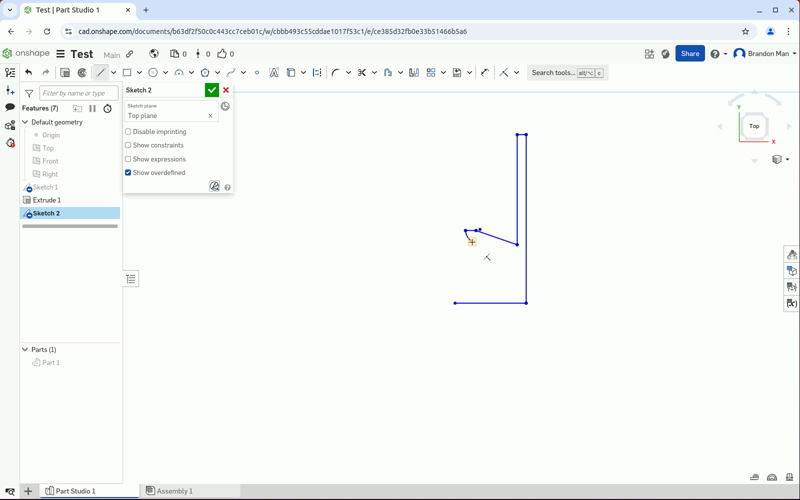
scroll(6)
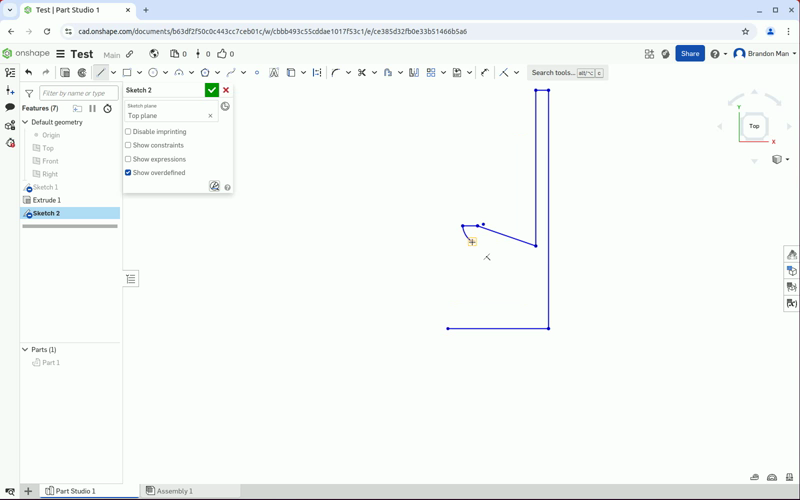
scroll(6)
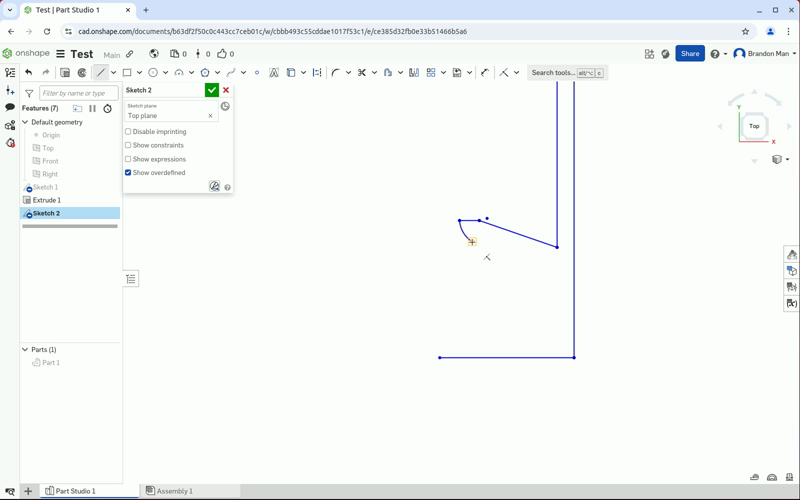
scroll(6)
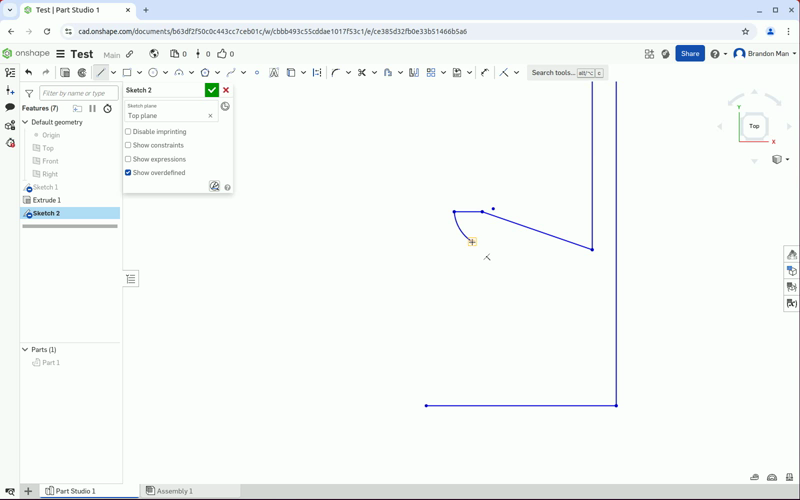
scroll(6)
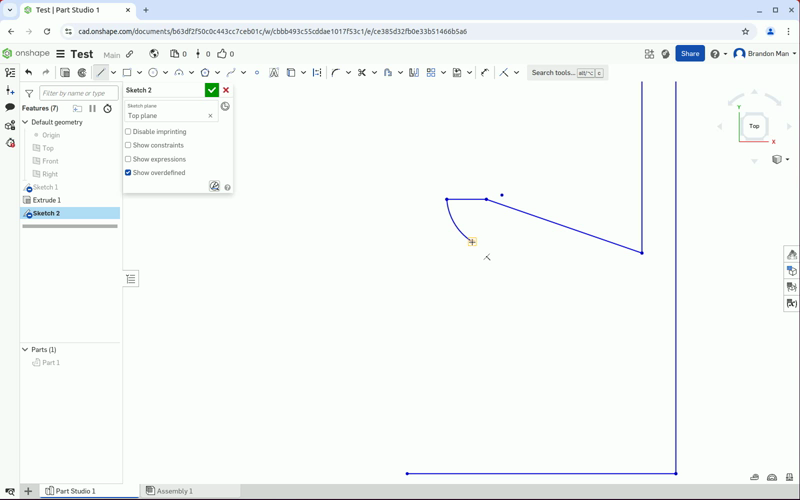
scroll(6)
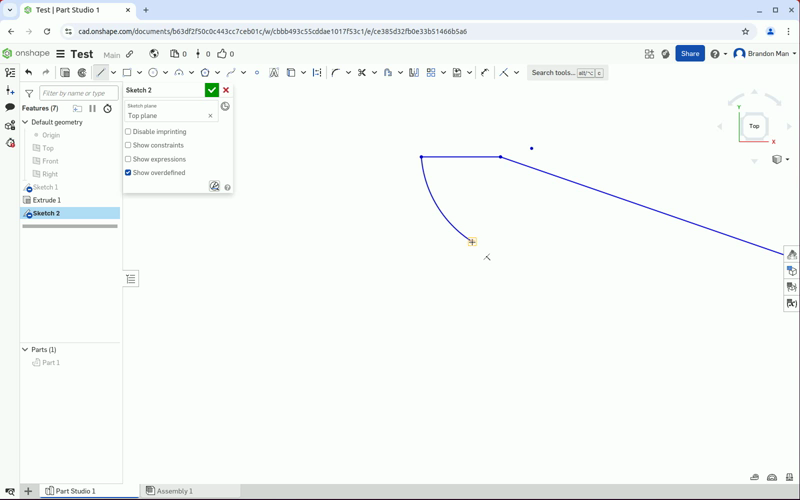
click(472, 241)
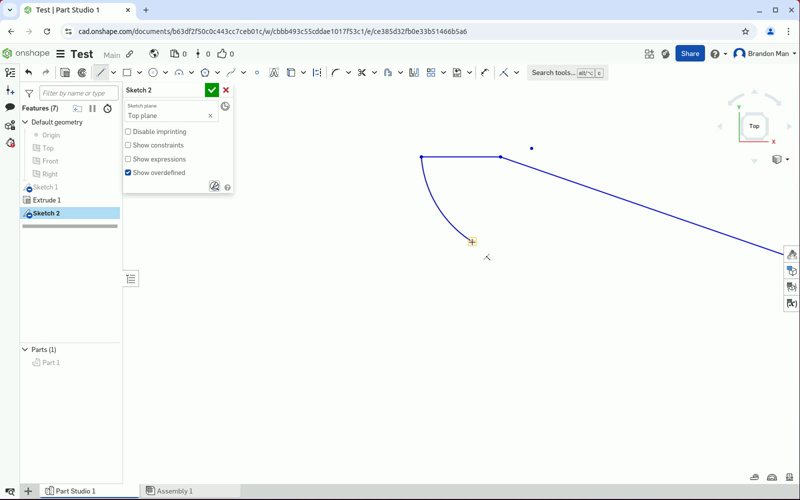
scroll(-6)
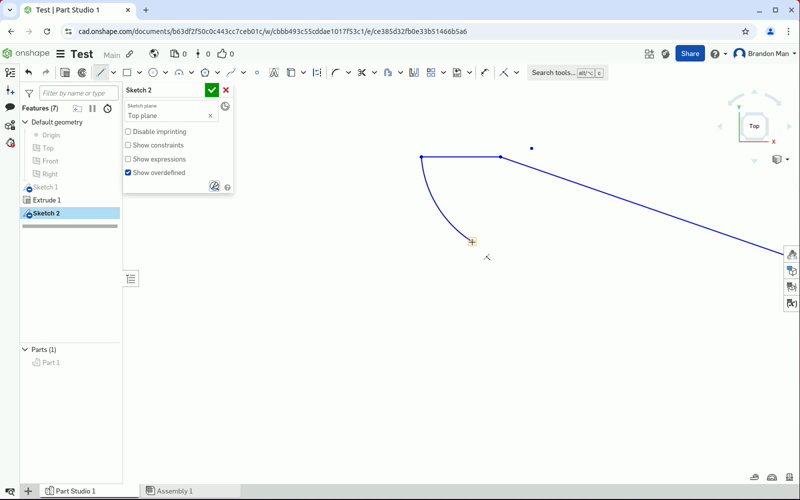
scroll(-6)
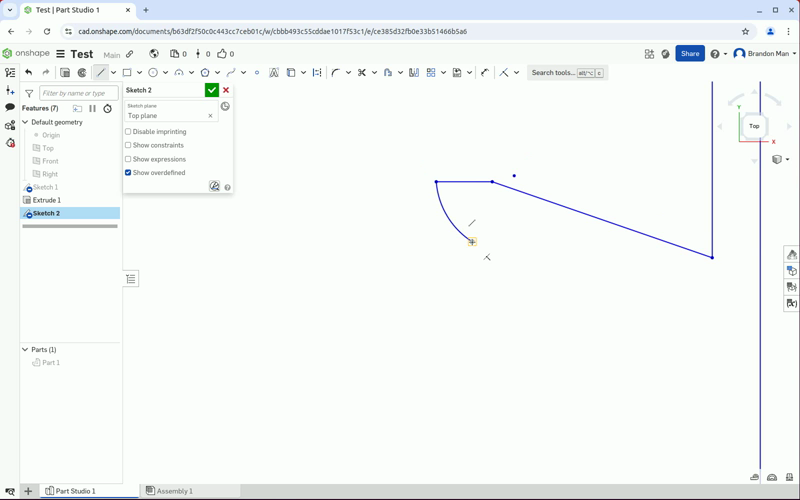
scroll(-6)
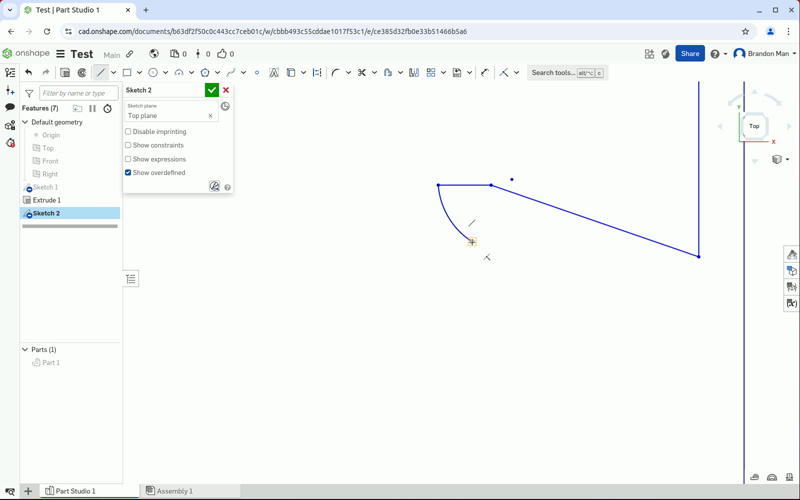
scroll(-6)
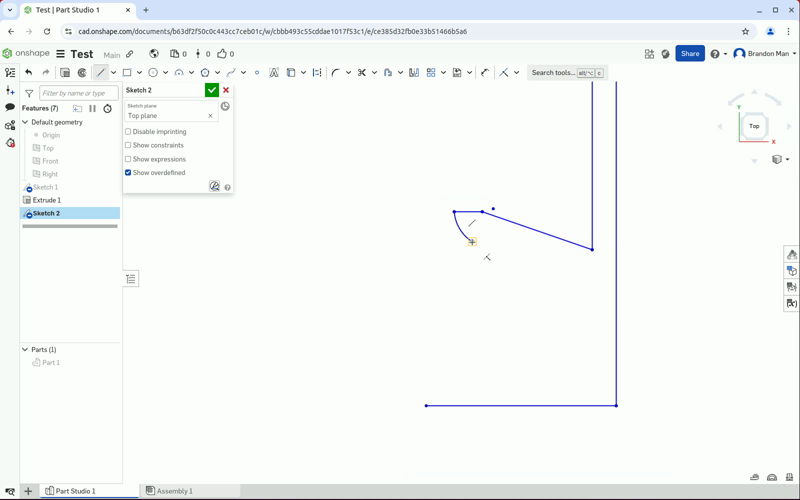
scroll(-6)
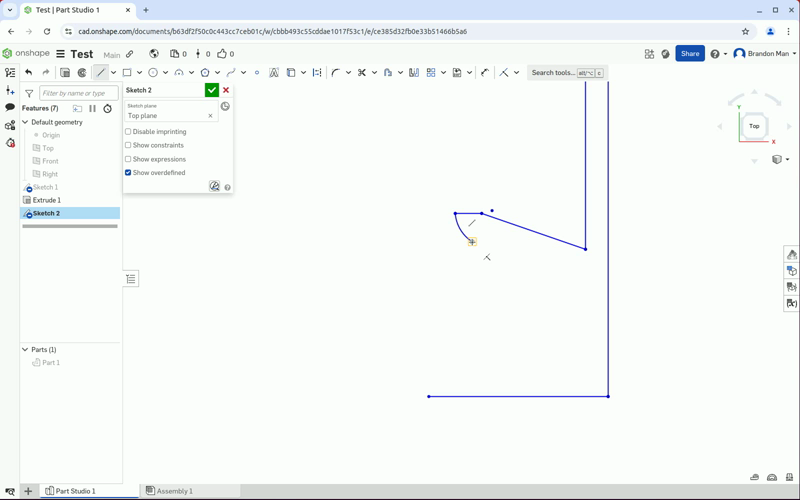
scroll(-6)
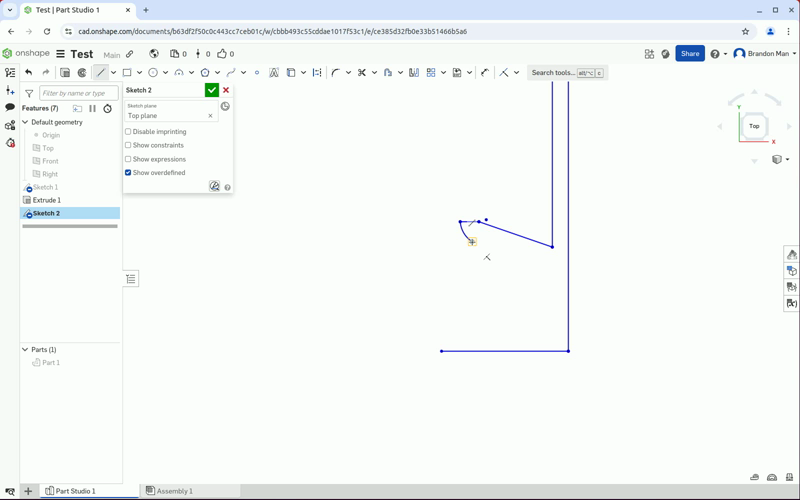
scroll(-6)
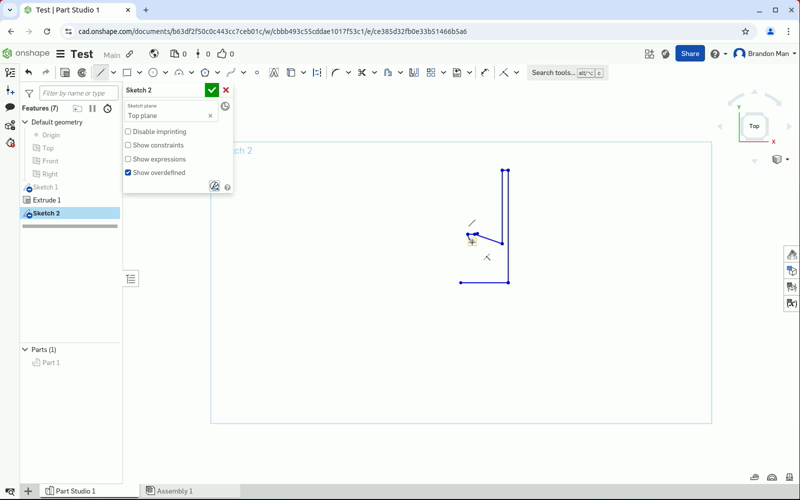
key_down(shift)
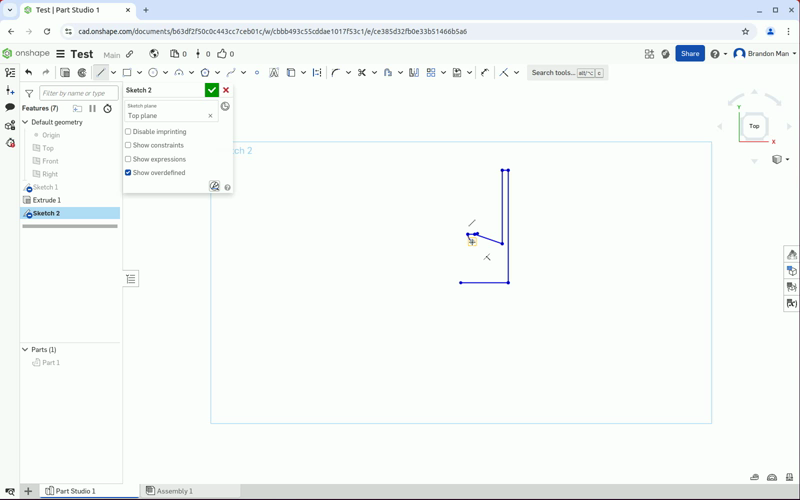
mouse_move(502, 241)
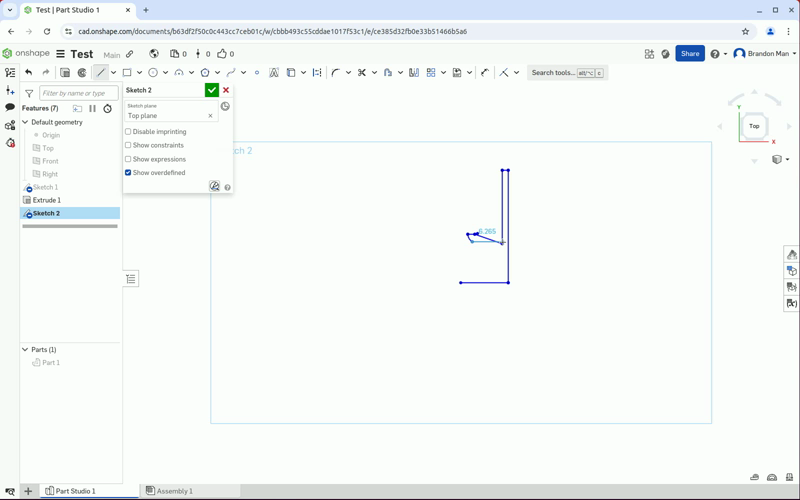
mouse_move(496, 249)
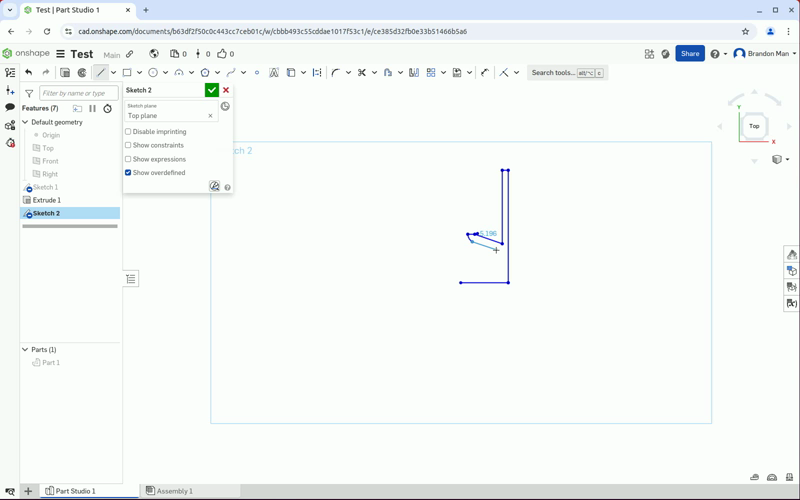
click(496, 249)
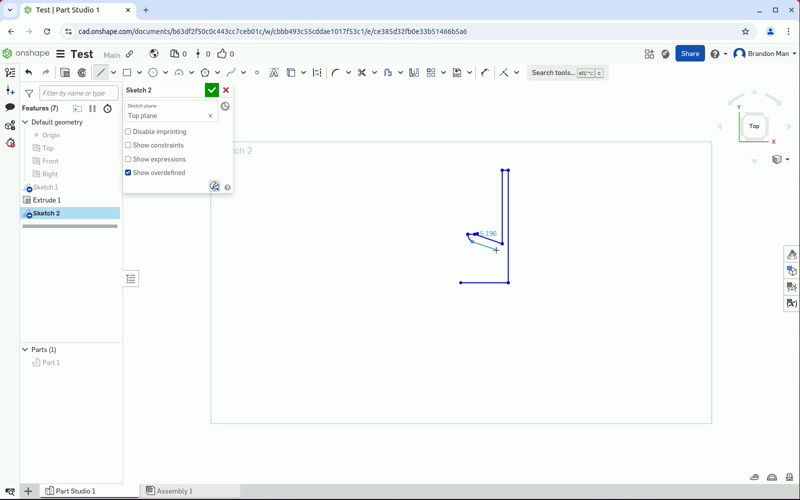
key_up(shift)
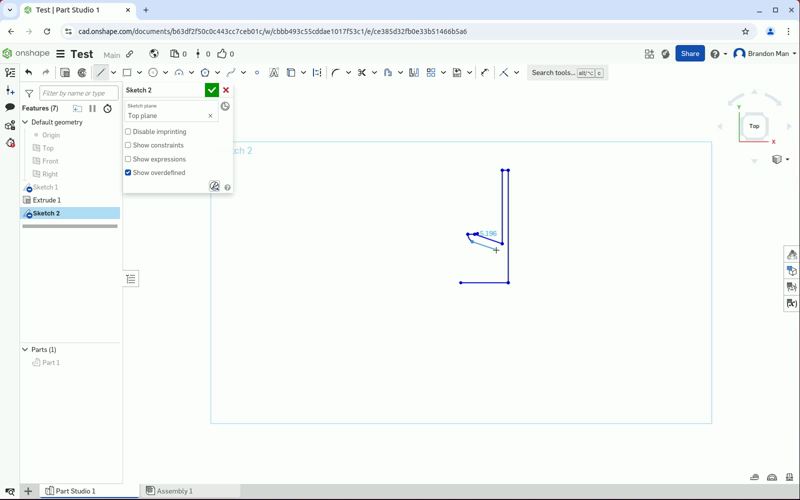
key_down(shift)
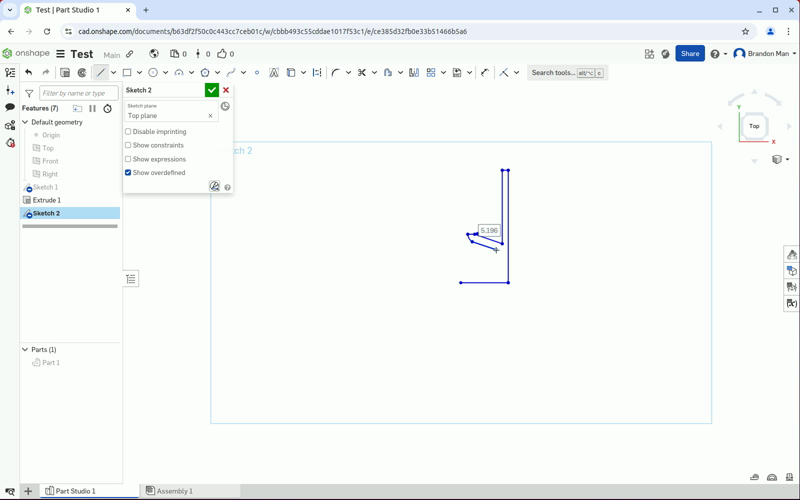
mouse_move(526, 249)
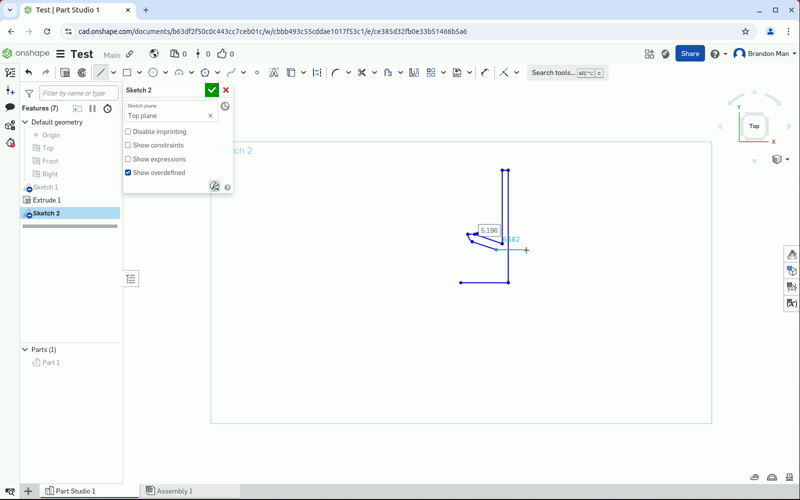
mouse_move(496, 264)
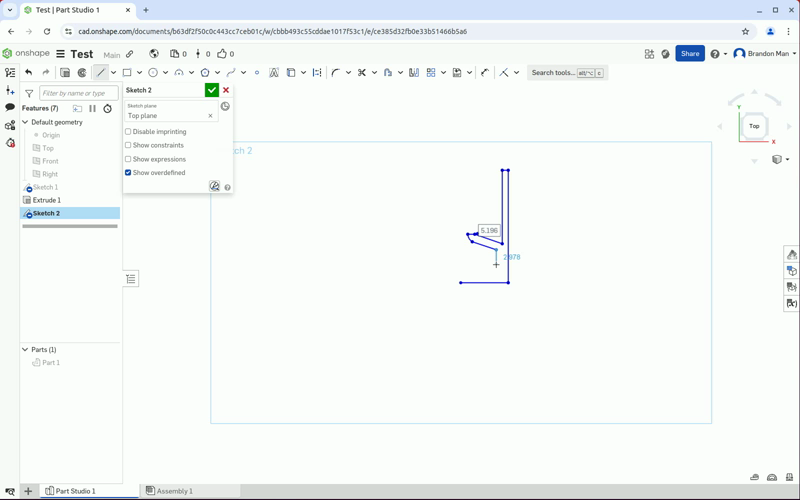
click(496, 264)
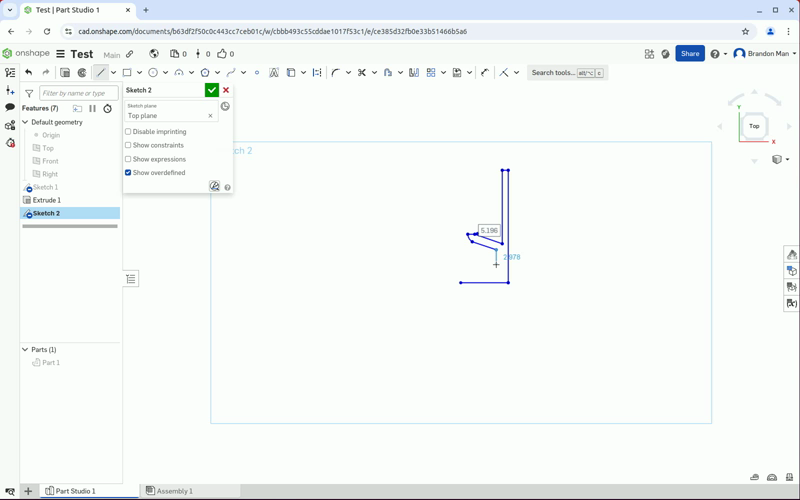
key_up(shift)
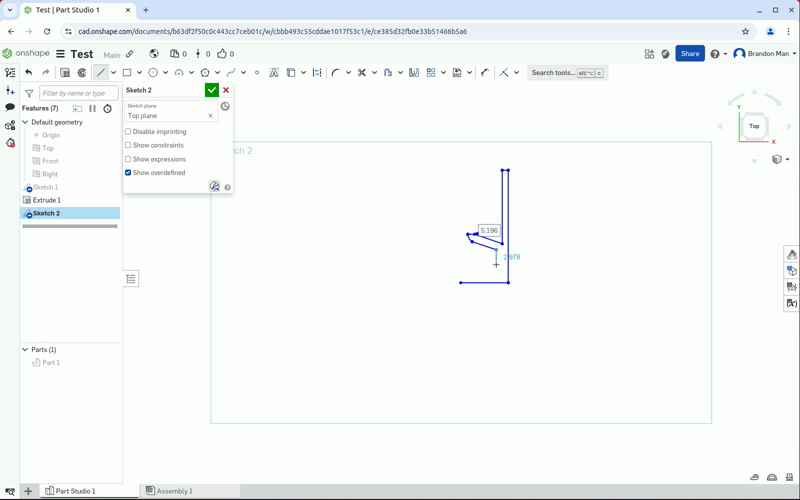
key_down(shift)
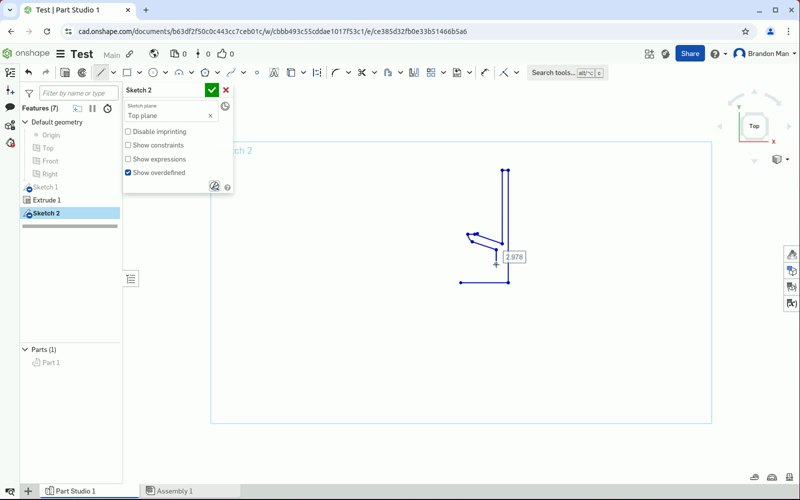
mouse_move(526, 264)
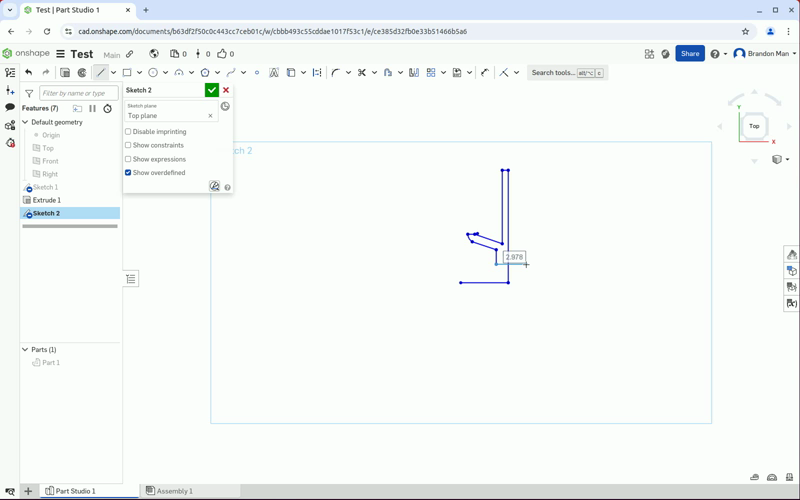
mouse_move(466, 264)
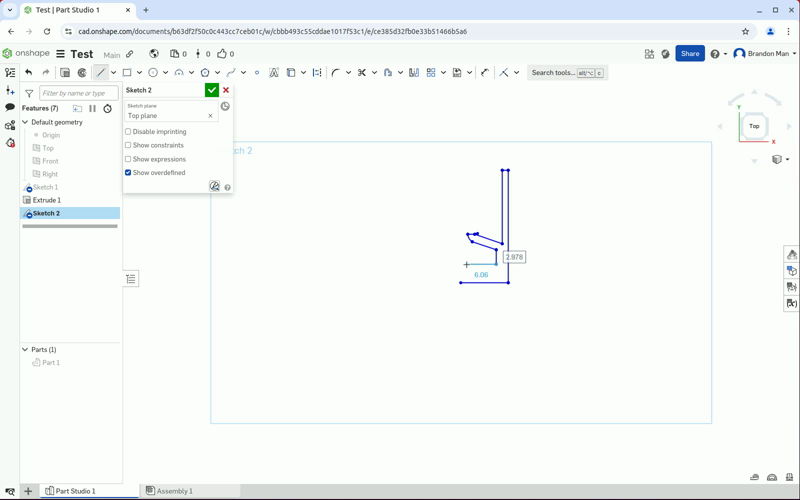
click(466, 264)
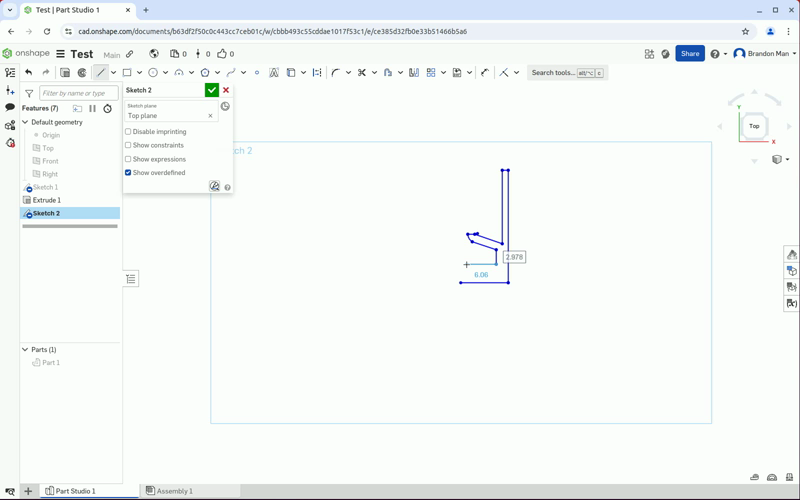
key_up(shift)
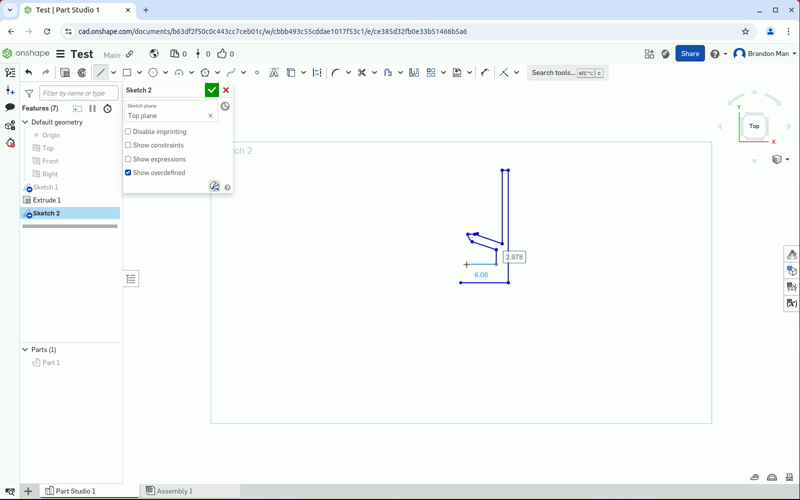
key_down(shift)
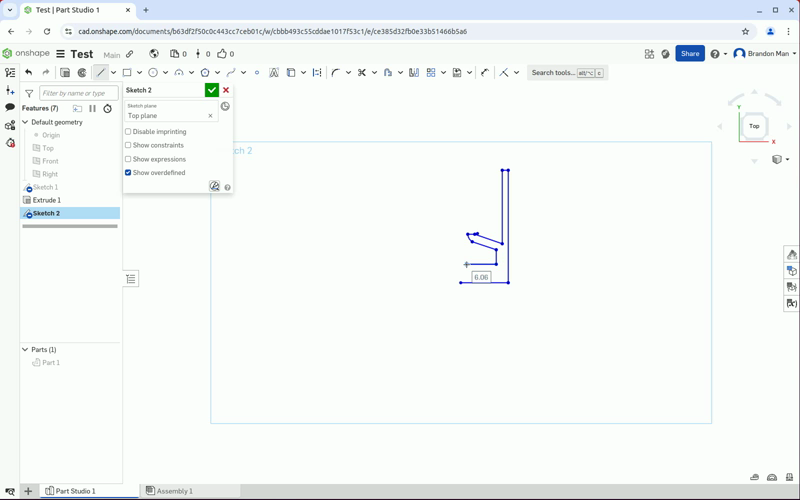
mouse_move(496, 264)
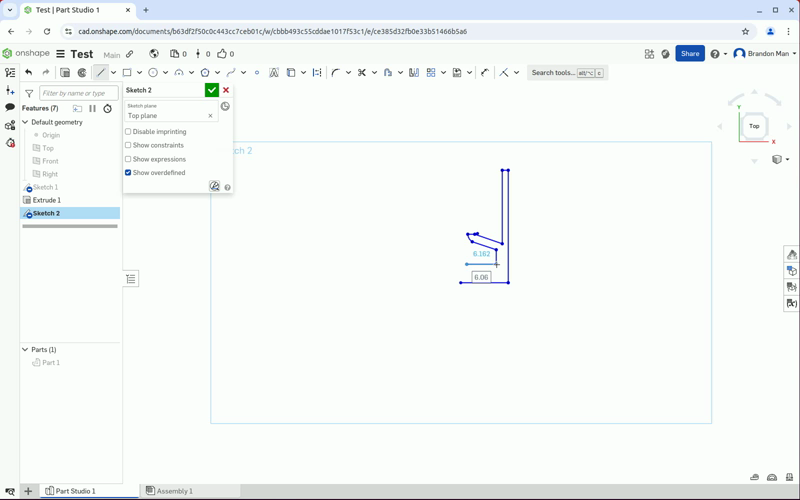
mouse_move(466, 234)
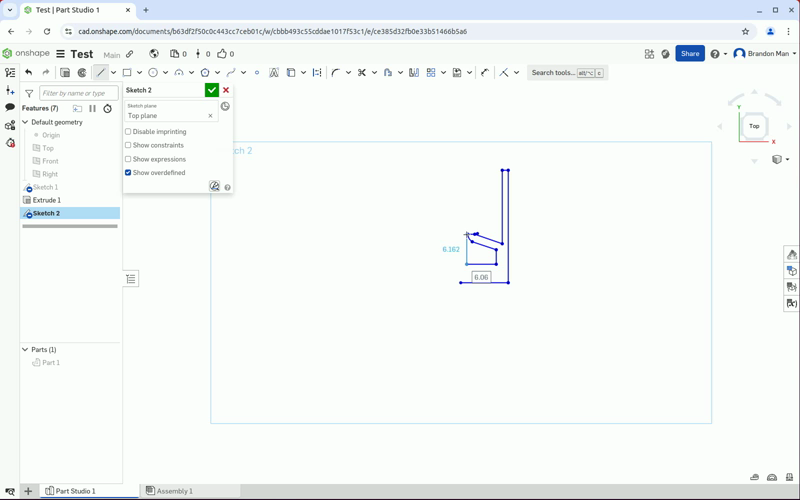
scroll(6)
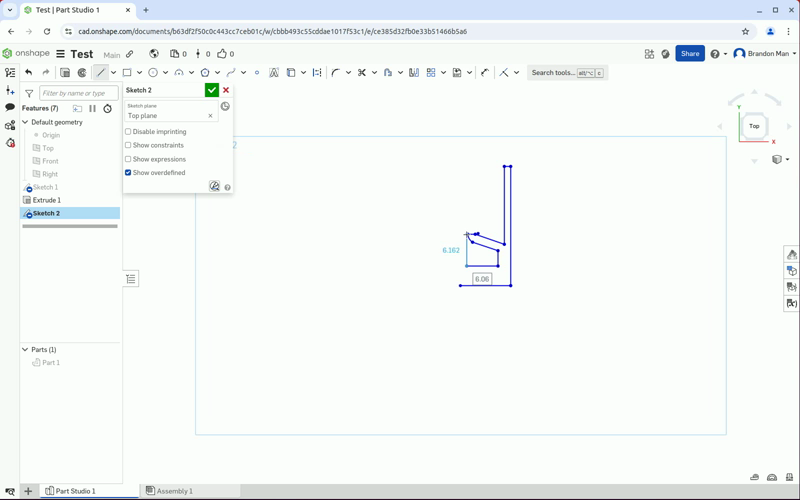
scroll(6)
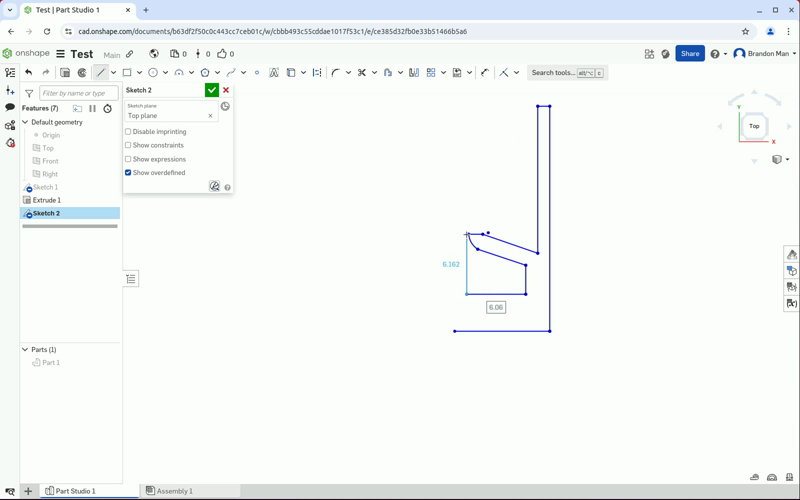
scroll(6)
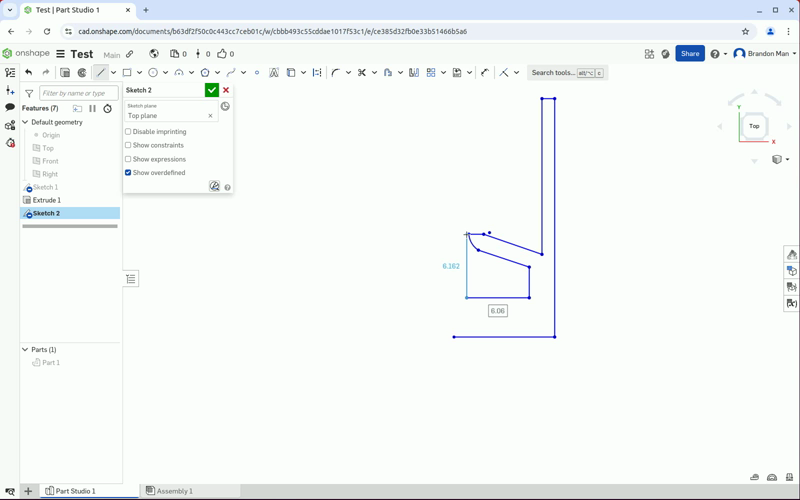
scroll(6)
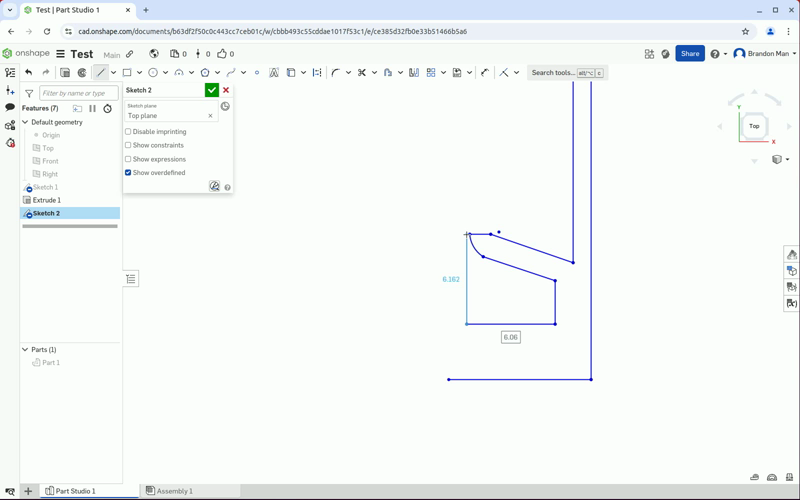
scroll(6)
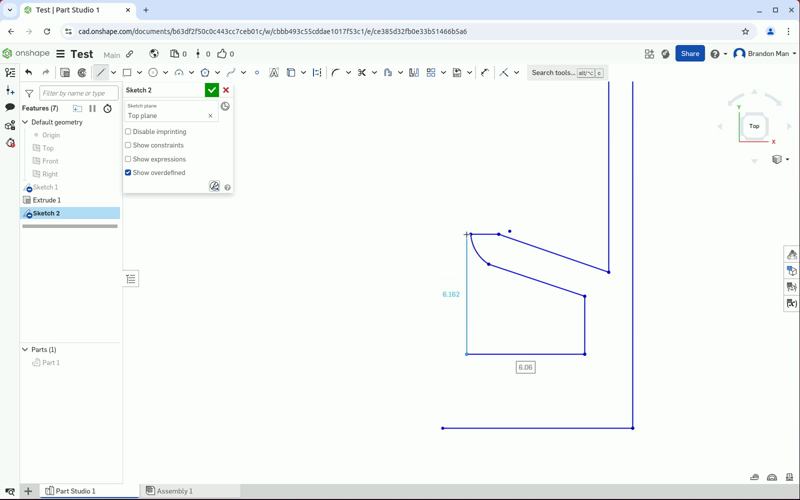
scroll(6)
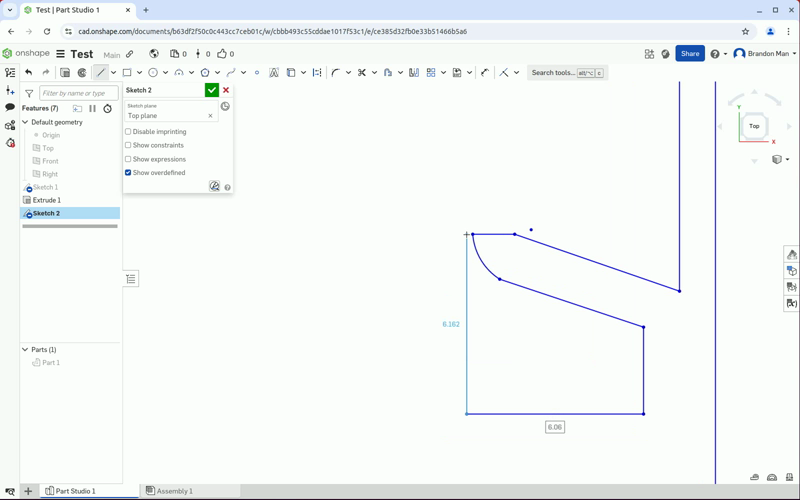
scroll(6)
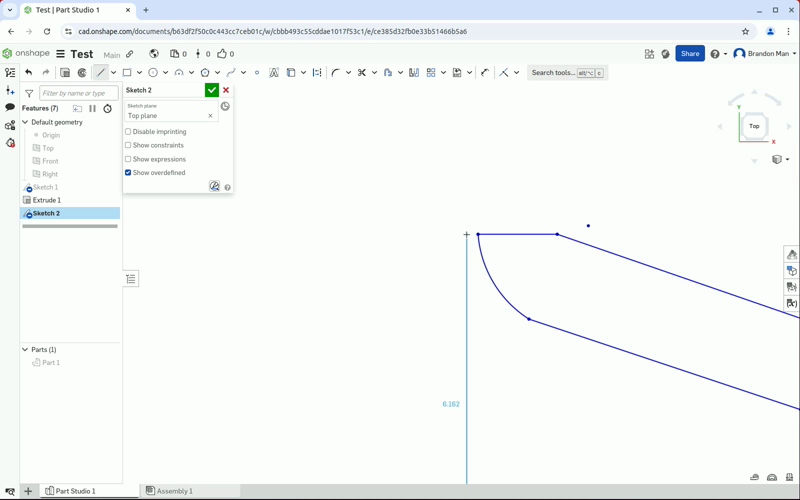
click(466, 234)
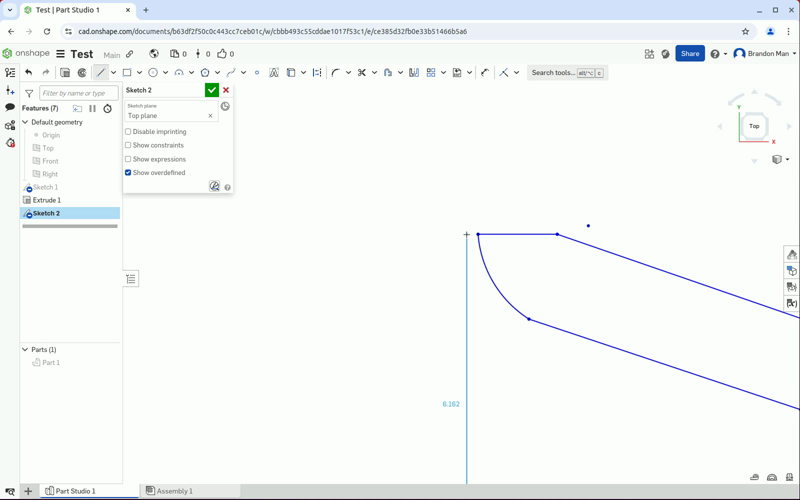
scroll(-6)
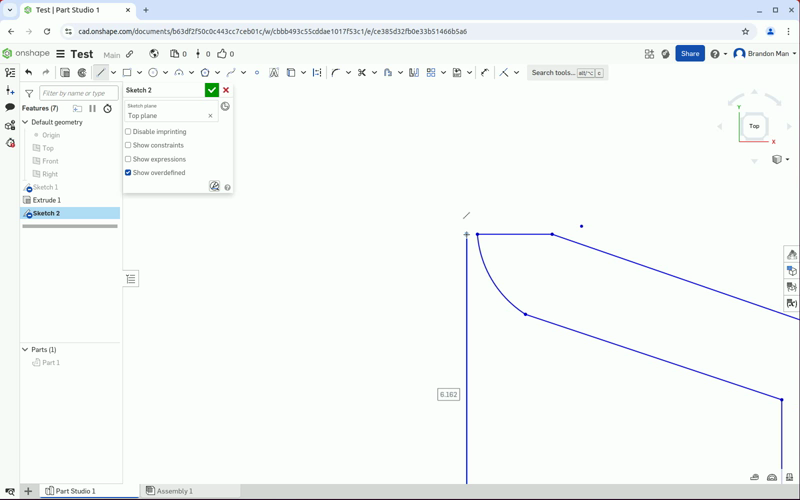
scroll(-6)
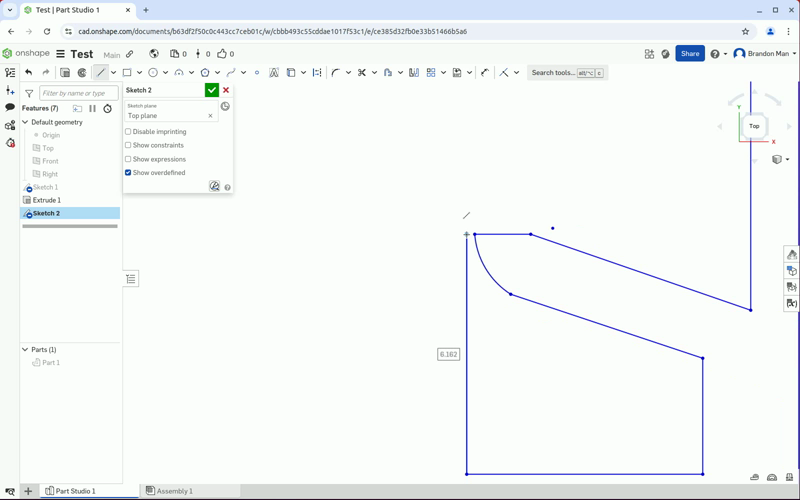
scroll(-6)
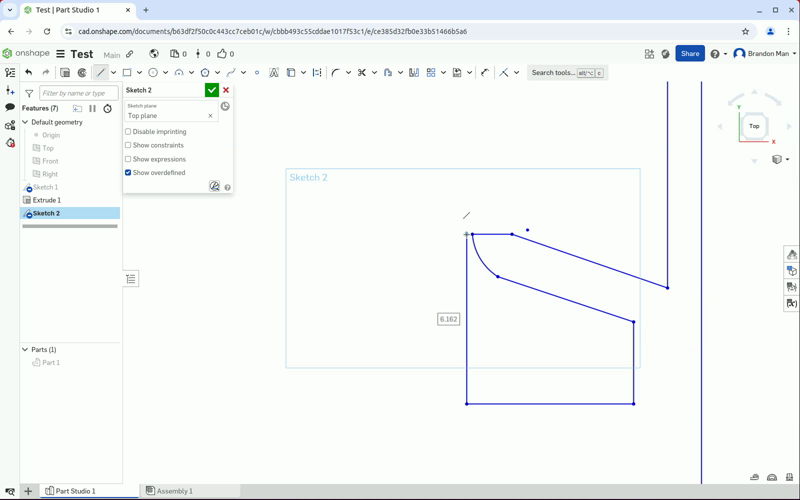
scroll(-6)
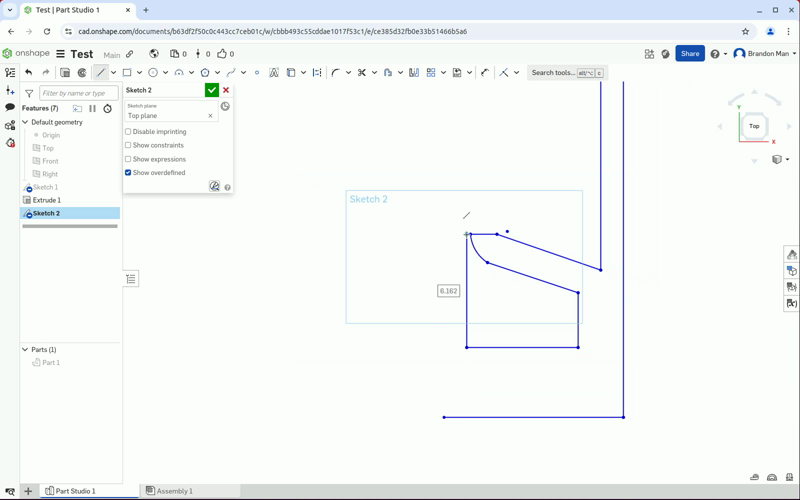
scroll(-6)
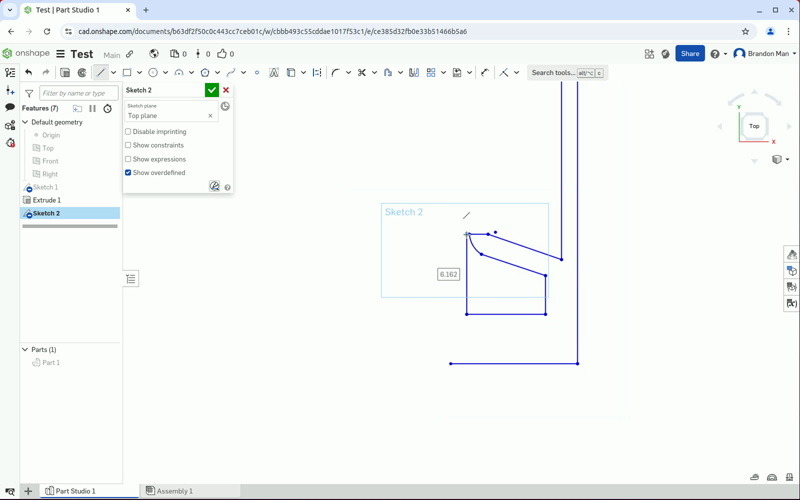
scroll(-6)
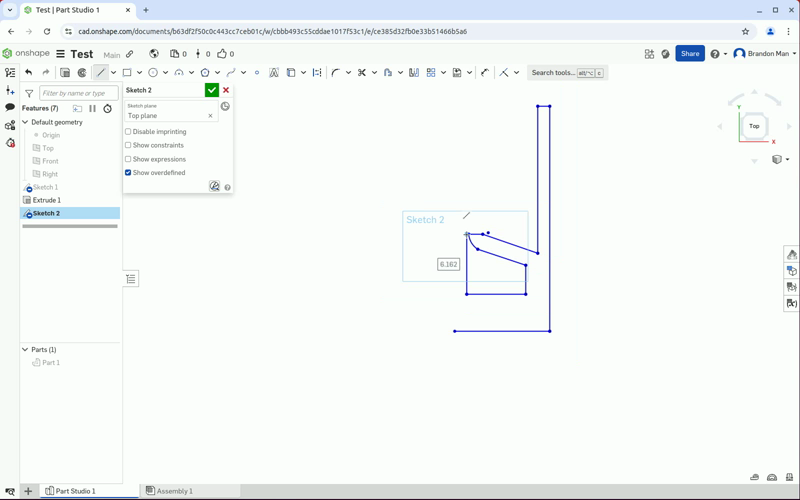
scroll(-6)
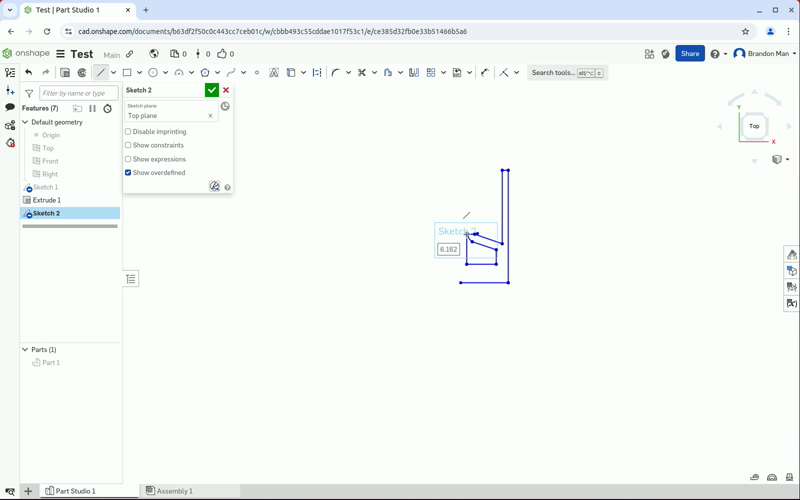
key_up(shift)
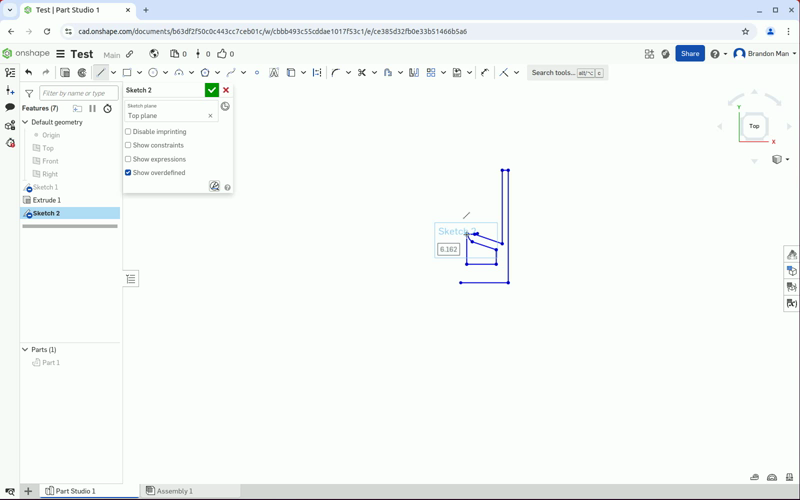
key_down(shift)
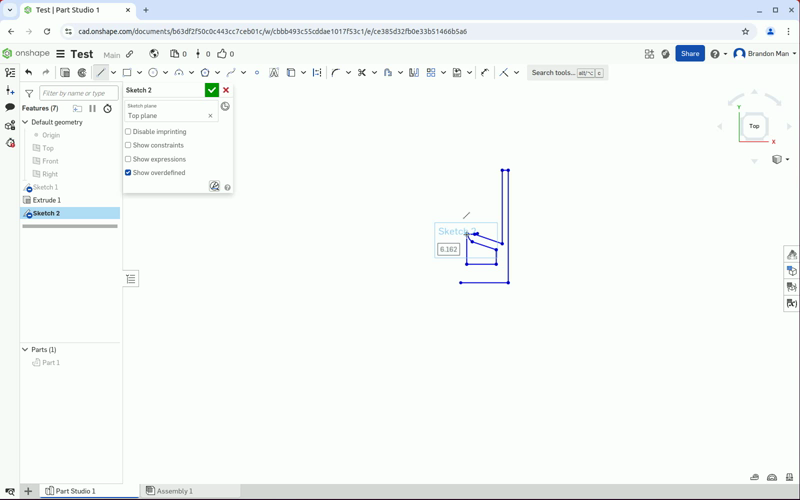
mouse_move(496, 234)
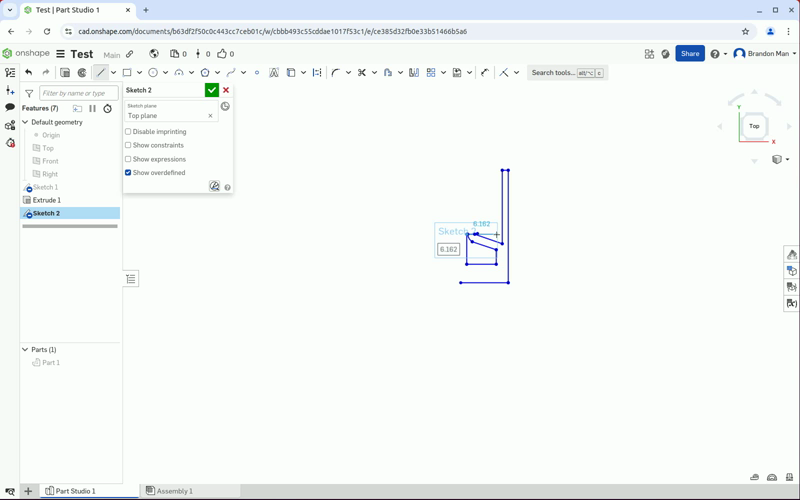
mouse_move(460, 234)
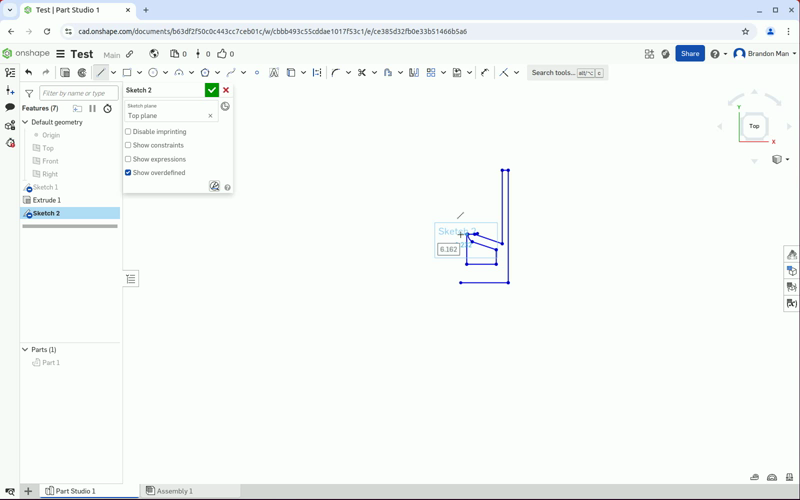
scroll(6)
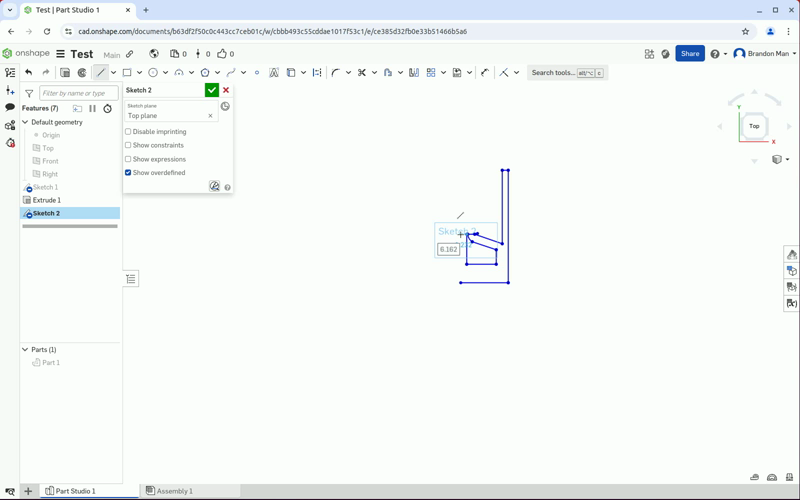
scroll(6)
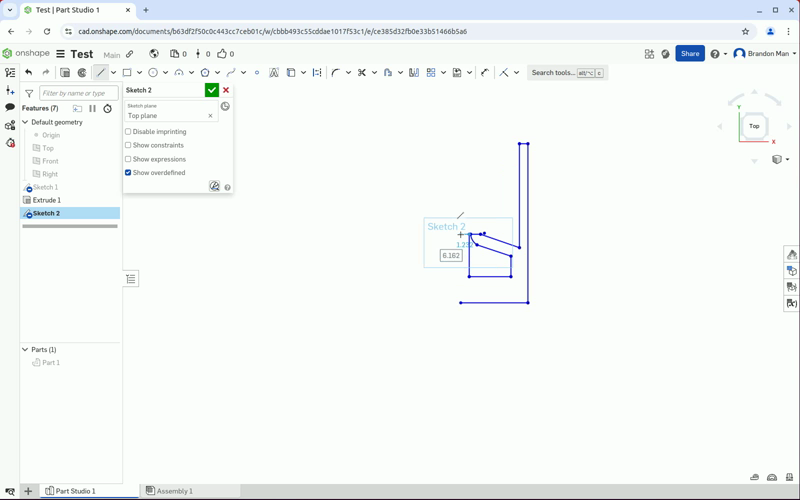
scroll(6)
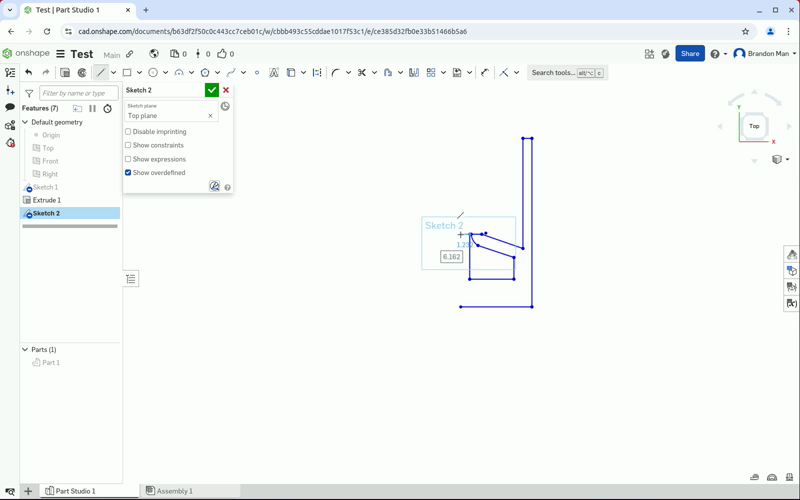
scroll(6)
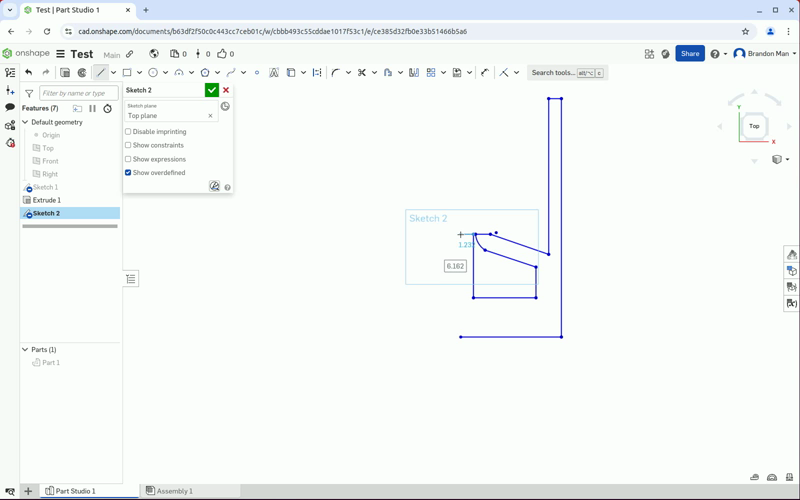
scroll(6)
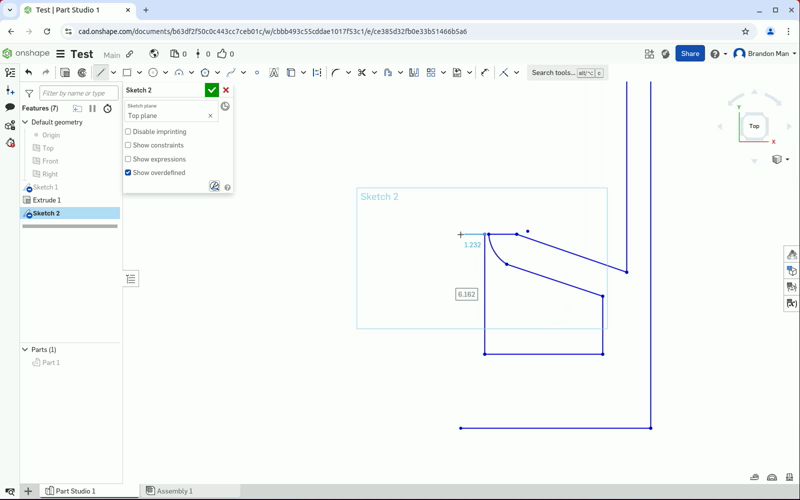
scroll(6)
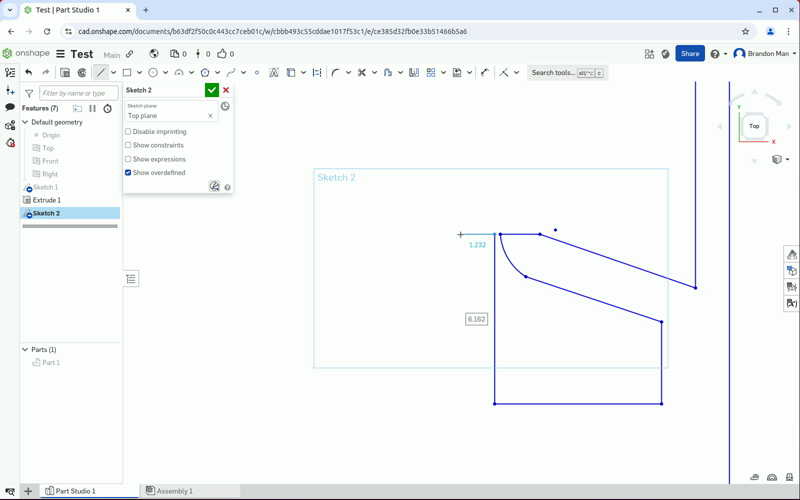
scroll(6)
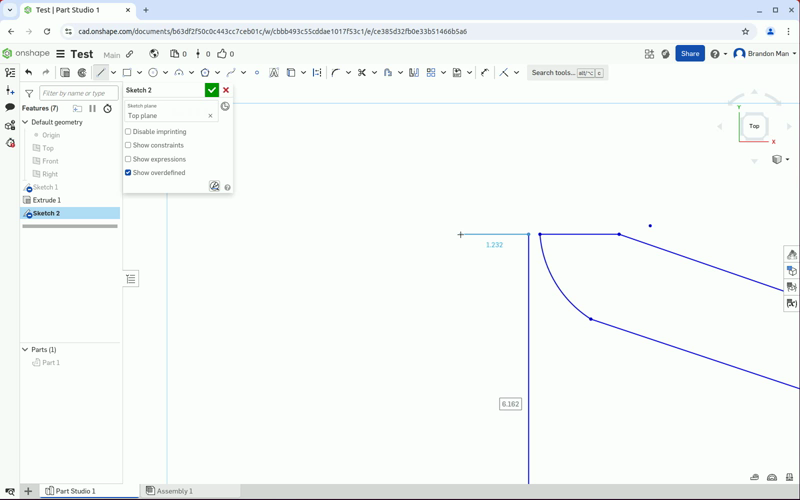
click(460, 234)
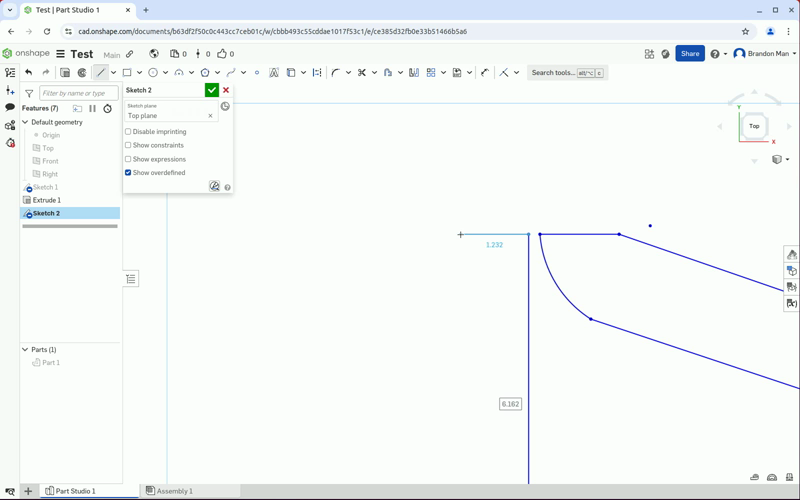
scroll(-6)
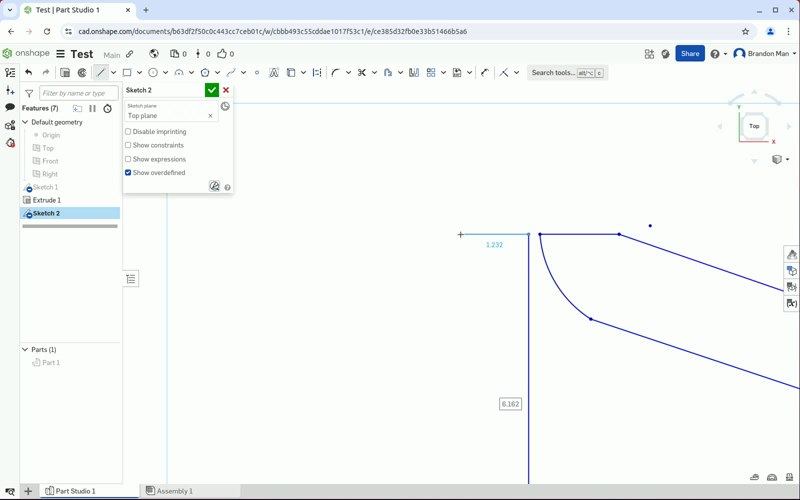
scroll(-6)
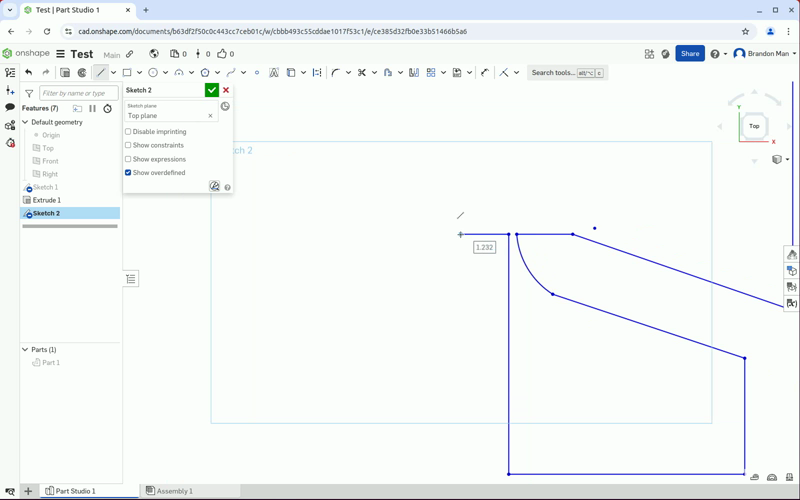
scroll(-6)
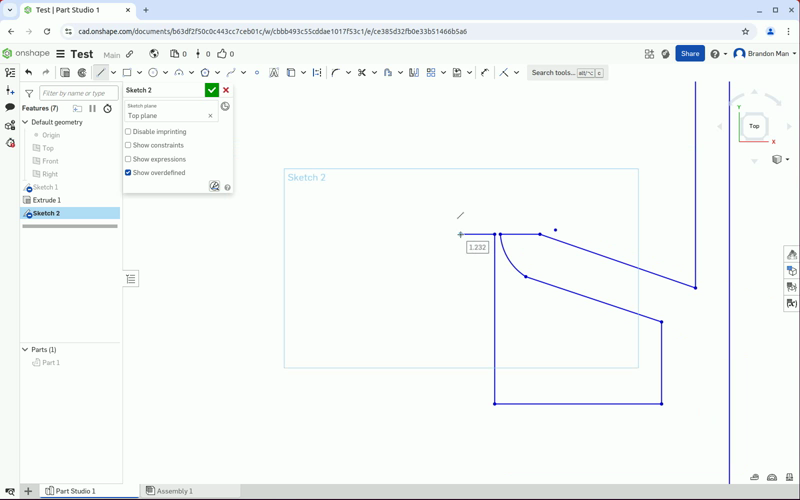
scroll(-6)
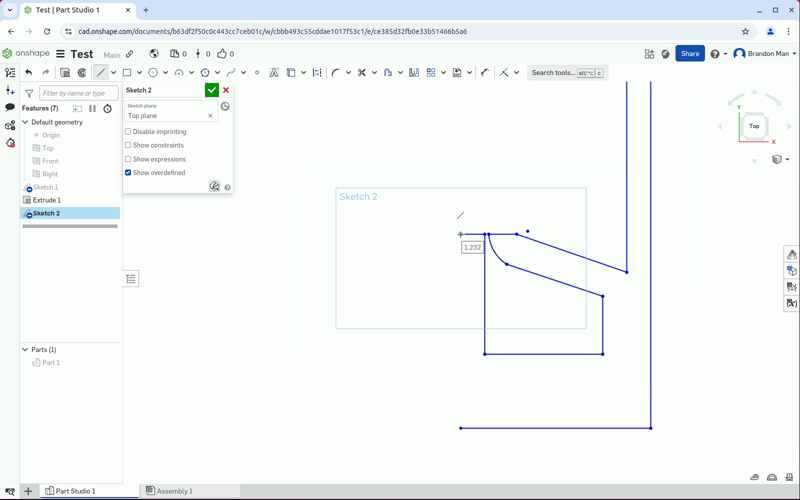
scroll(-6)
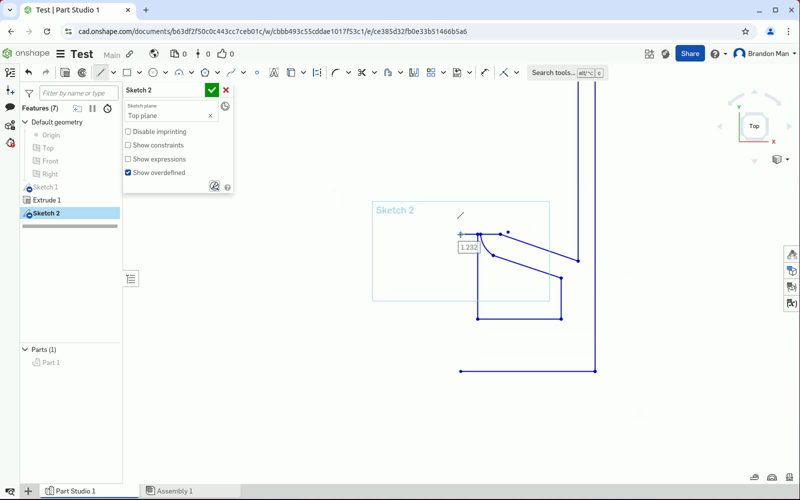
scroll(-6)
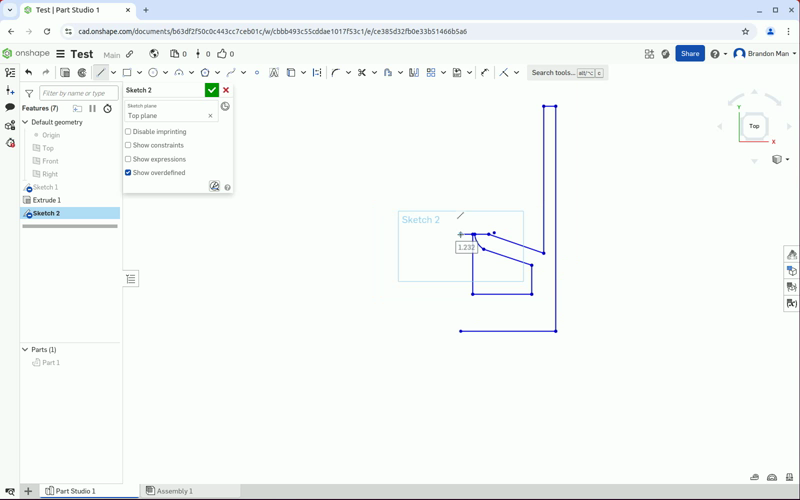
scroll(-6)
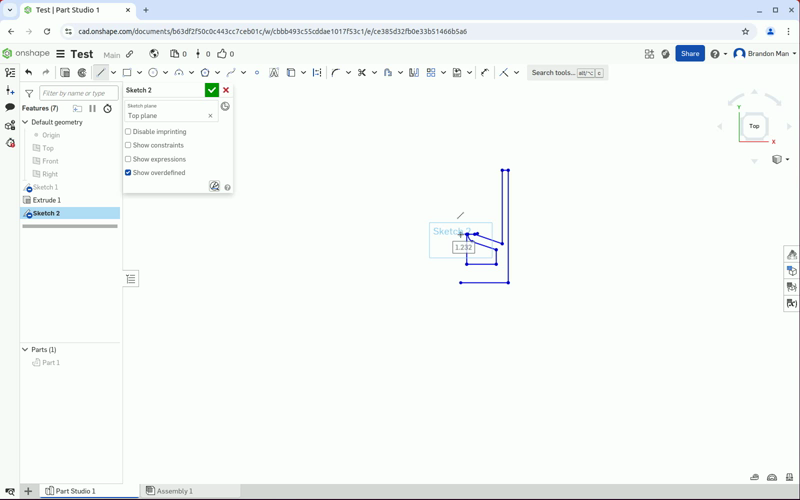
key_up(shift)
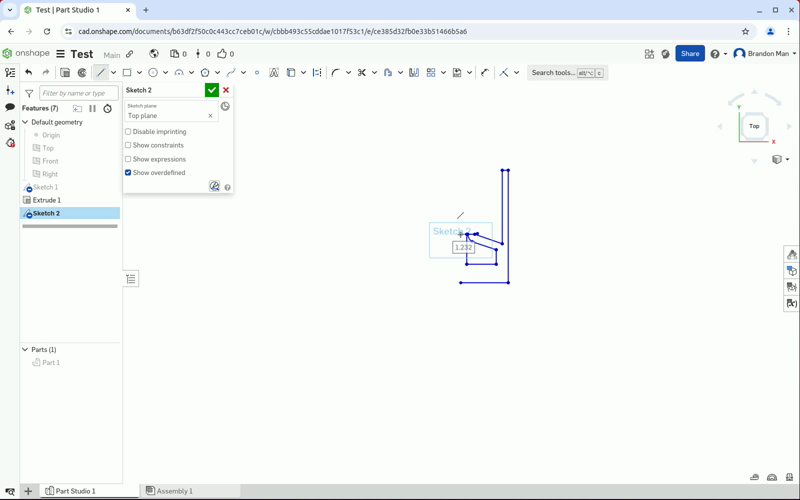
mouse_move(490, 234)
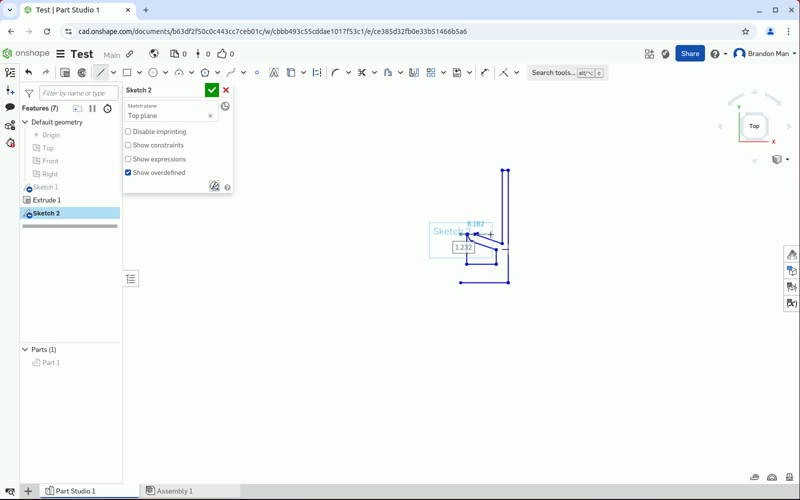
key_down(shift)
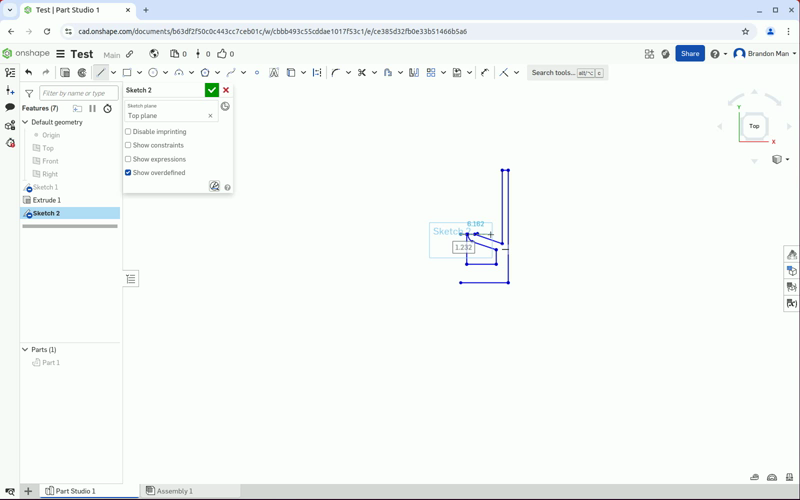
mouse_move(460, 282)
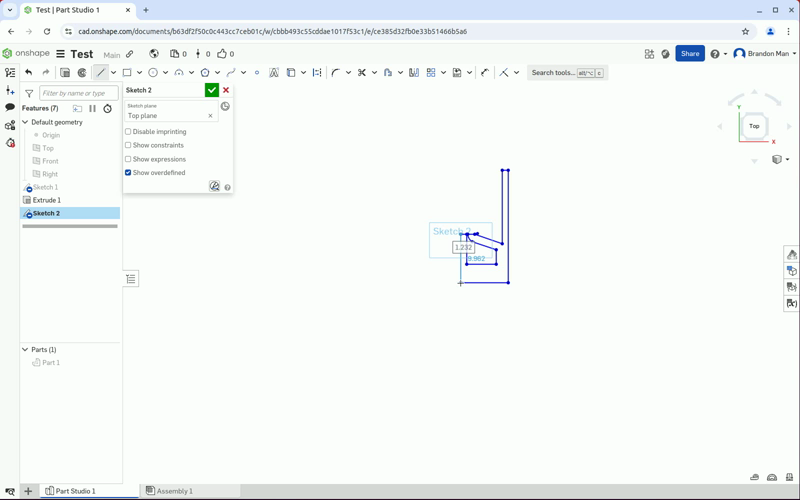
key_up(shift)
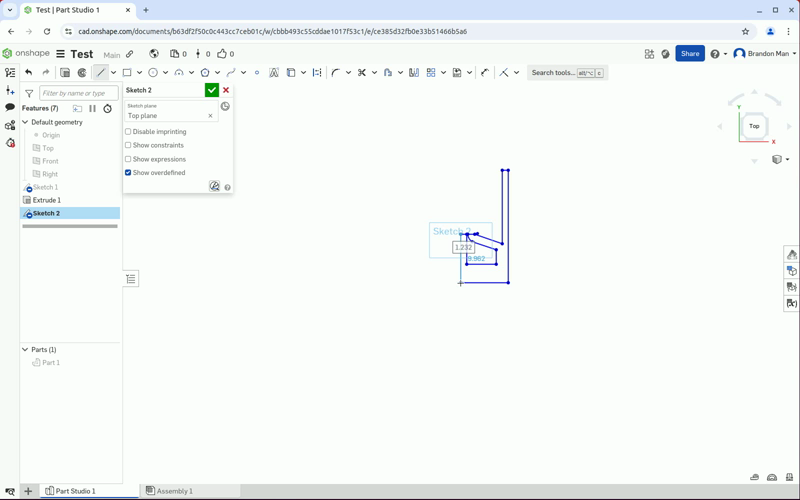
click(460, 282)
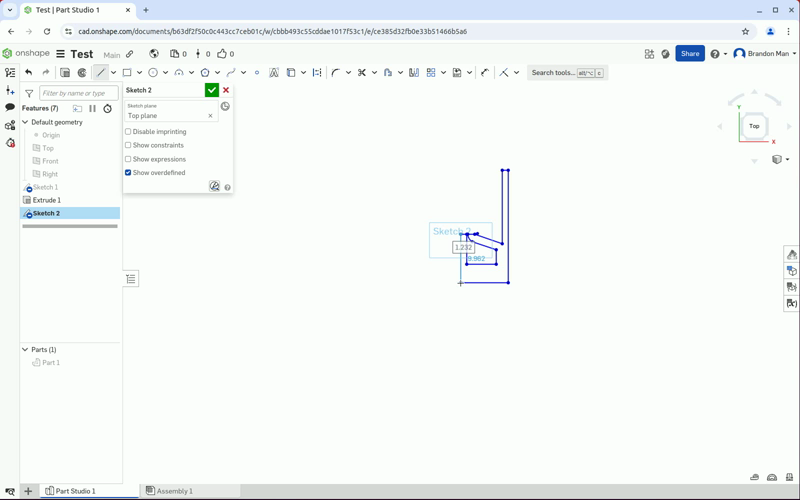
key(esc)
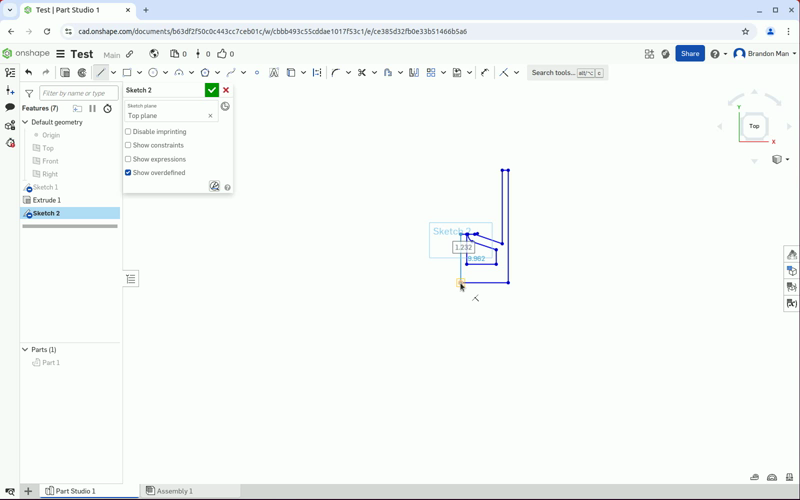
mouse_move(485, 279)
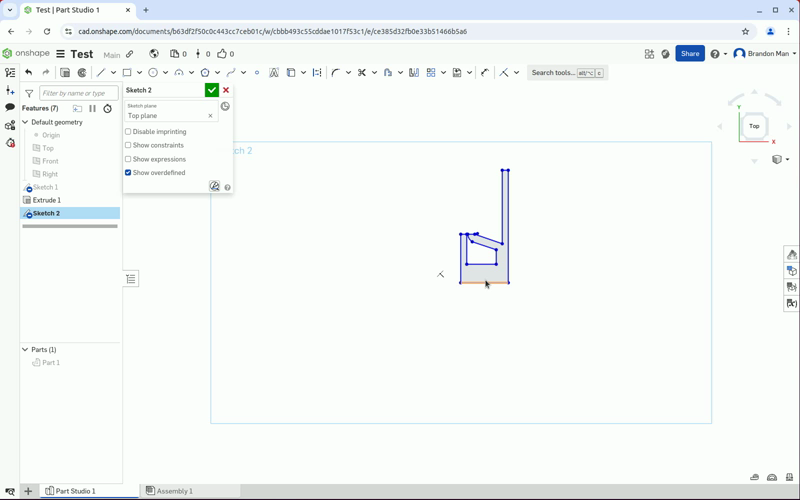
click(485, 279)
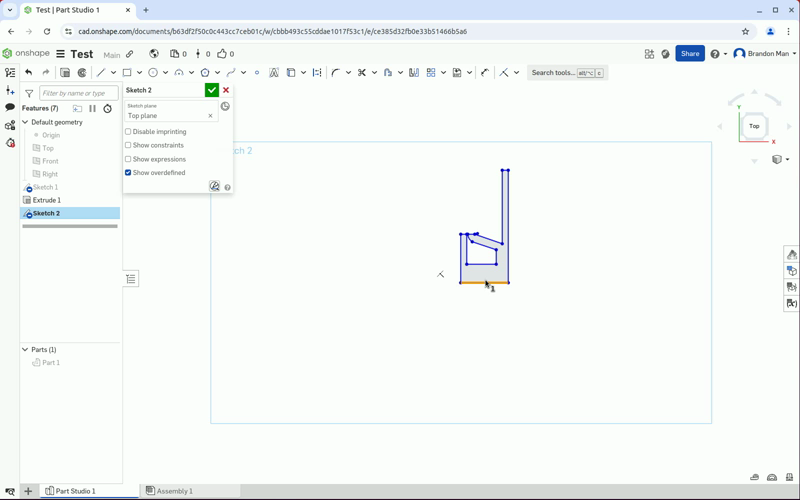
mouse_move(73, 352)
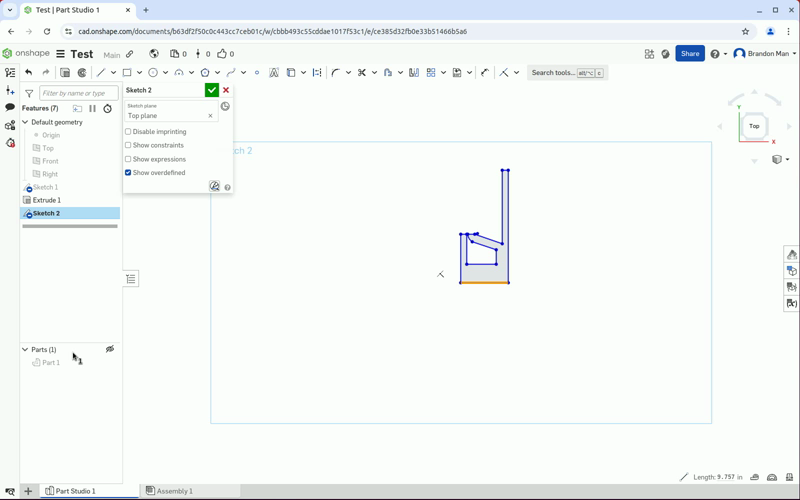
key(shift+y)
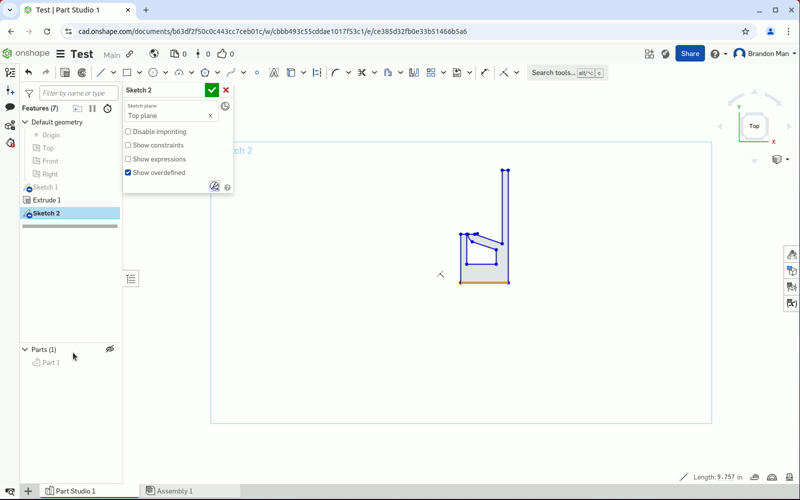
key(shift+e)
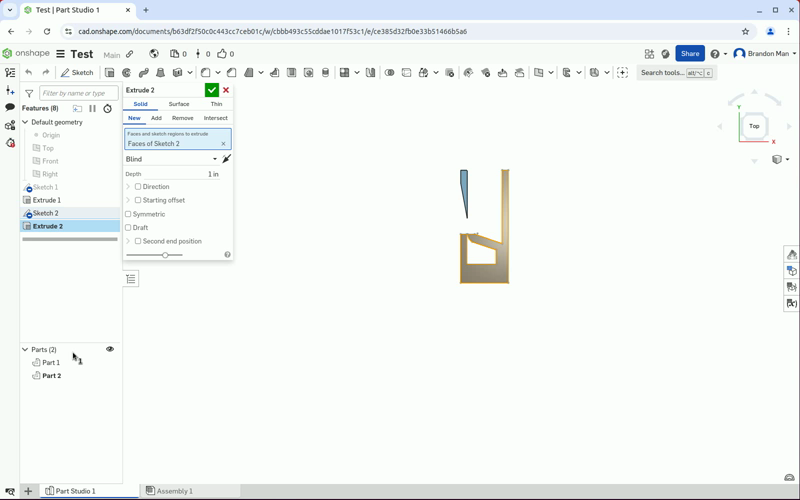
mouse_move(143, 106)
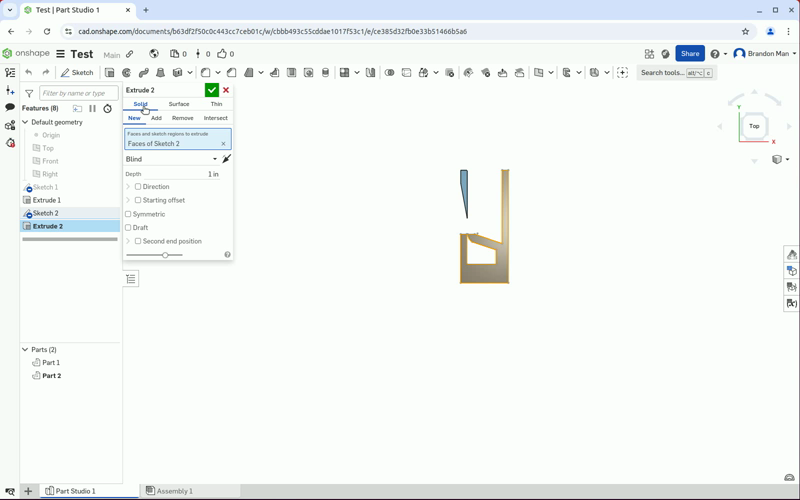
click(143, 106)
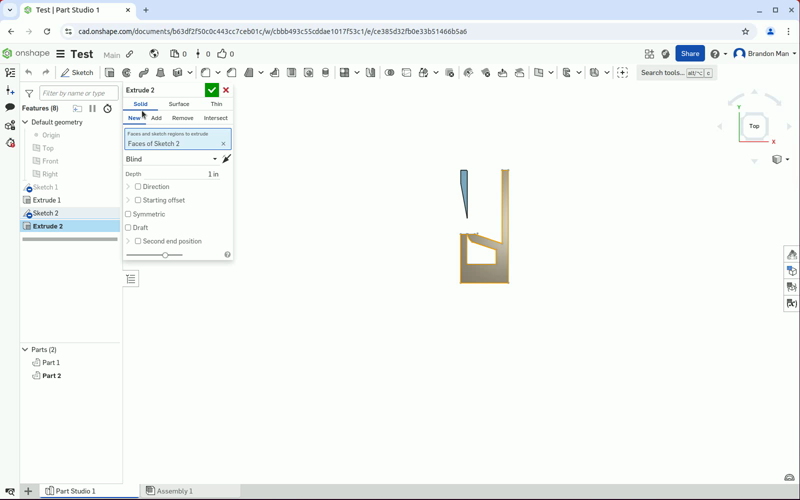
mouse_move(137, 120)
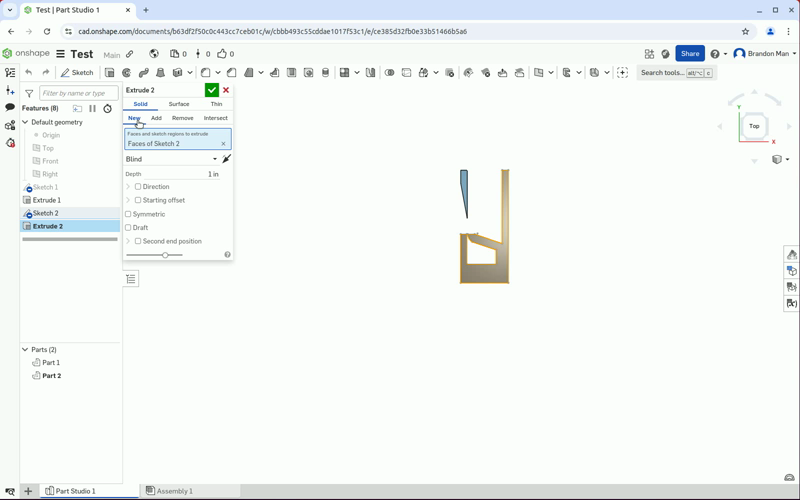
click(137, 120)
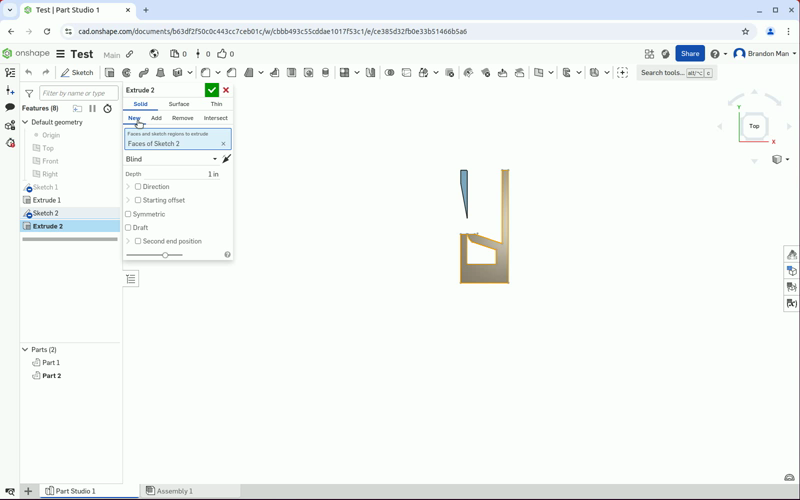
key(tab, 4)
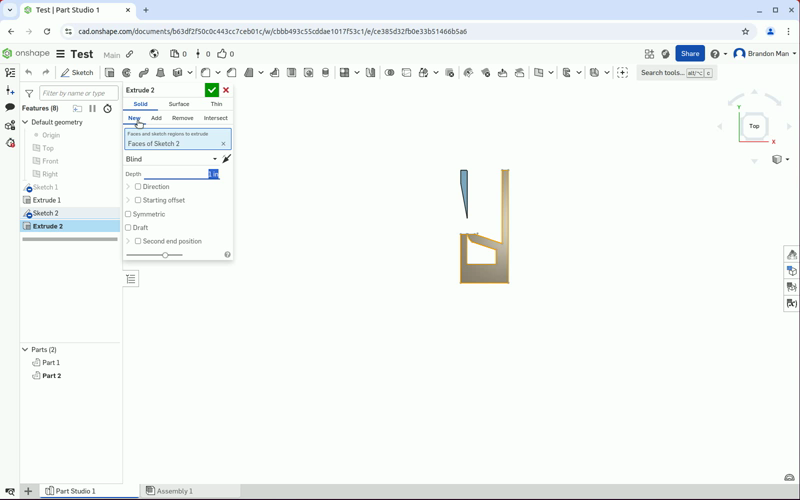
text(7.221)
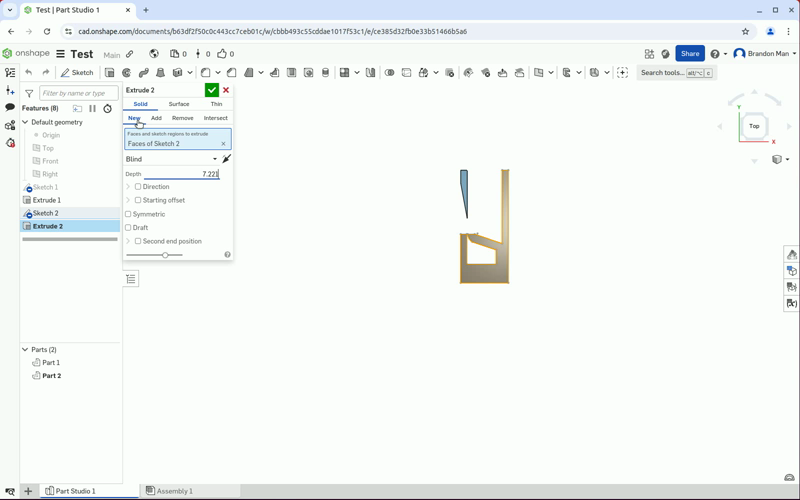
key(enter)
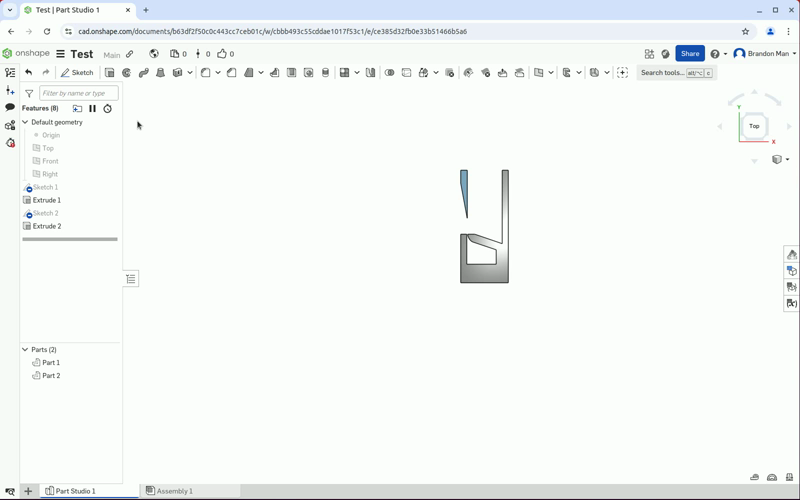
key(shift+h)
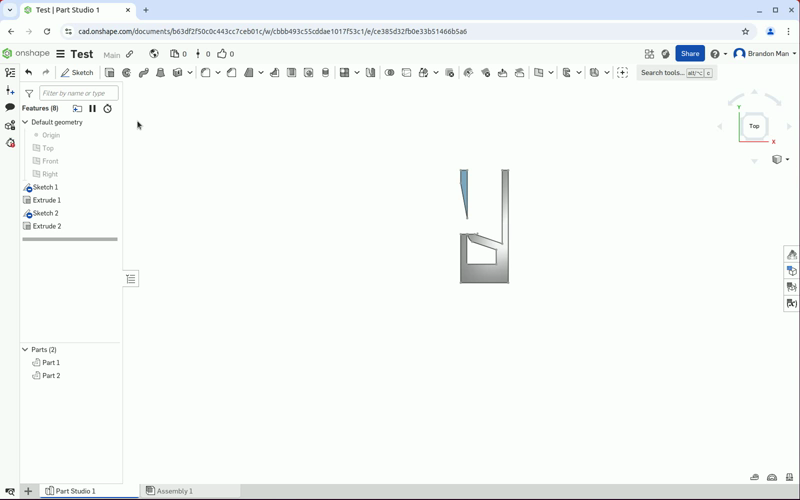
key(shift+h)
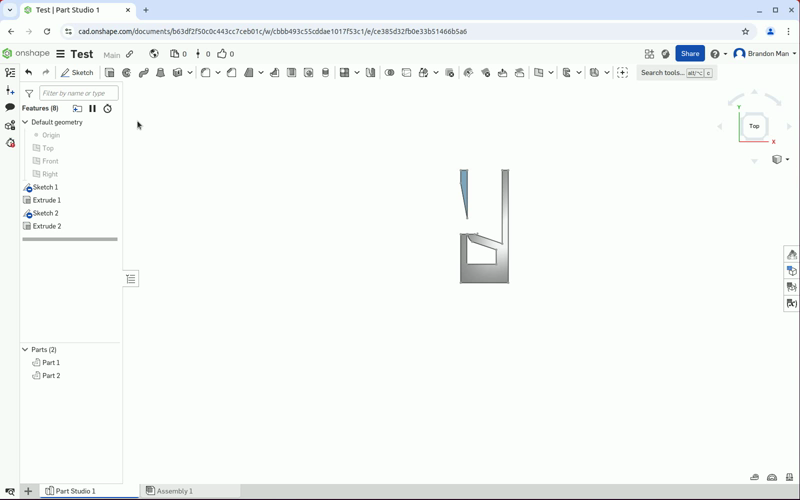
key(shift+7)
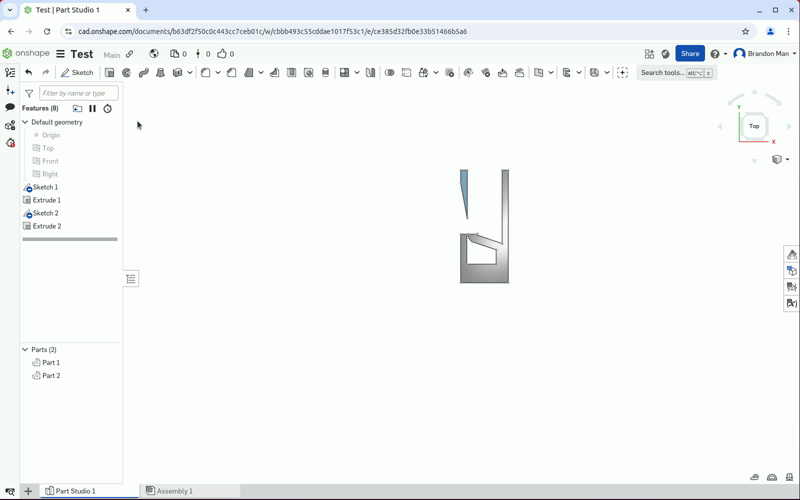
key(up, 3)
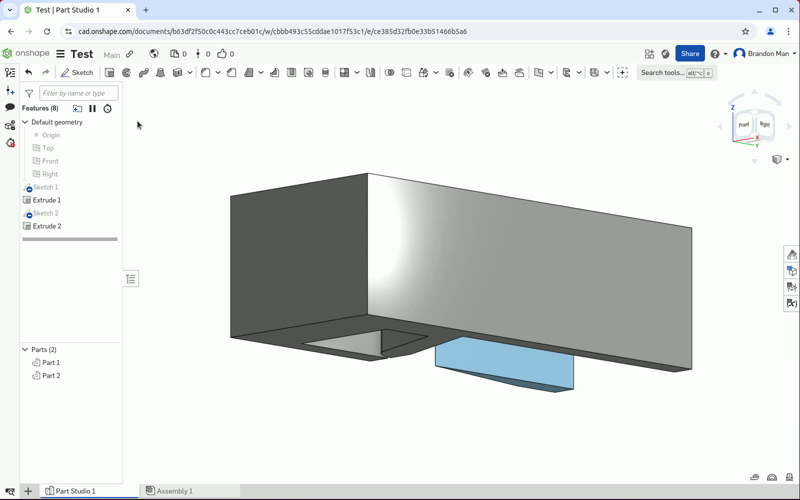
key(left, 3)
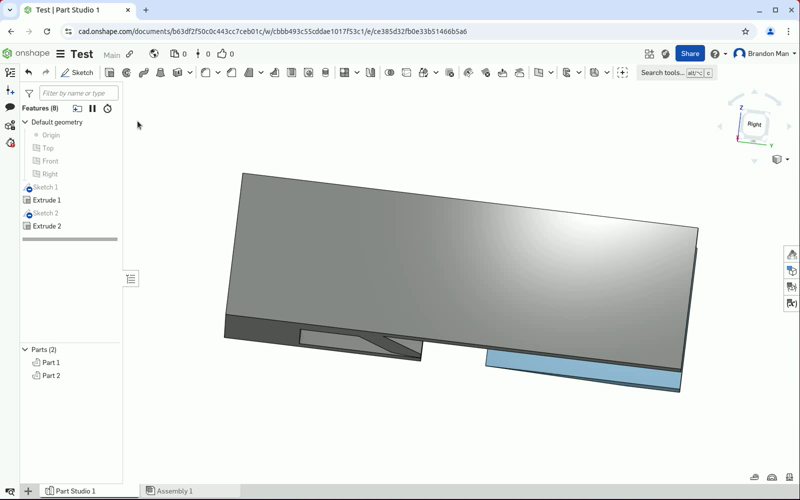
key(right, 3)
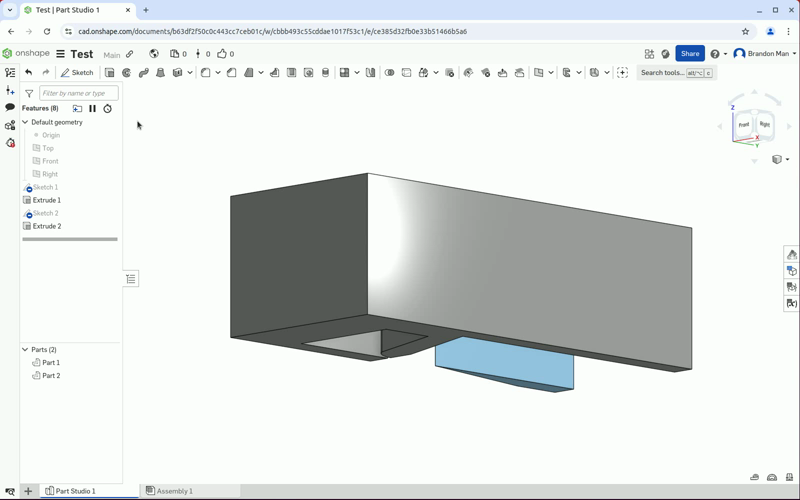
key(down, 3)
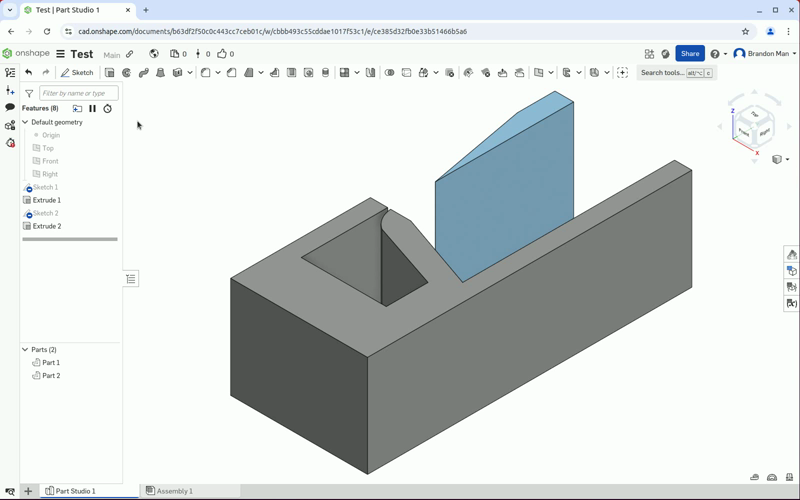
mouse_move(73, 189)
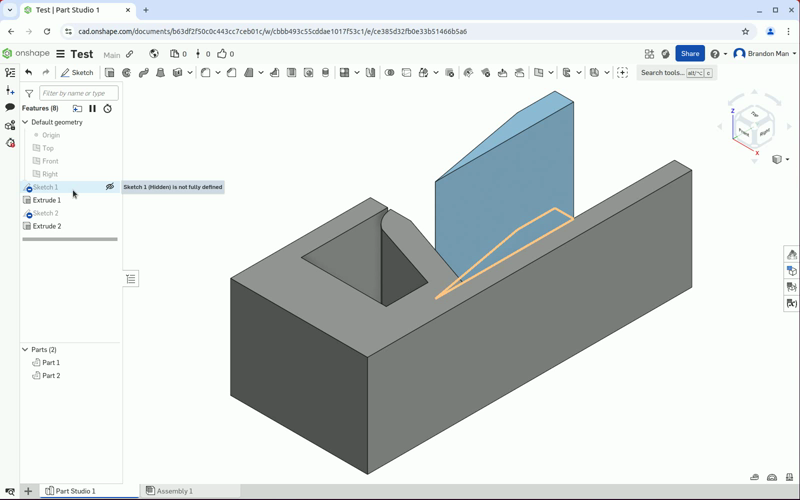
click(73, 189)